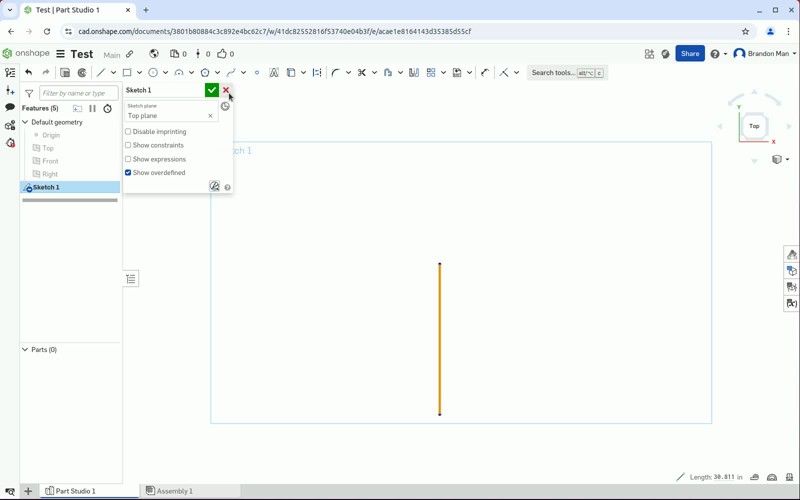
key(shift+h)
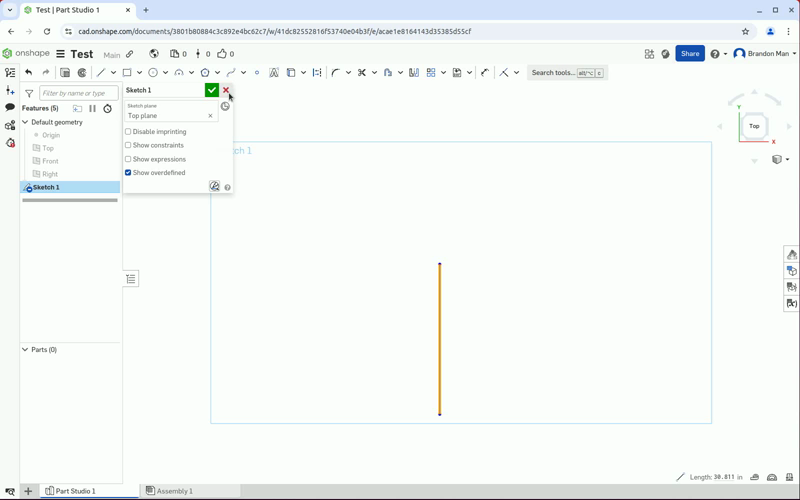
key(shift+s)
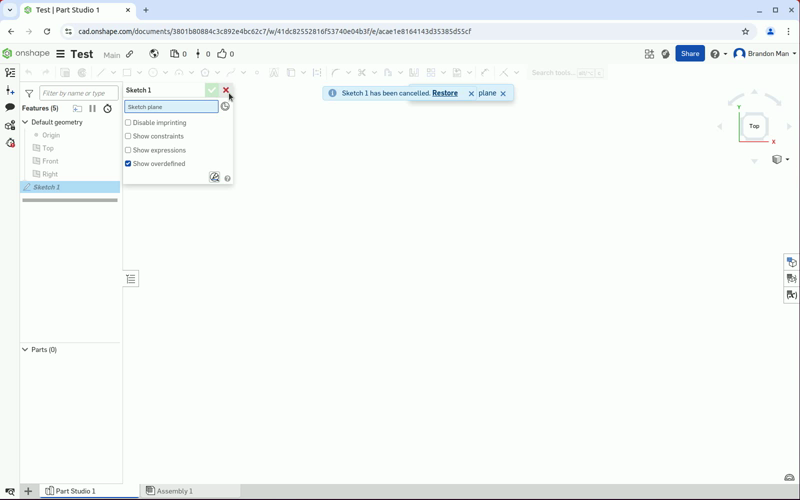
mouse_move(73, 150)
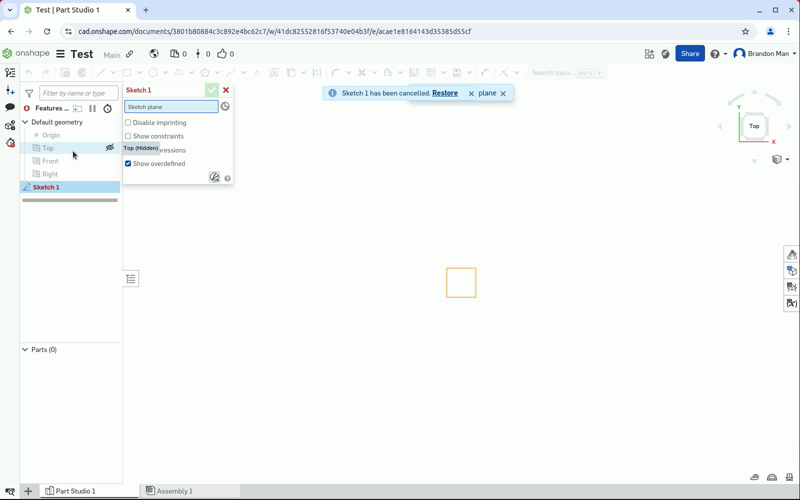
click(73, 150)
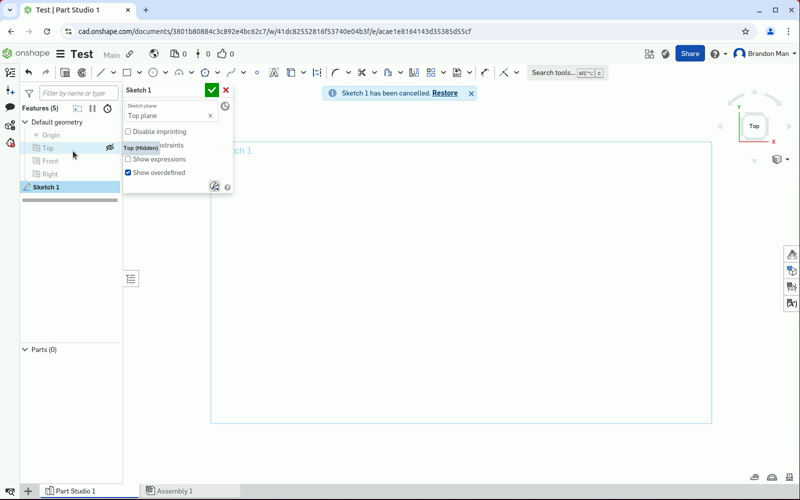
mouse_move(73, 352)
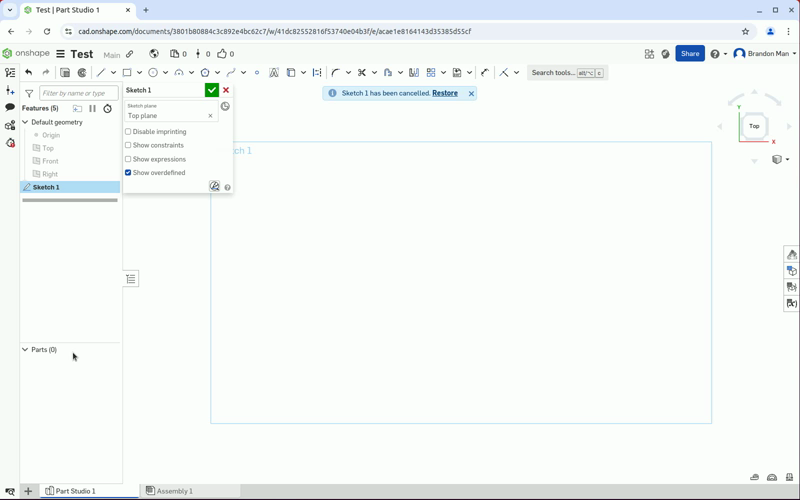
key(y)
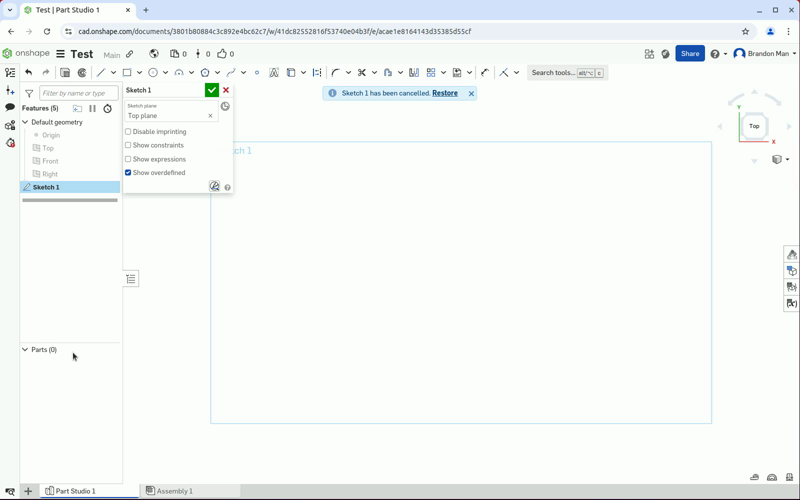
key(l)
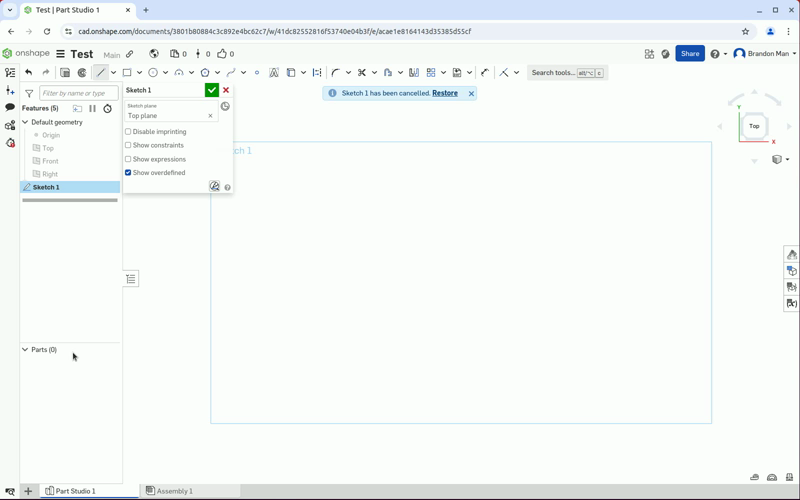
key_down(shift)
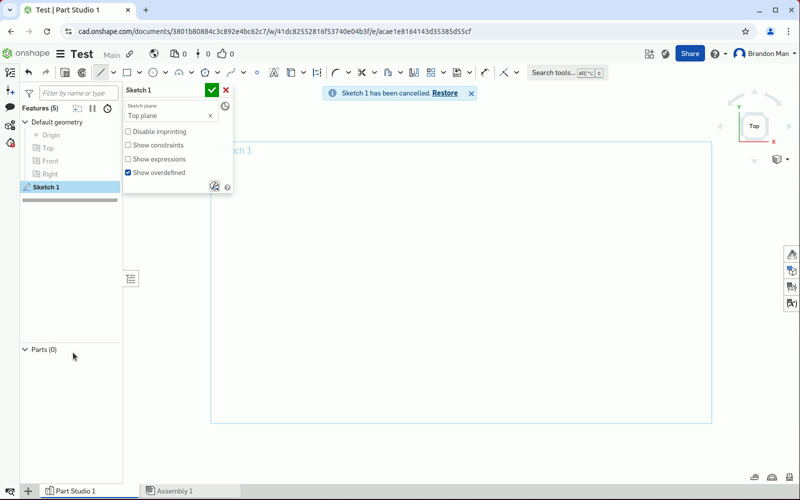
mouse_move(348, 353)
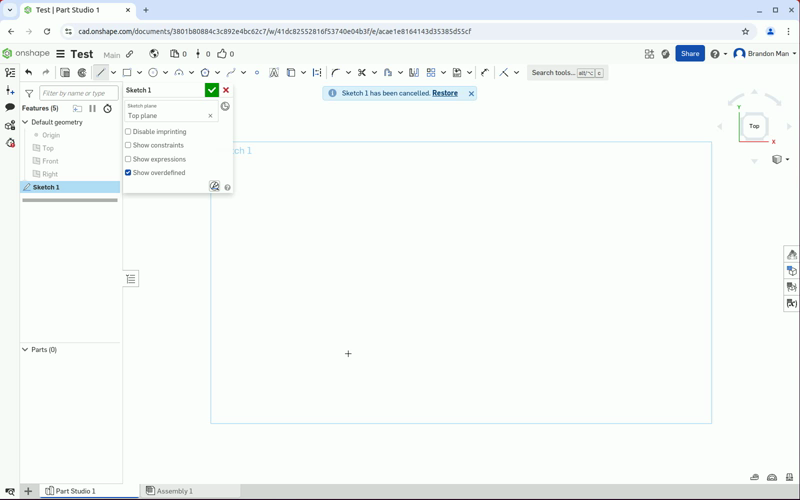
click(348, 353)
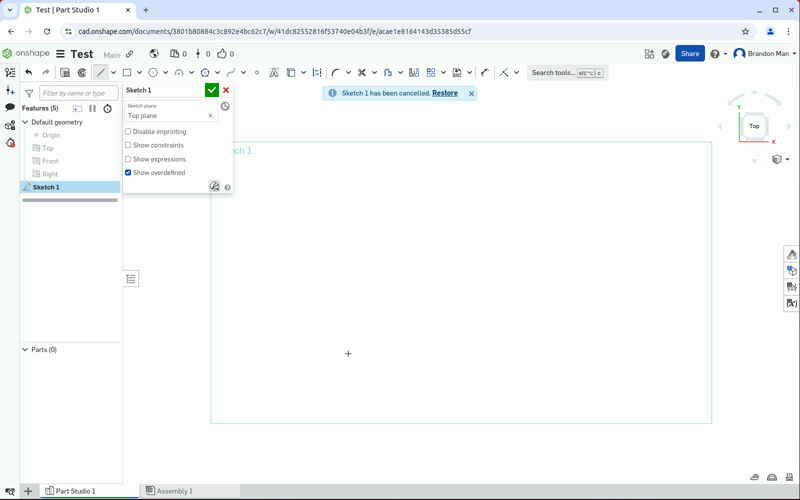
key_up(shift)
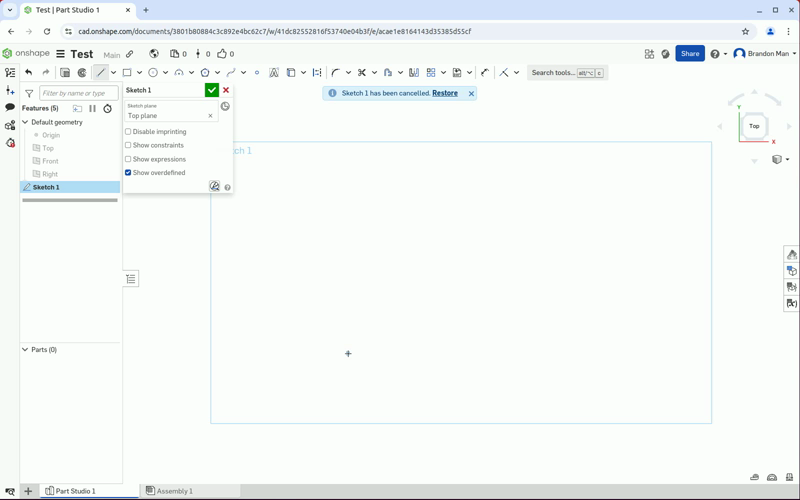
key_down(shift)
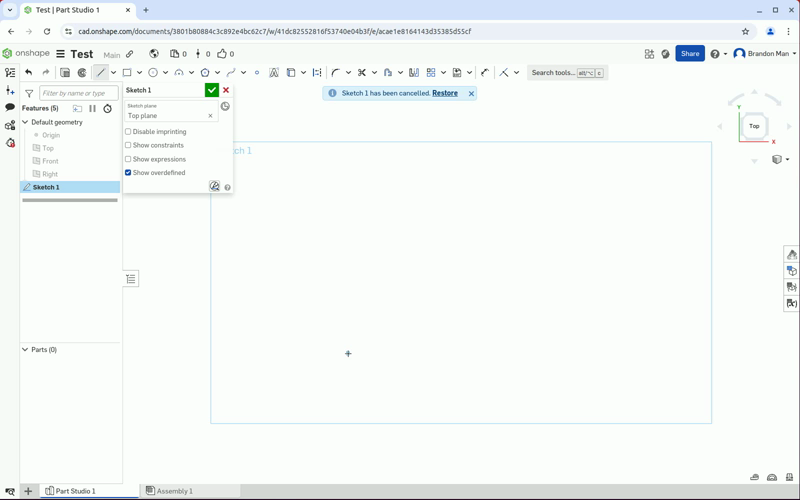
mouse_move(378, 353)
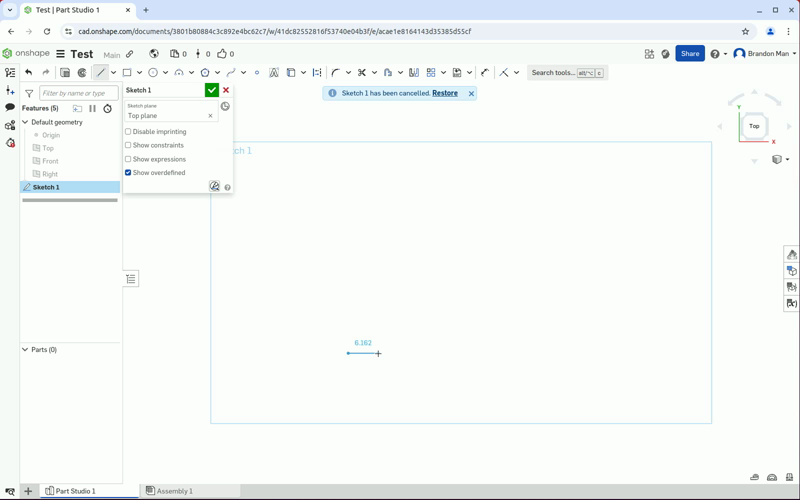
mouse_move(390, 353)
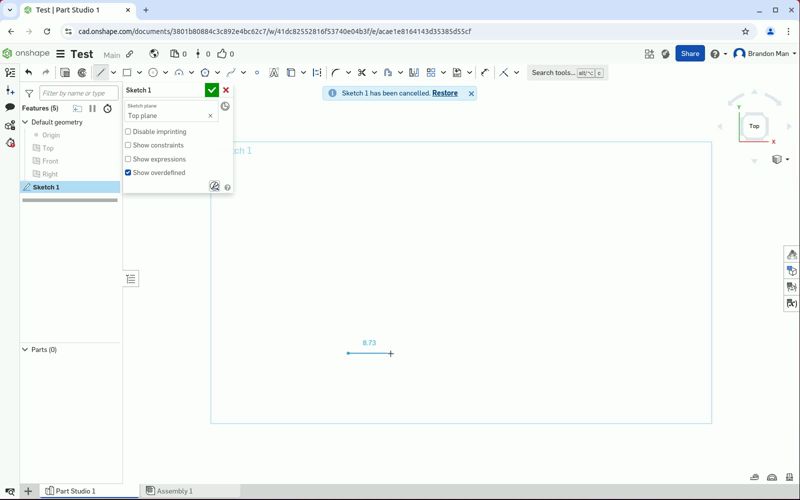
click(390, 353)
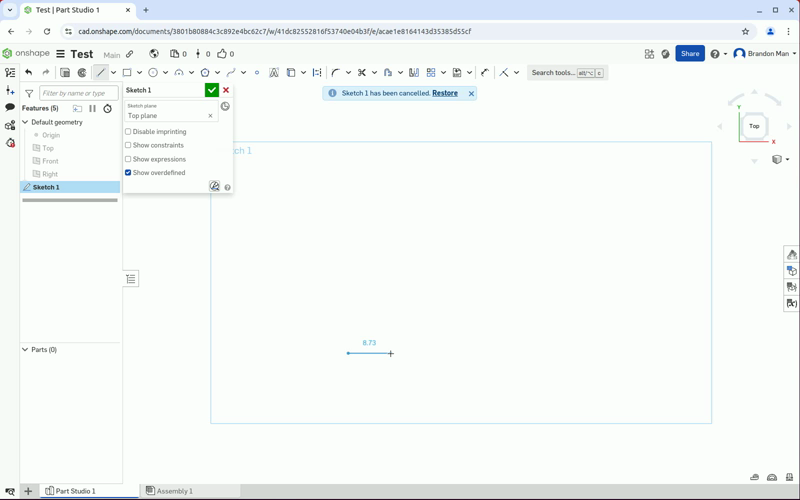
key_up(shift)
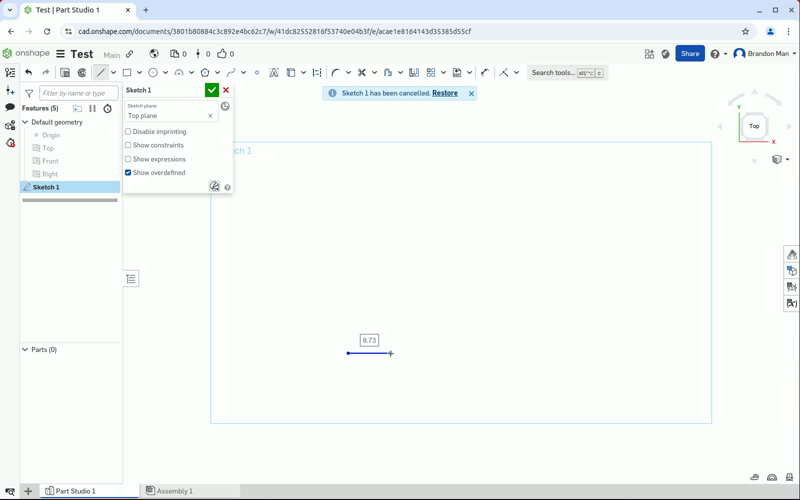
key_down(shift)
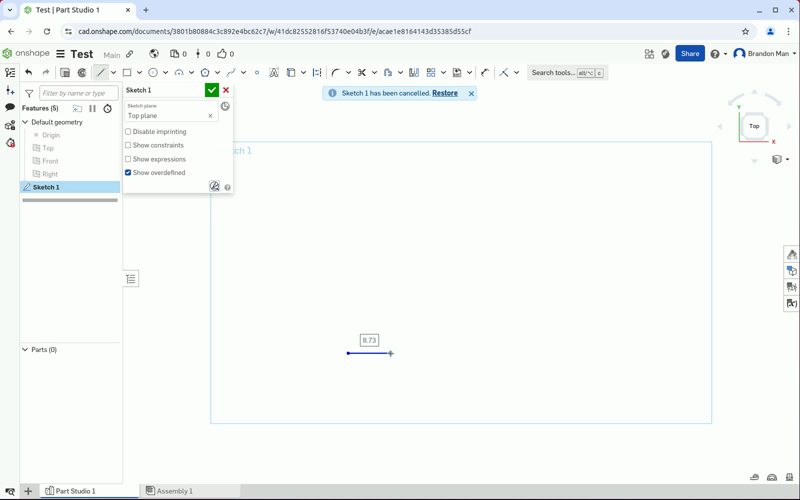
mouse_move(390, 249)
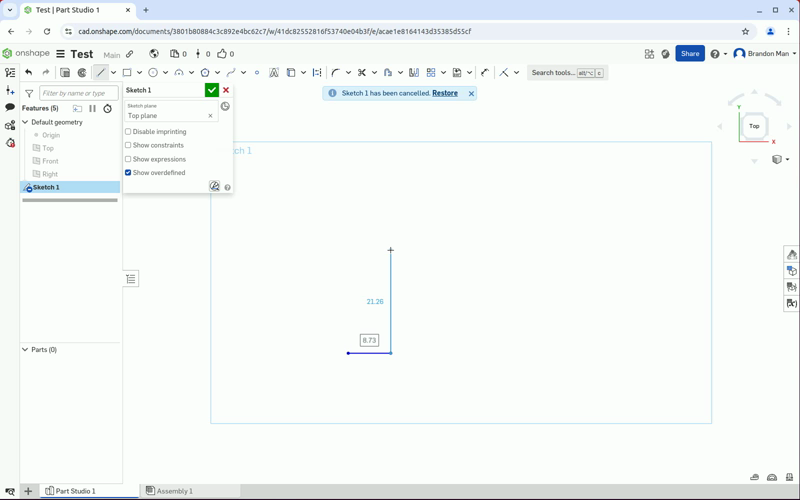
click(390, 249)
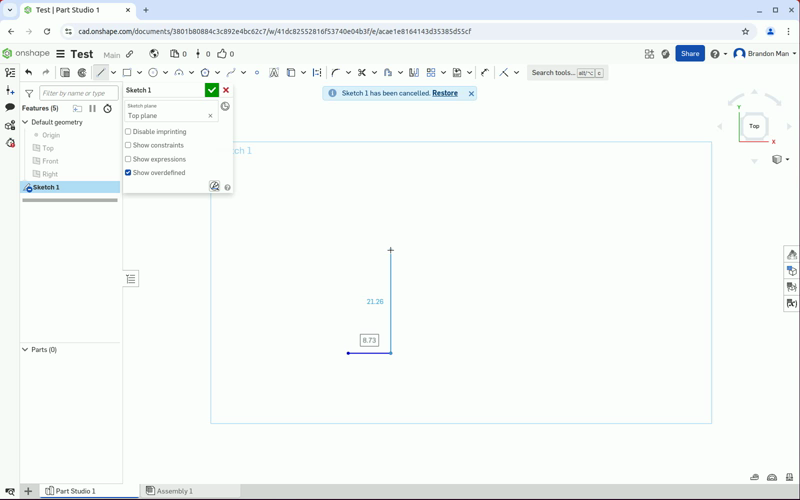
key_up(shift)
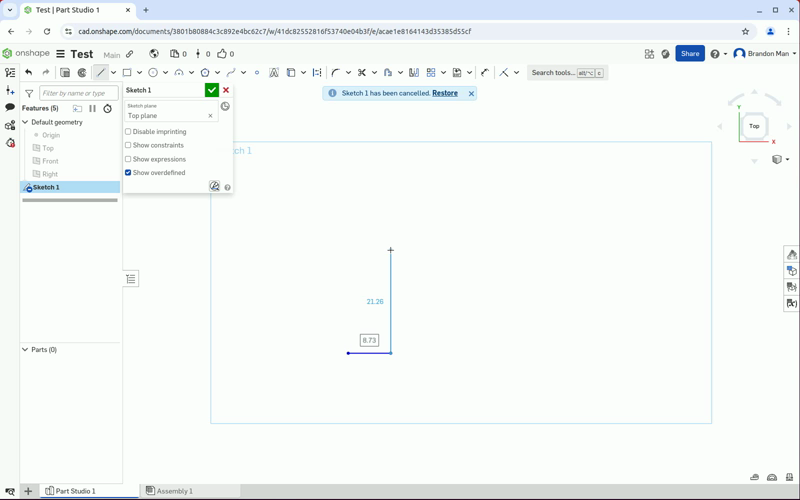
key_down(shift)
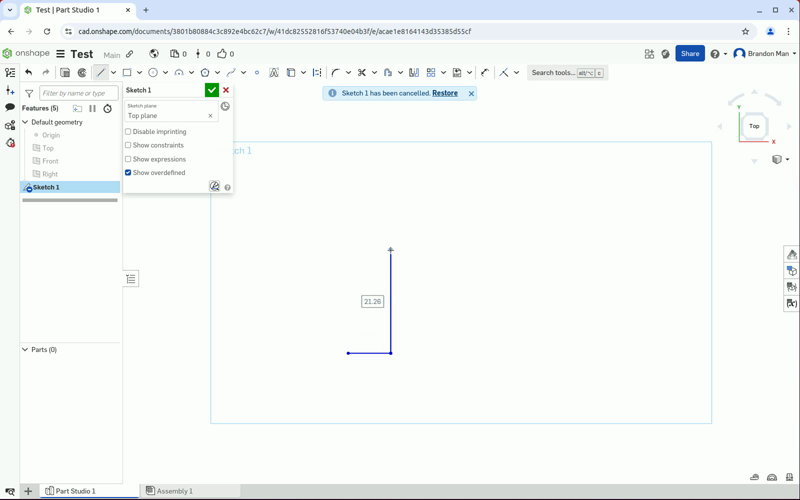
mouse_move(420, 249)
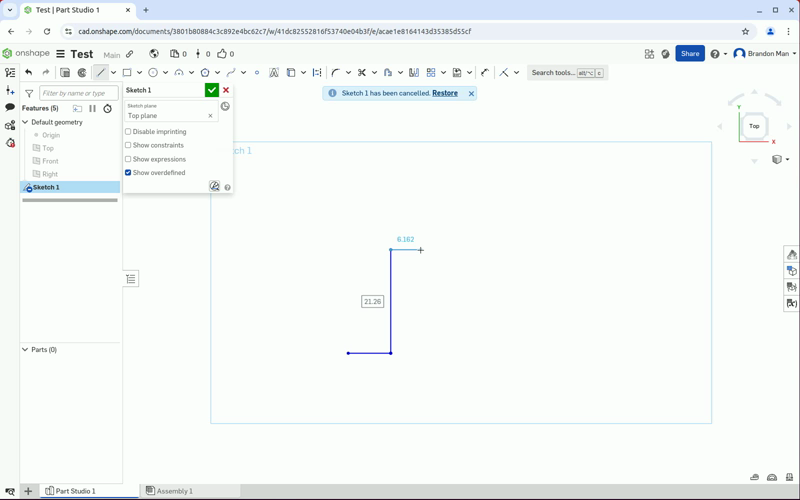
mouse_move(348, 249)
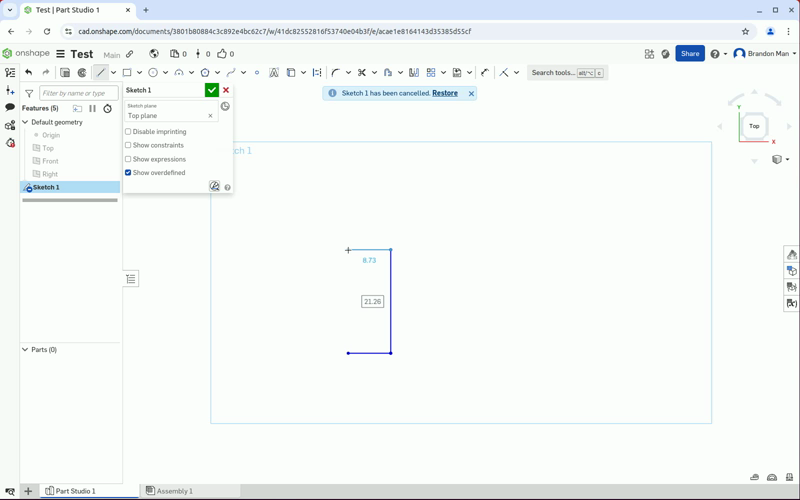
click(348, 249)
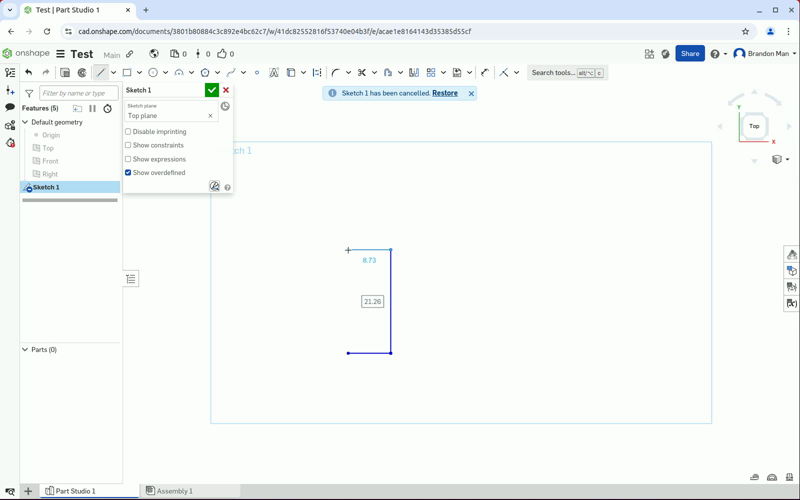
key_up(shift)
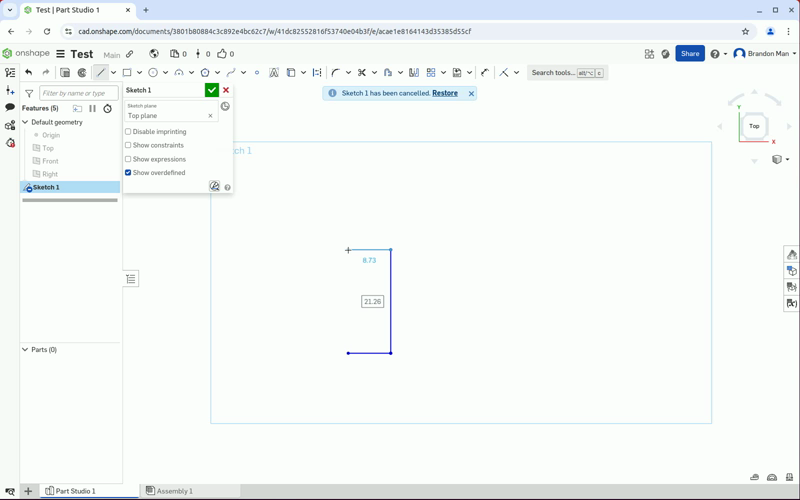
key_down(shift)
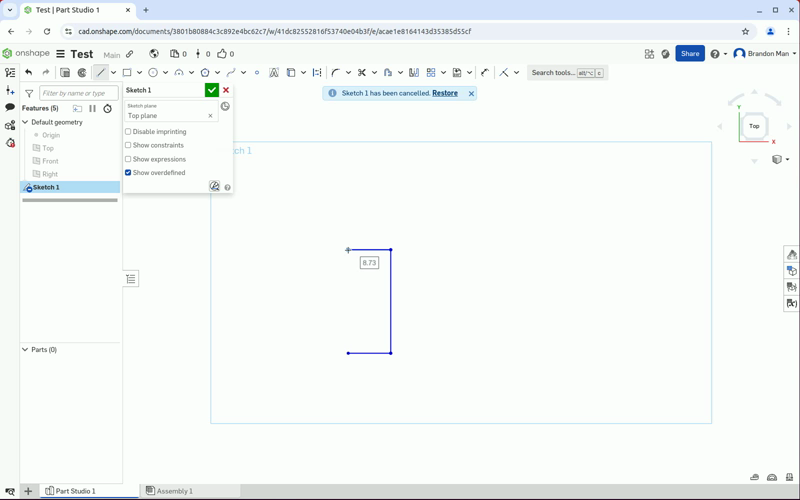
mouse_move(348, 353)
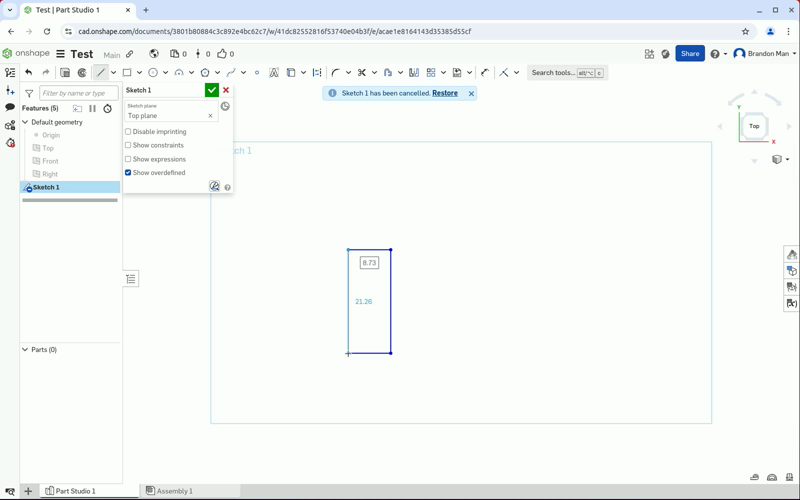
key_up(shift)
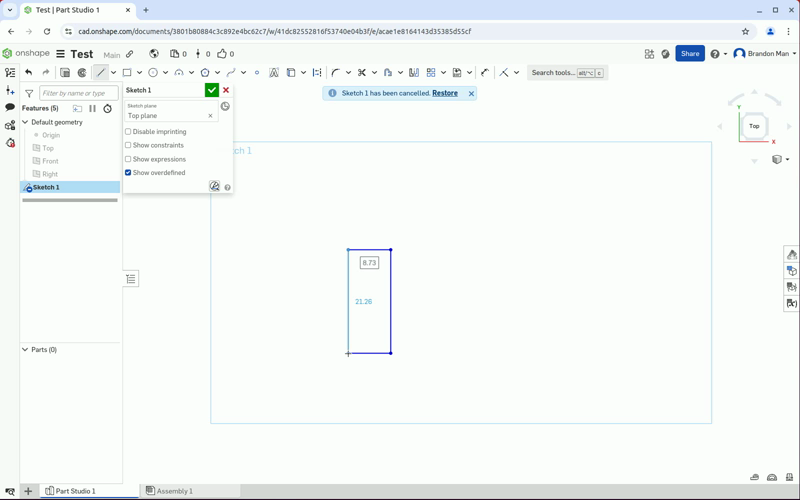
click(348, 353)
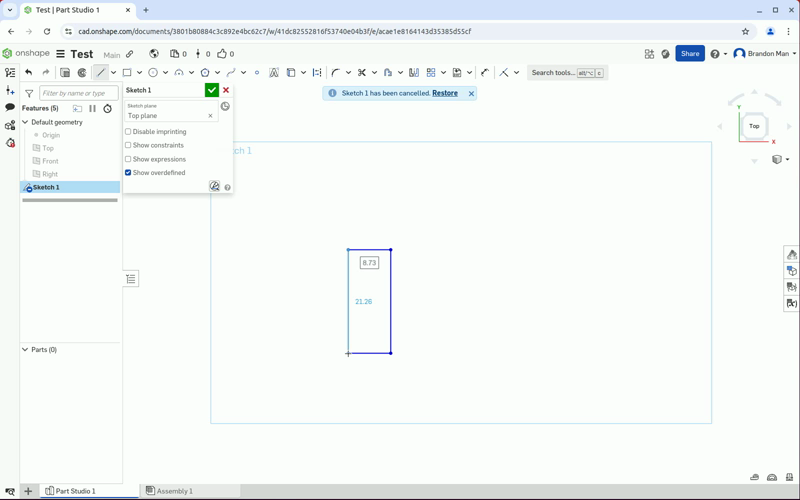
key(esc)
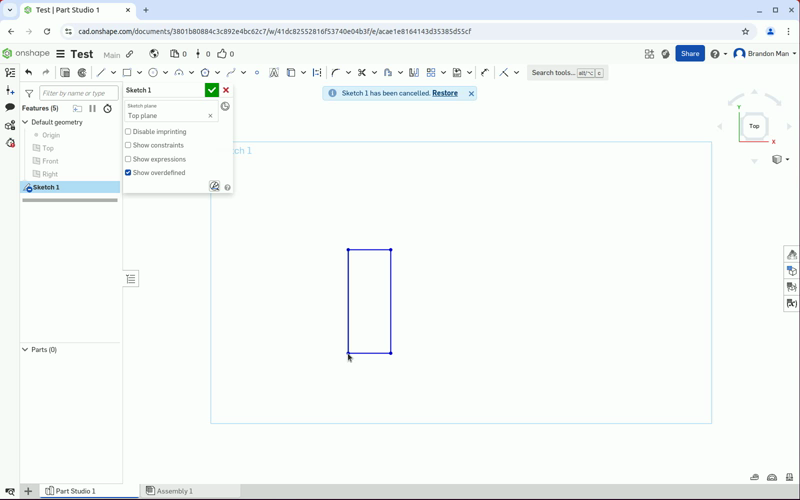
mouse_move(373, 349)
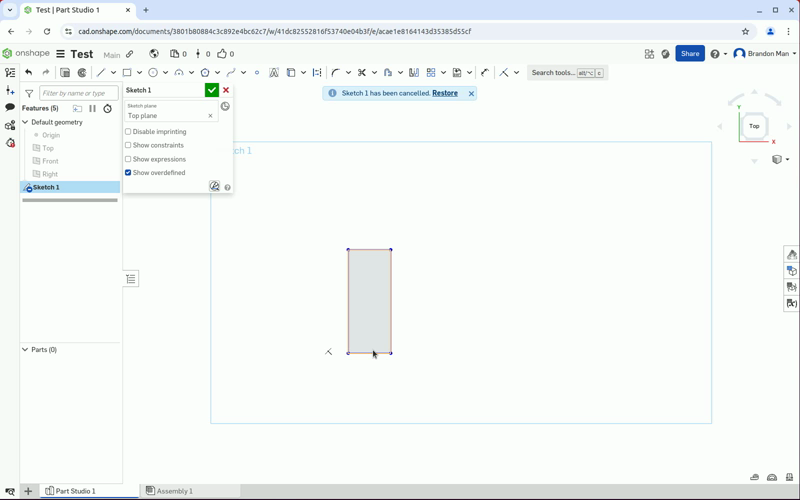
click(373, 349)
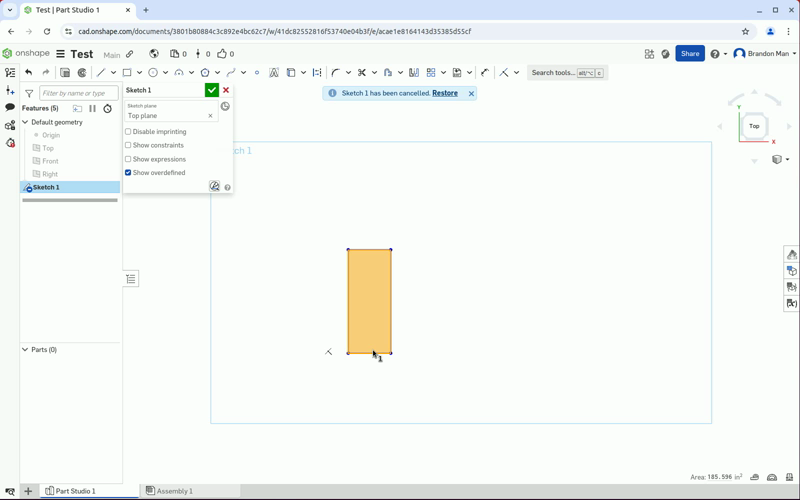
mouse_move(73, 352)
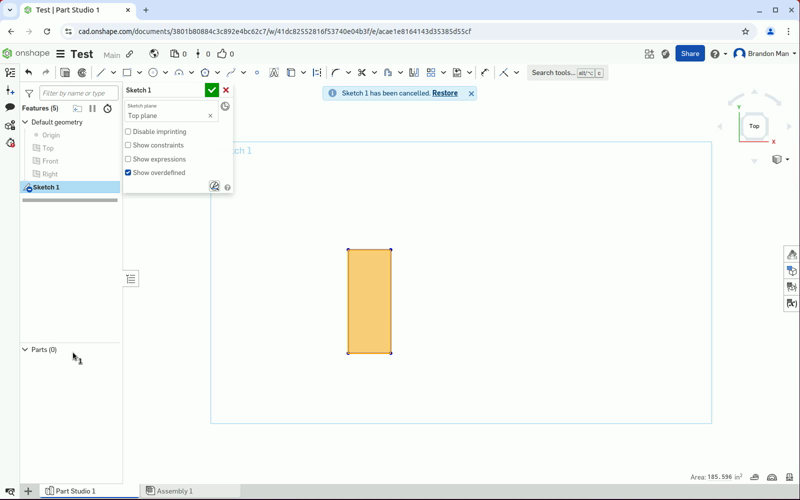
key(shift+y)
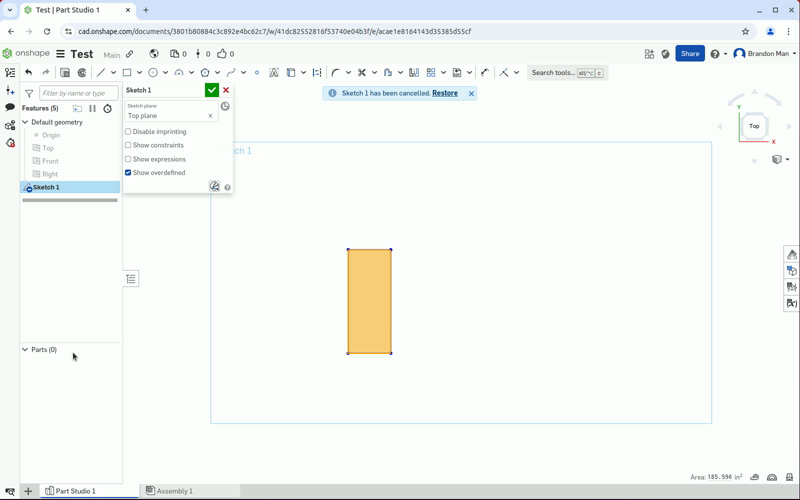
key(shift+e)
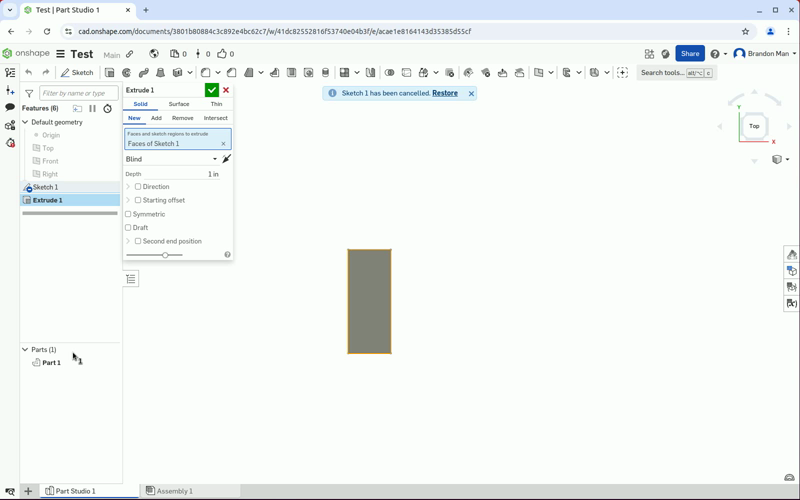
mouse_move(143, 106)
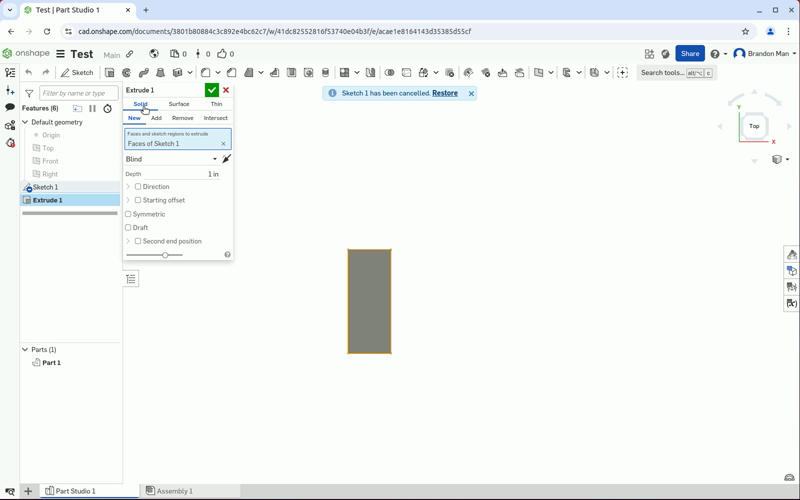
click(143, 106)
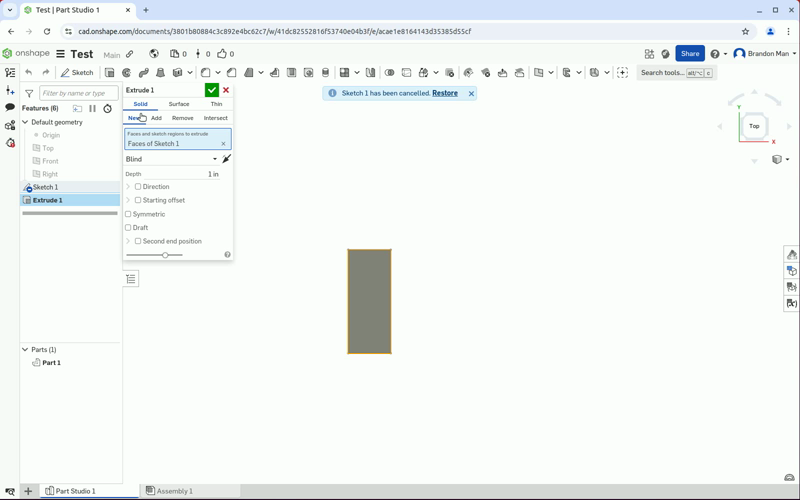
mouse_move(137, 120)
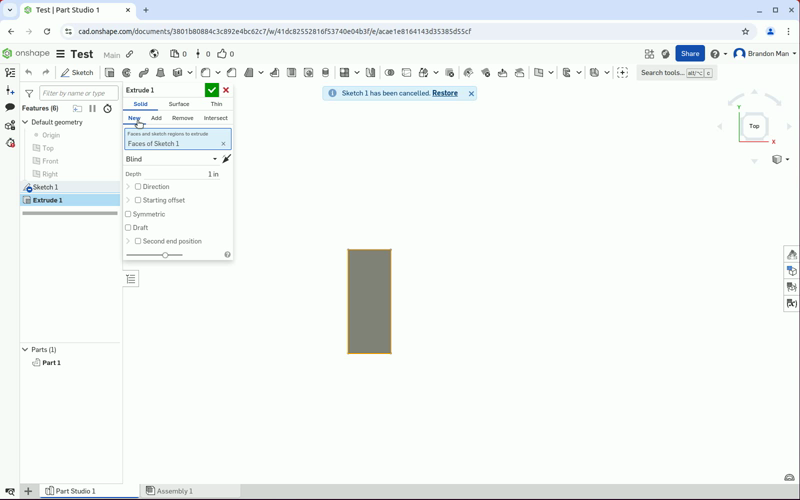
click(137, 120)
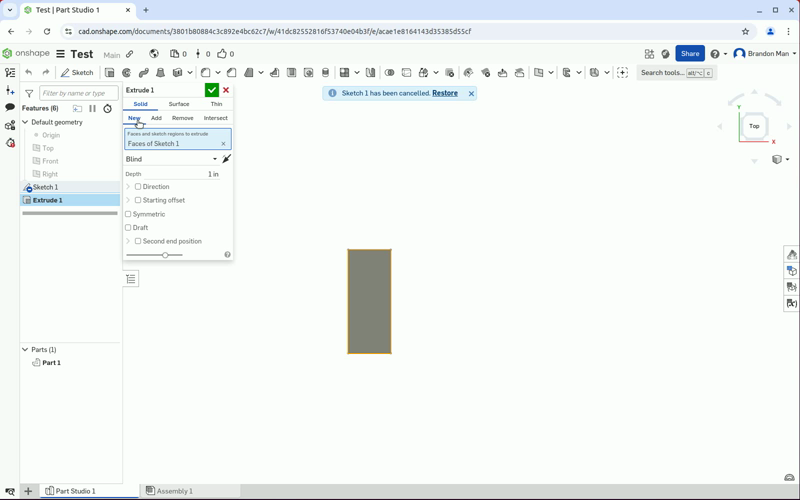
key(tab, 4)
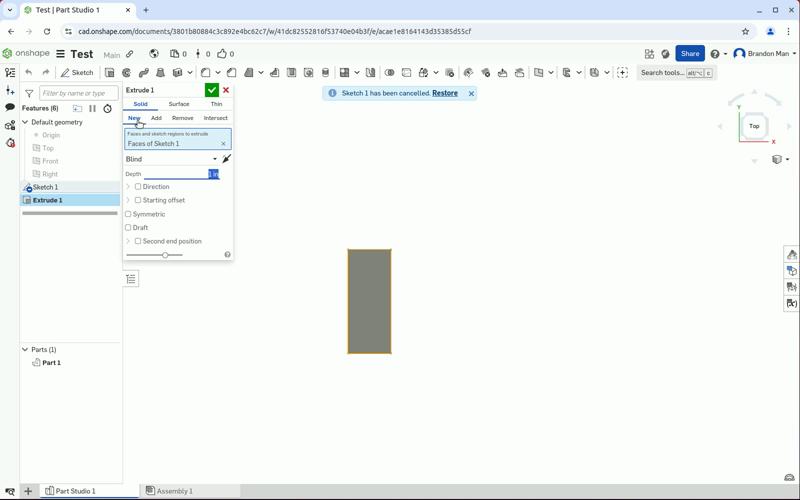
text(18.535)
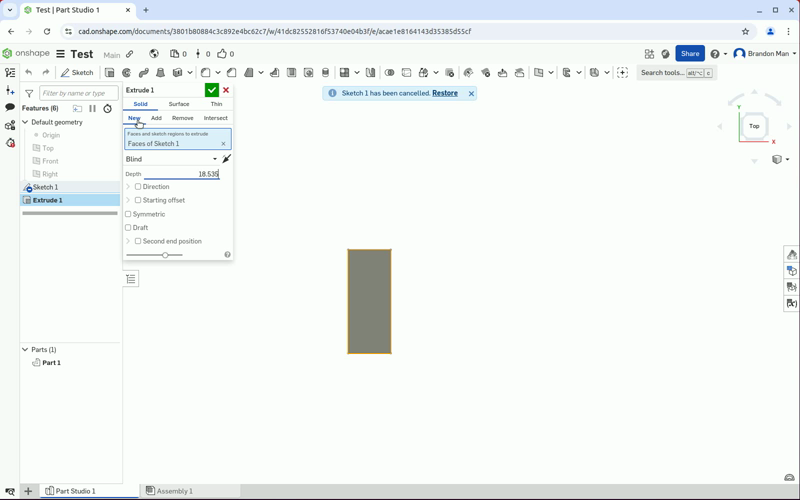
key(enter)
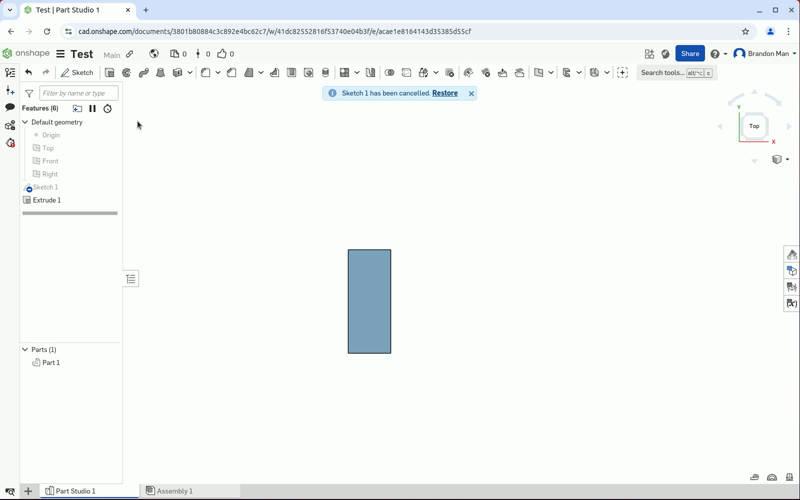
key(shift+h)
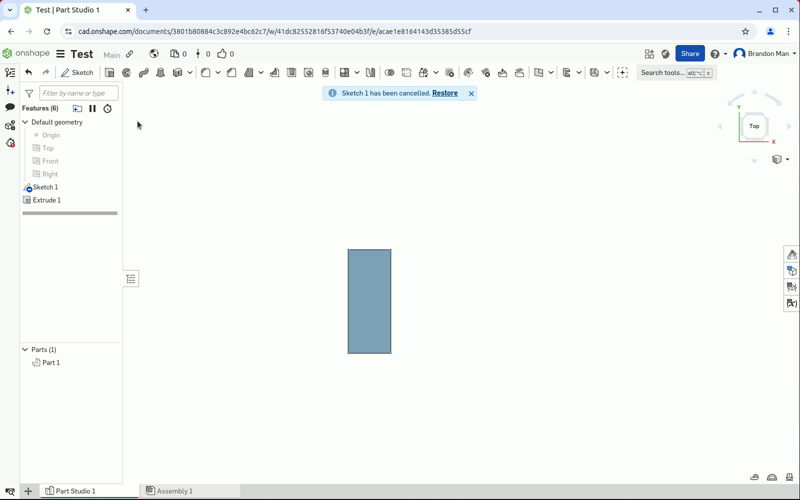
key(shift+h)
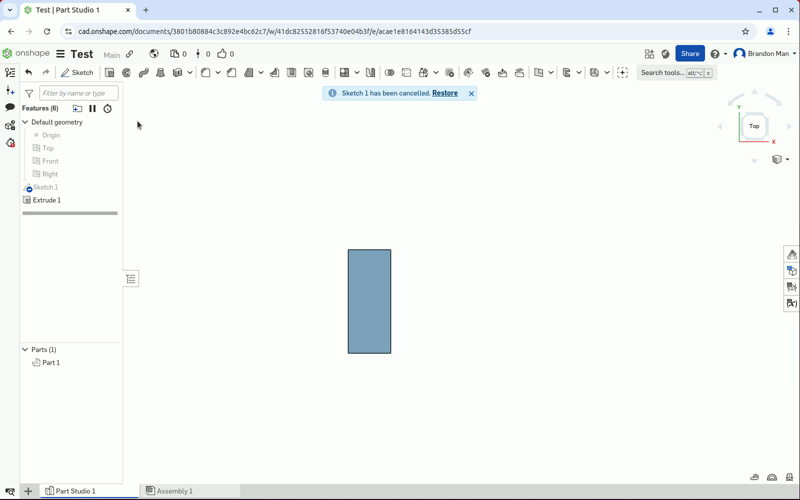
mouse_move(73, 189)
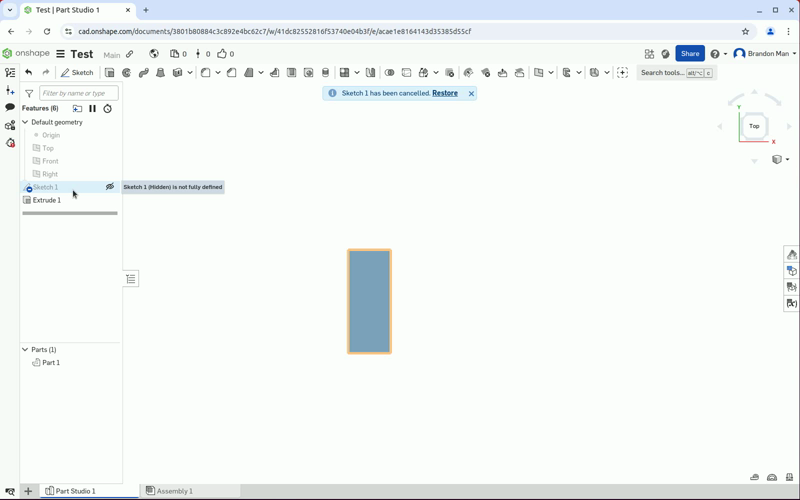
click(73, 189)
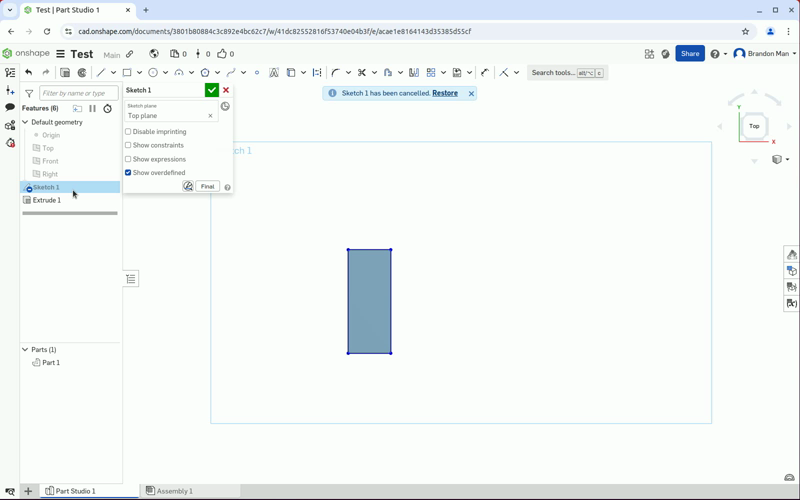
mouse_move(229, 92)
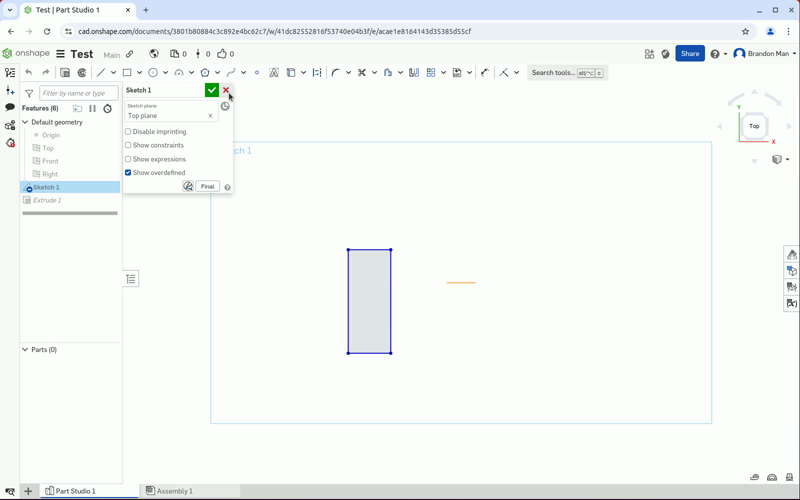
click(229, 92)
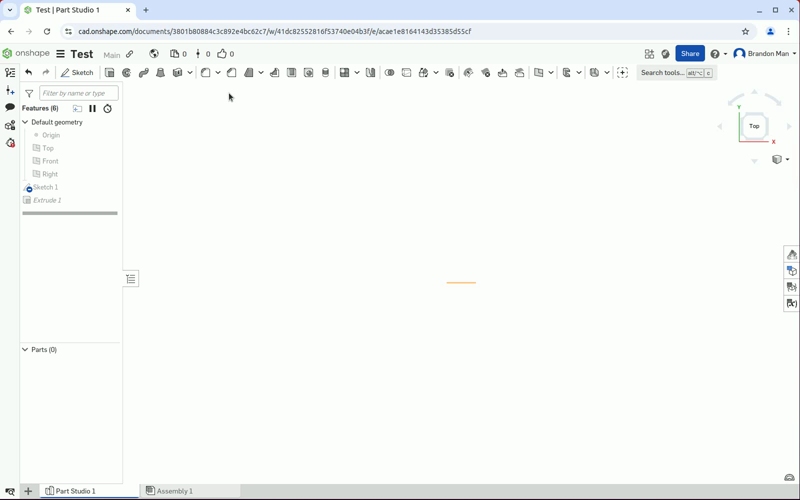
mouse_move(541, 75)
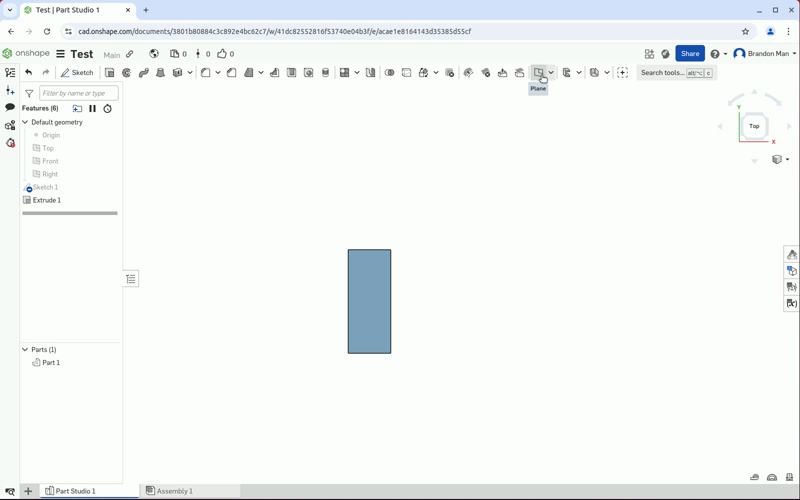
click(541, 75)
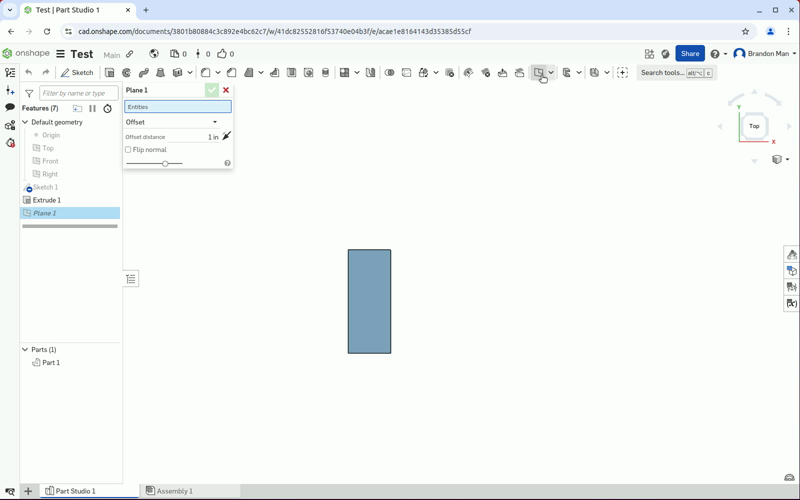
mouse_move(73, 150)
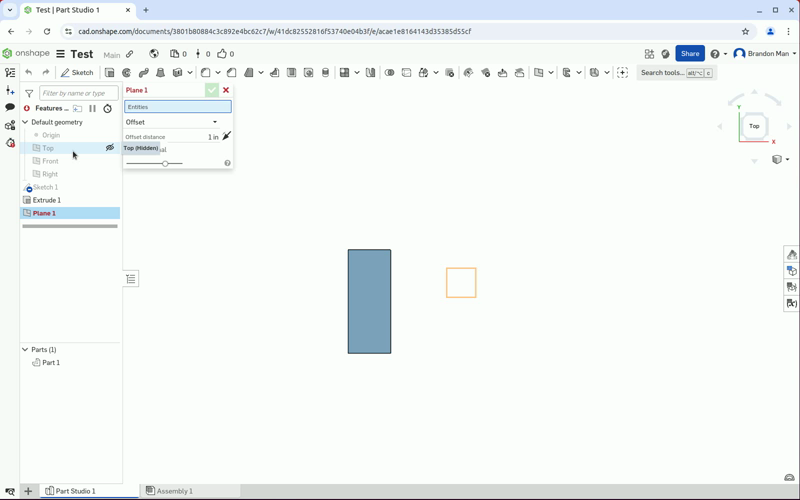
click(73, 150)
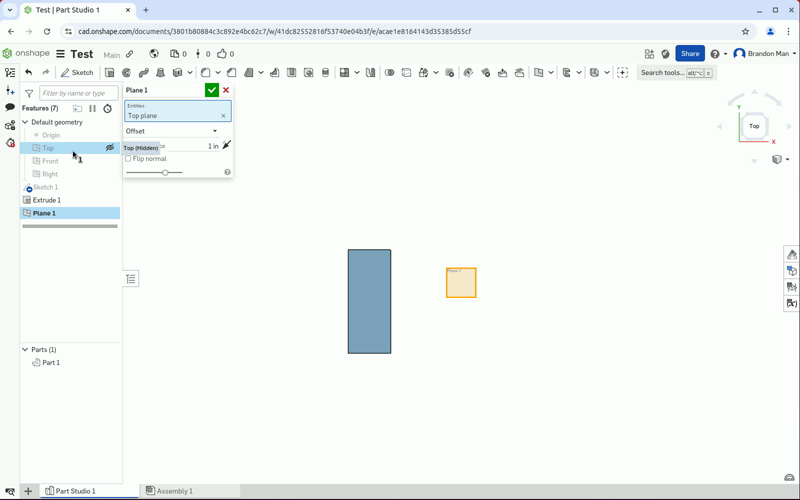
key(tab, 2)
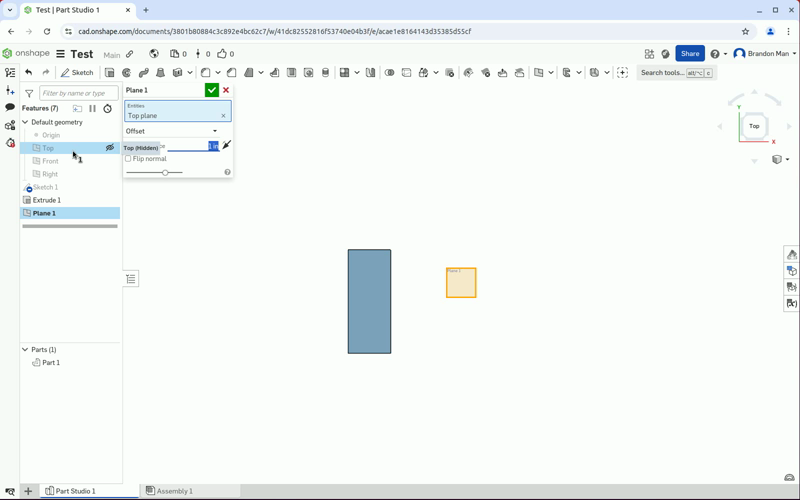
text(18.548)
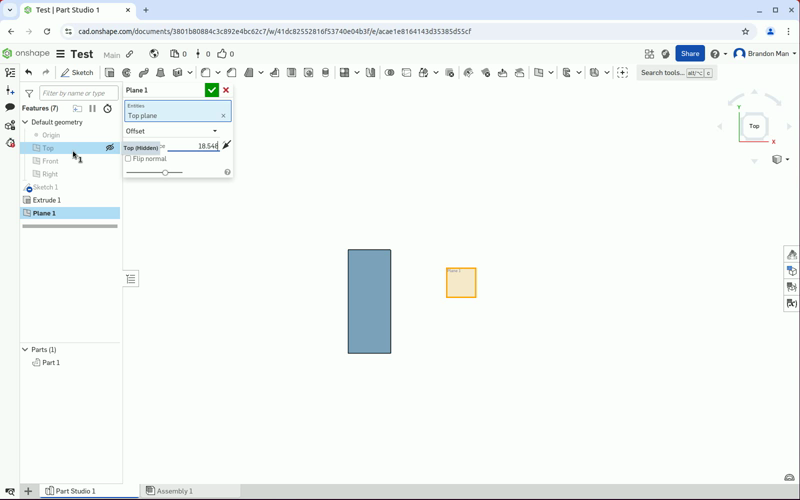
key(enter, 2)
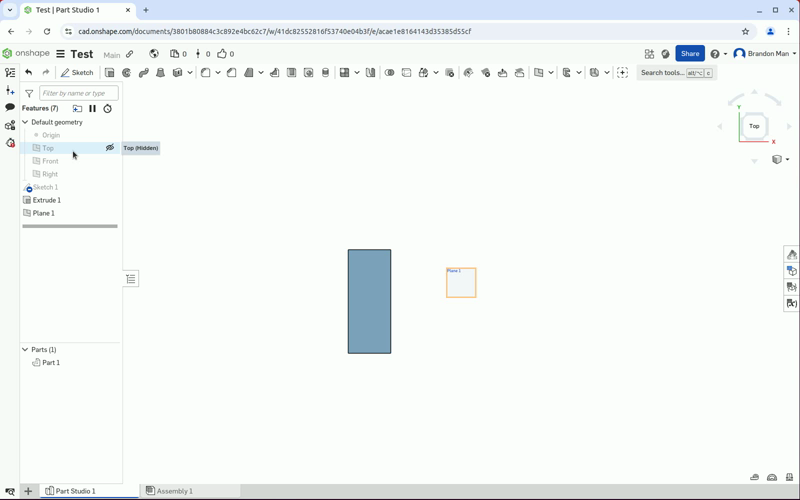
key(shift+s)
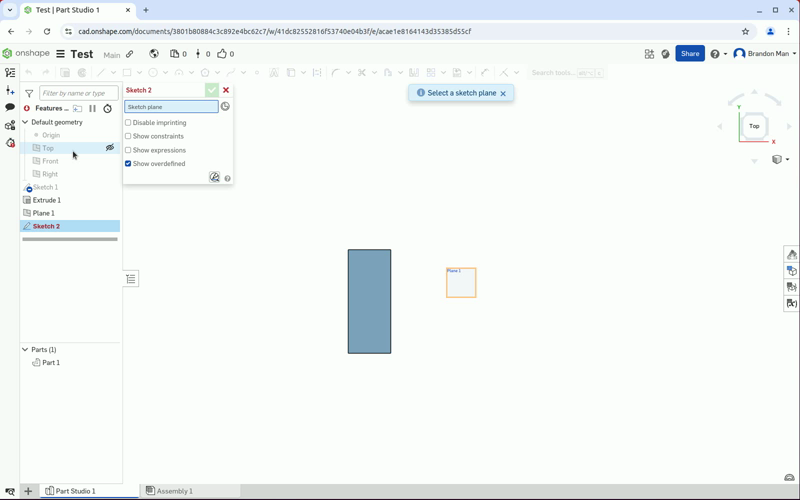
mouse_move(73, 215)
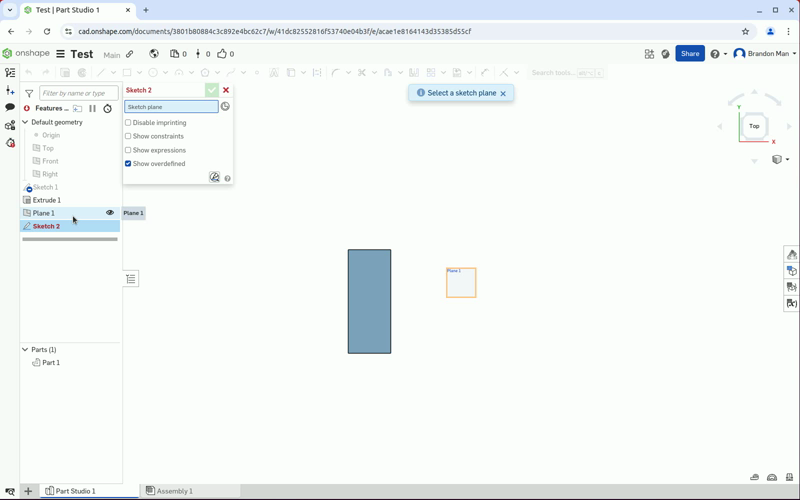
click(73, 215)
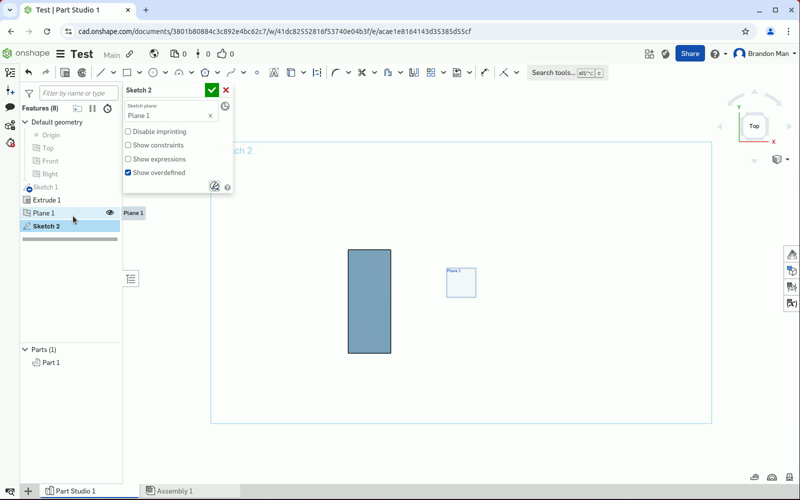
mouse_move(73, 352)
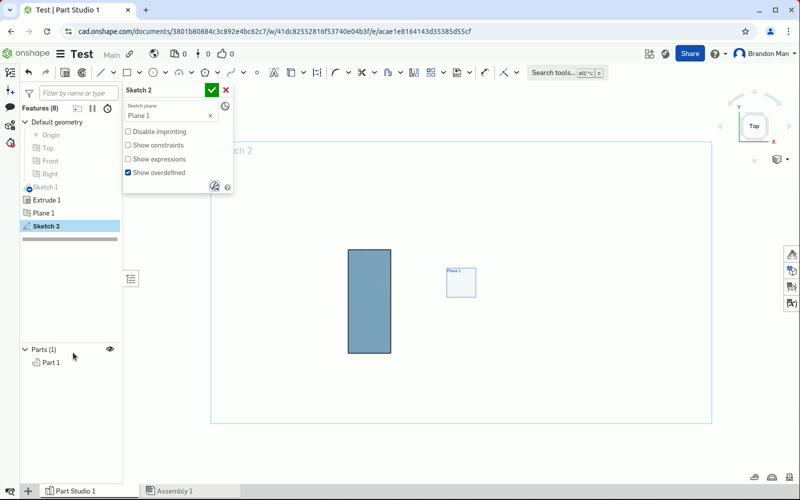
key(y)
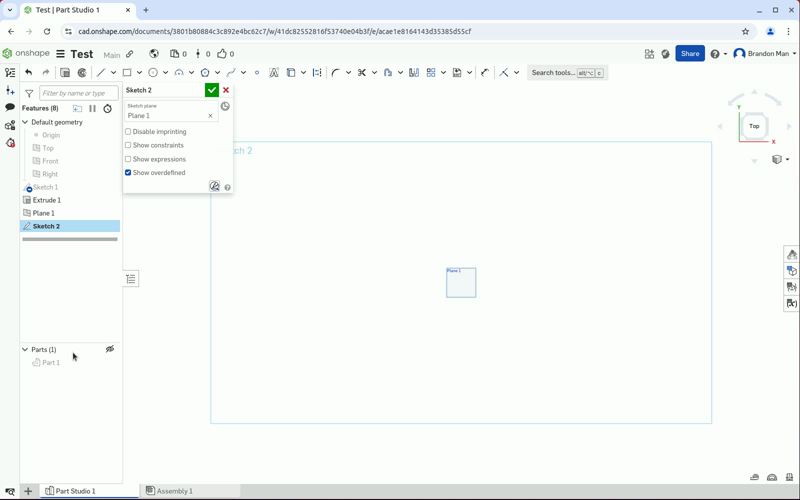
key(l)
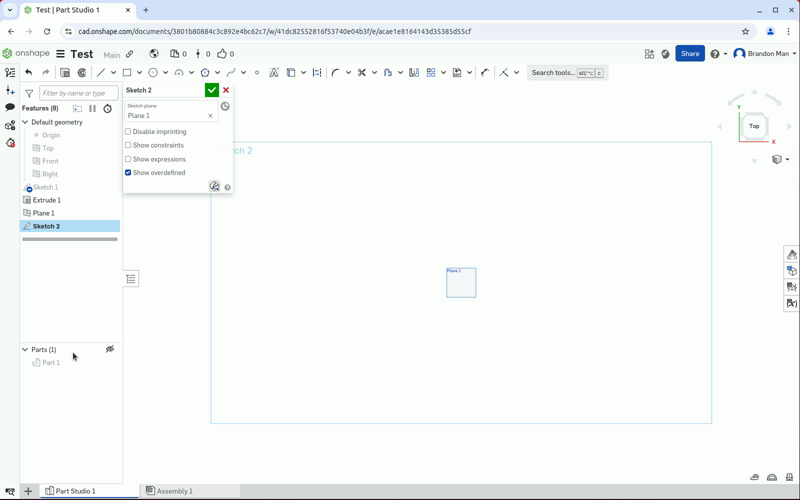
key_down(shift)
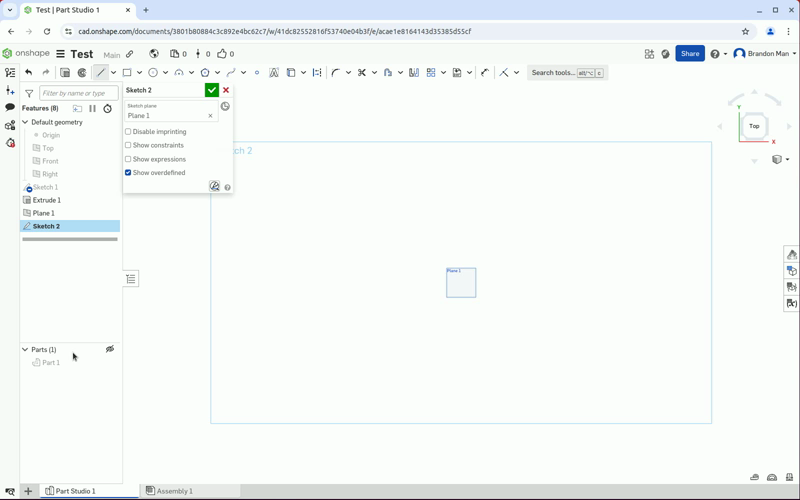
mouse_move(353, 311)
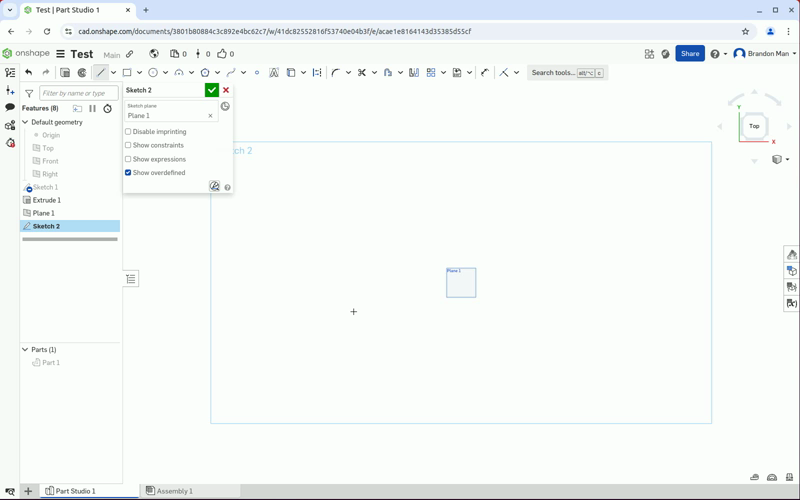
click(353, 311)
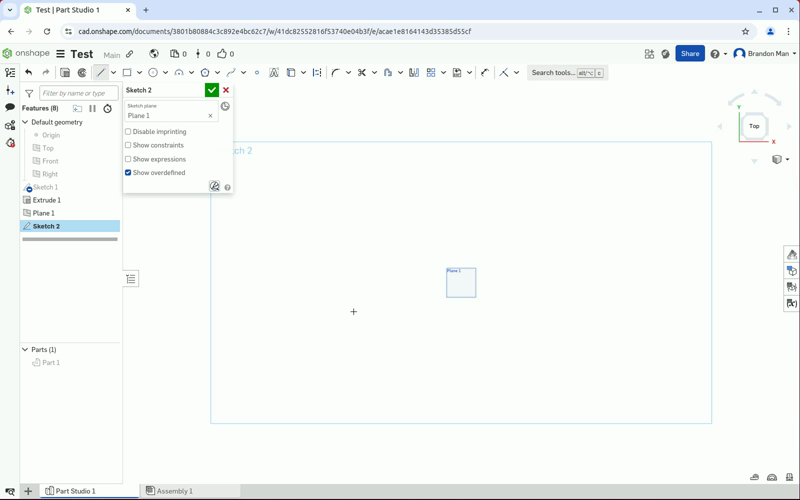
key_up(shift)
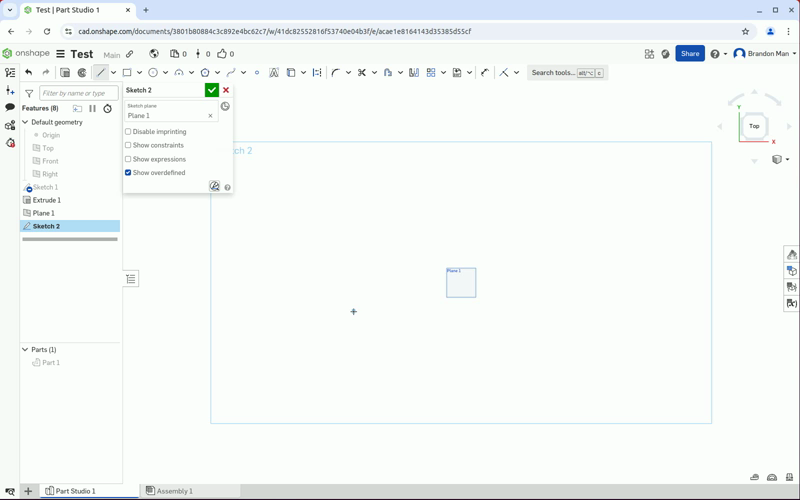
key_down(shift)
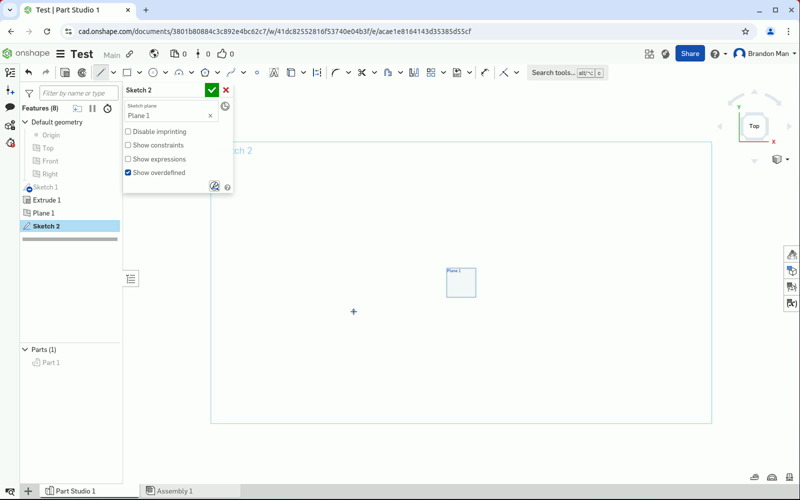
mouse_move(383, 311)
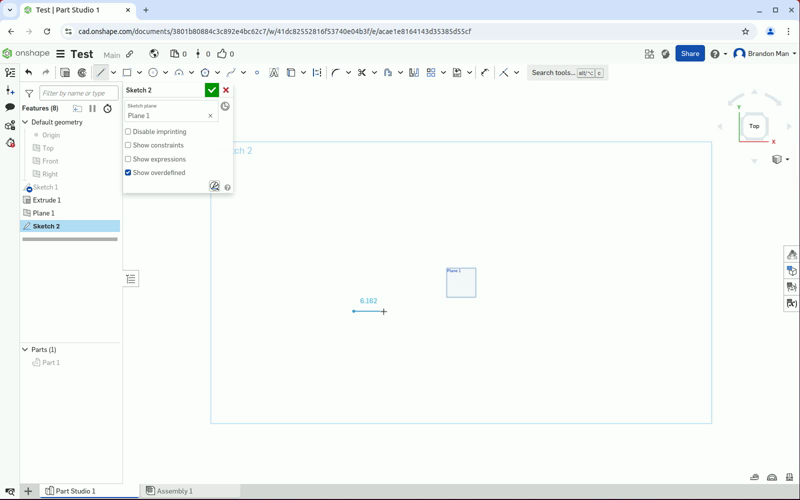
mouse_move(362, 311)
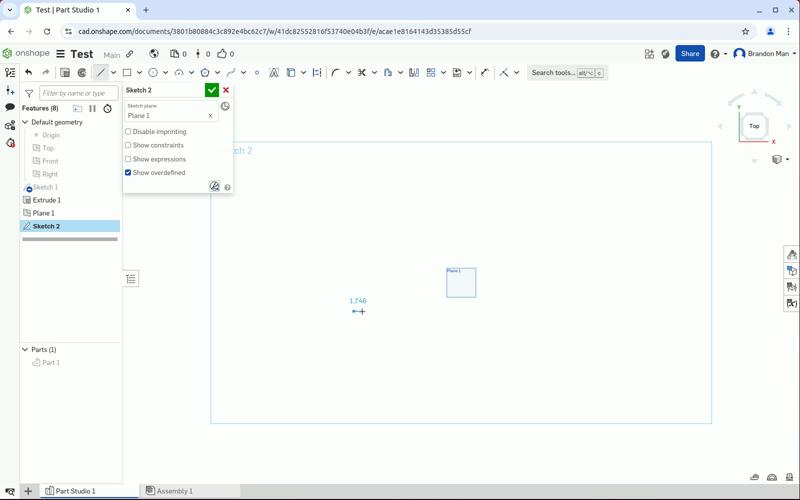
click(362, 311)
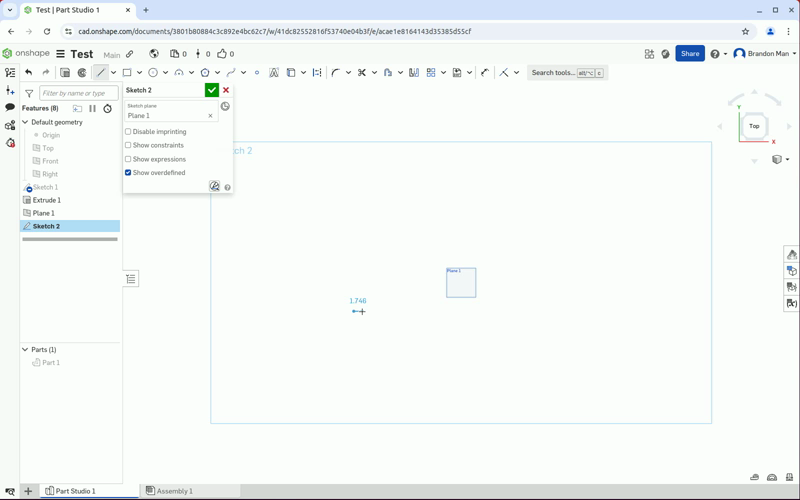
key_up(shift)
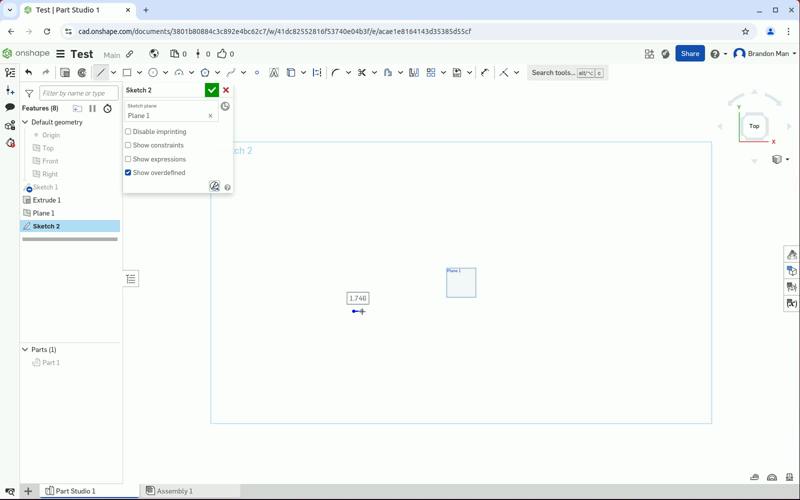
key_down(shift)
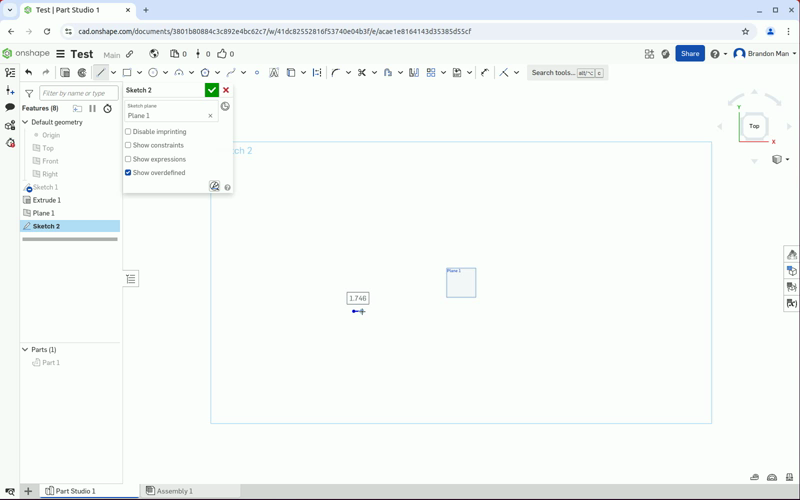
mouse_move(392, 311)
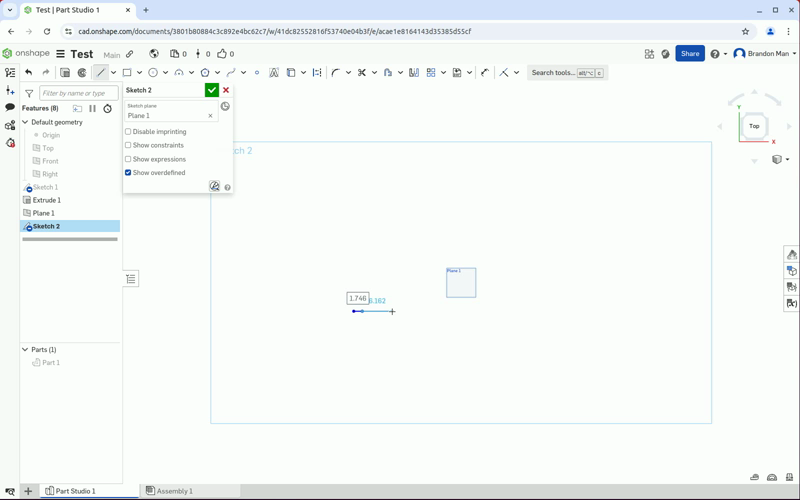
mouse_move(362, 347)
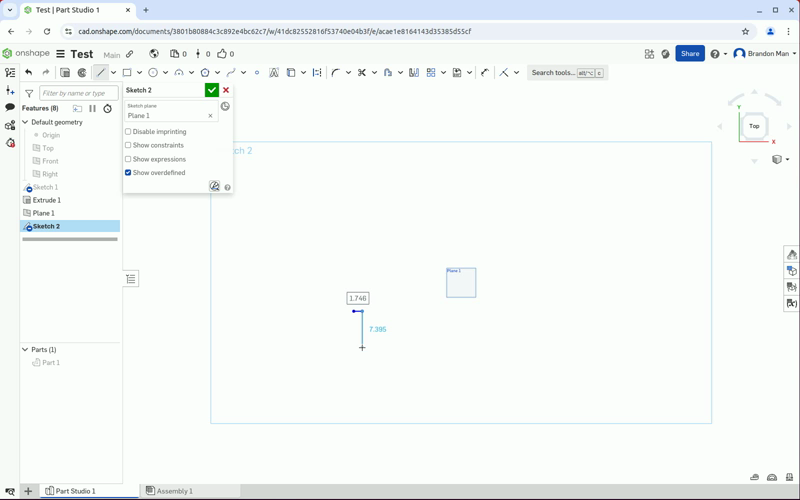
click(362, 347)
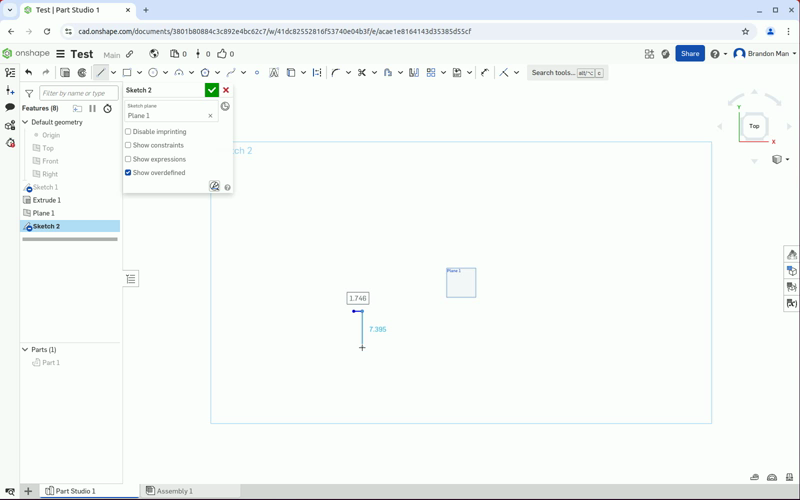
key_up(shift)
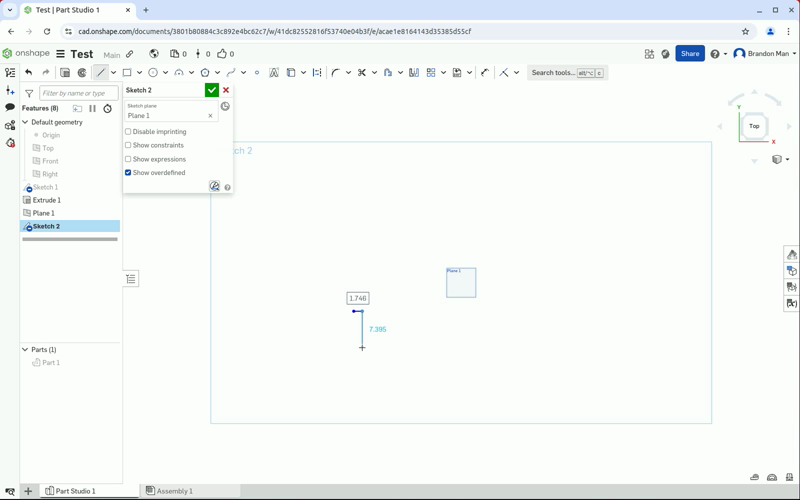
key_down(shift)
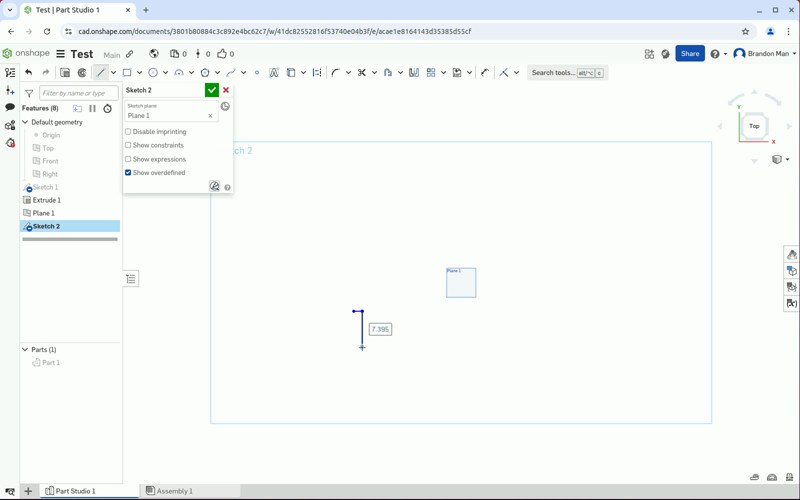
mouse_move(392, 347)
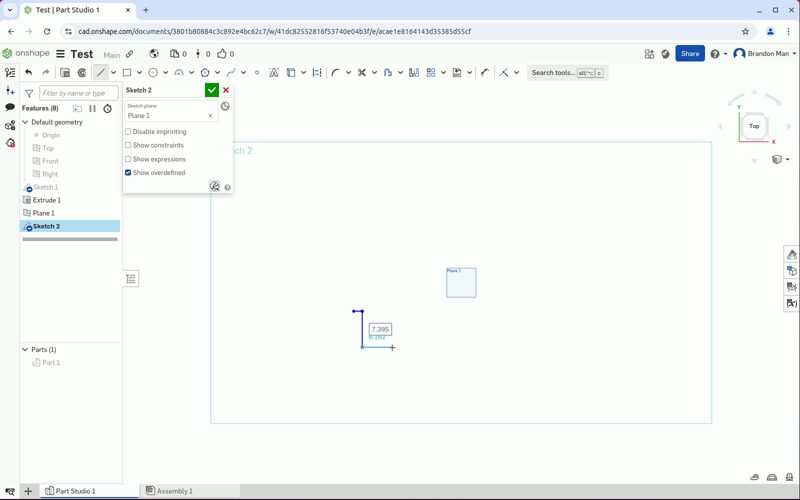
mouse_move(369, 347)
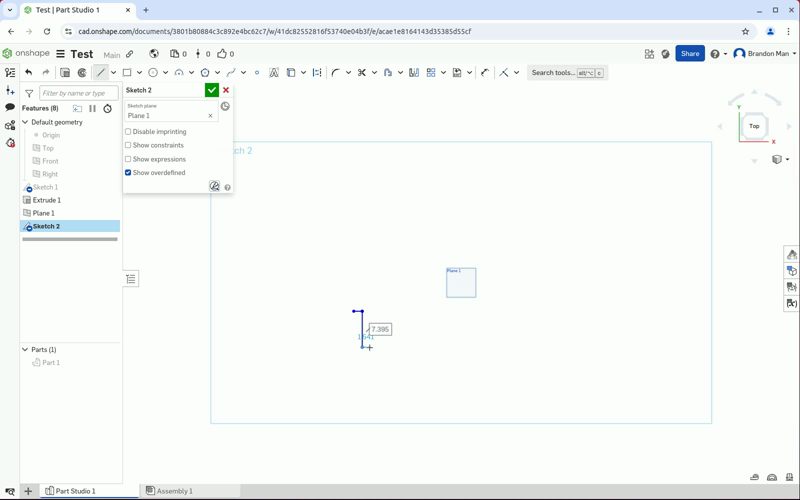
click(369, 347)
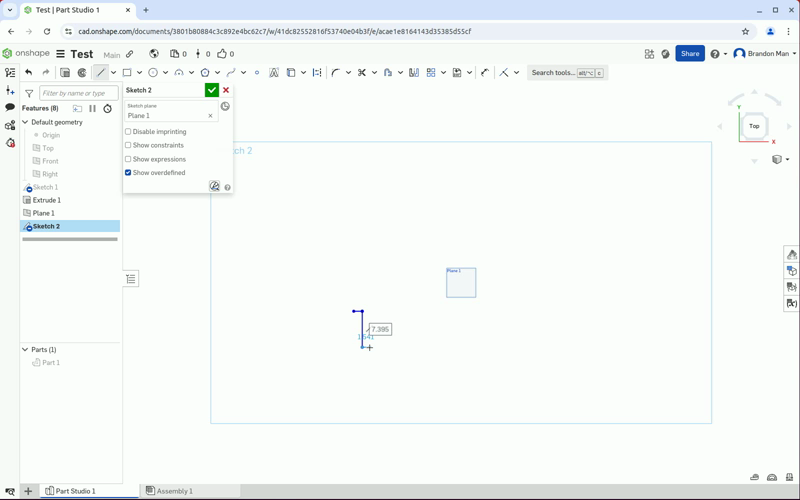
key_up(shift)
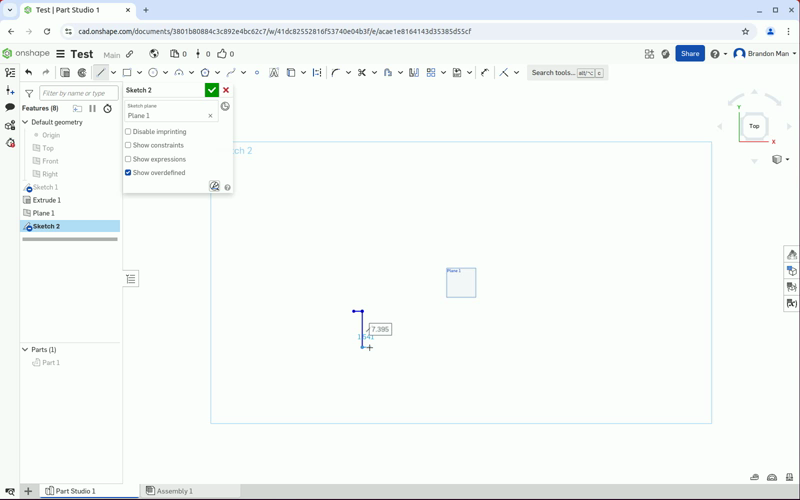
key_down(shift)
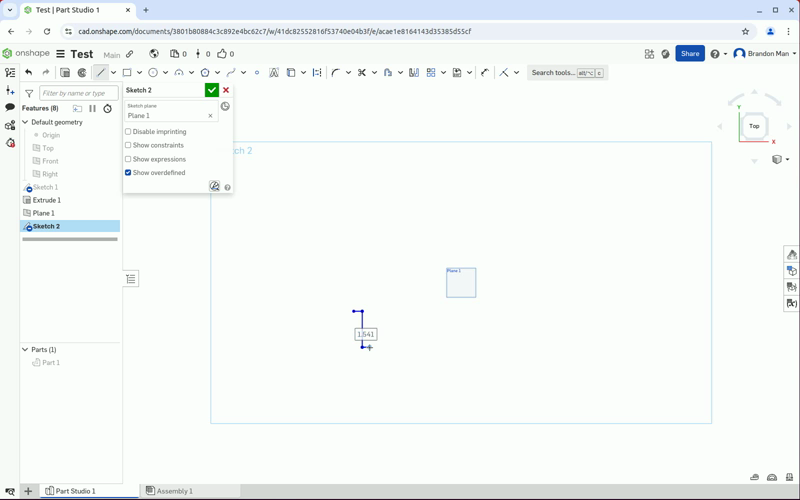
mouse_move(399, 347)
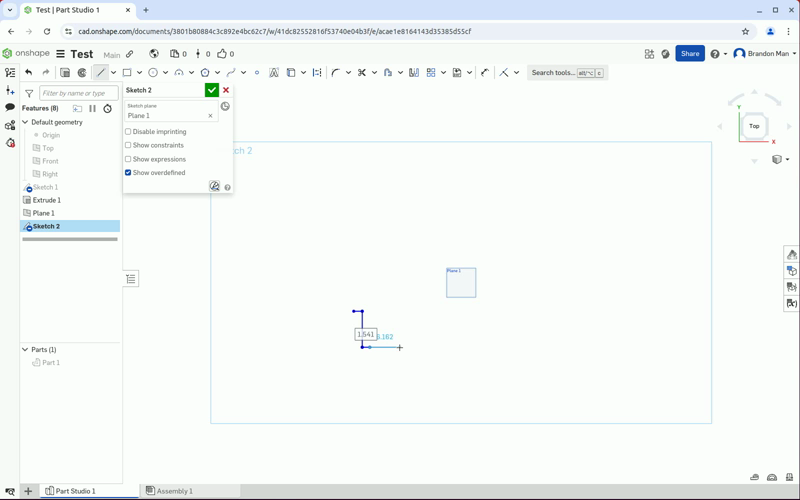
mouse_move(377, 347)
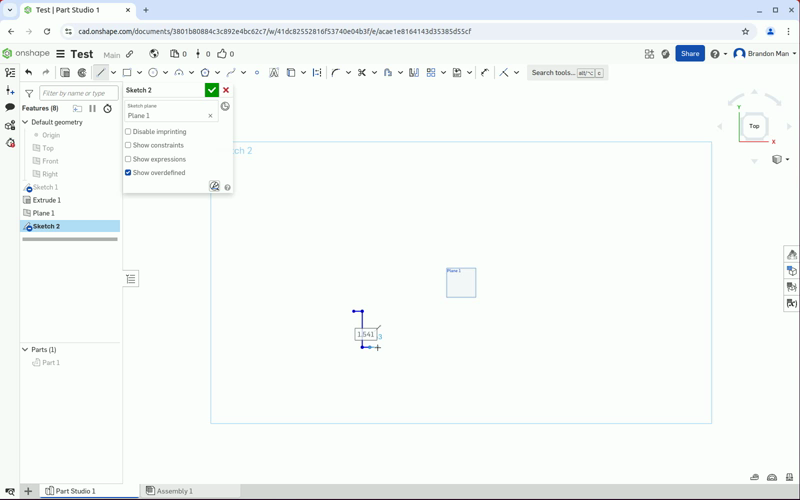
click(377, 347)
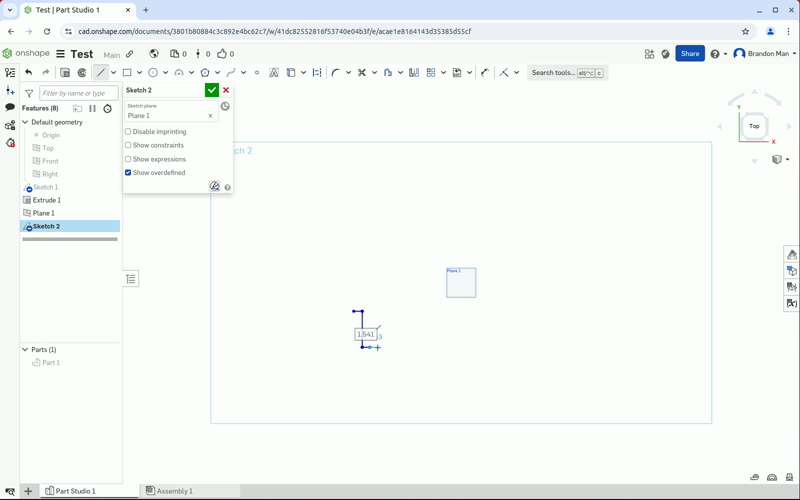
key_up(shift)
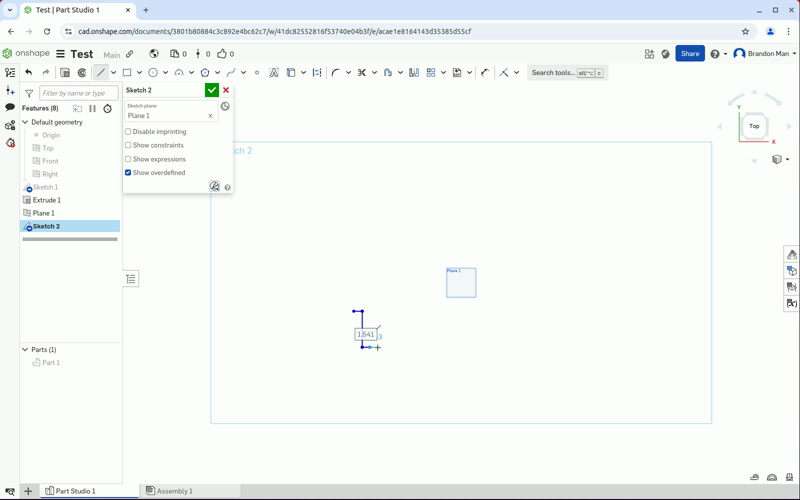
key_down(shift)
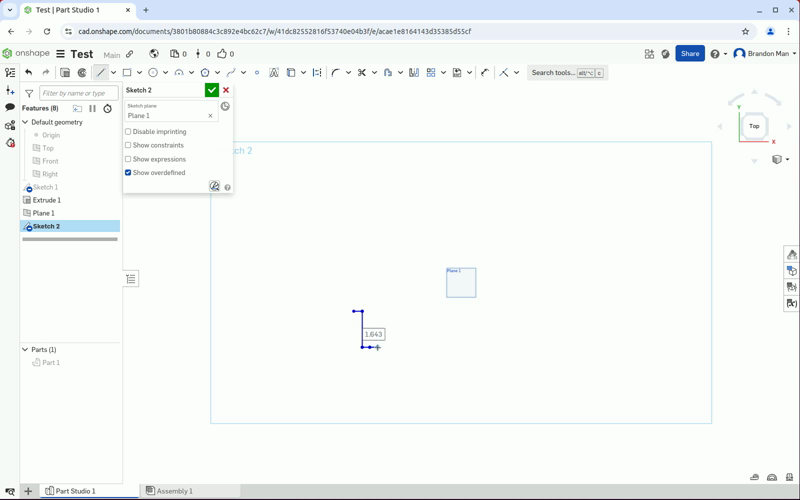
mouse_move(407, 347)
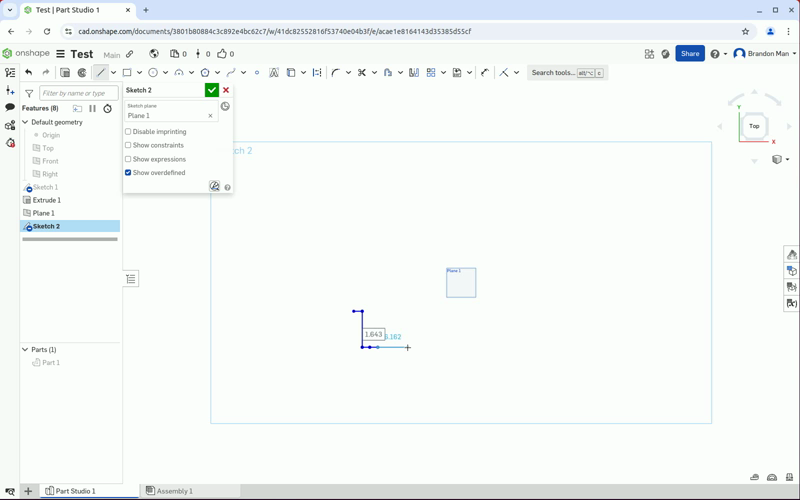
mouse_move(377, 311)
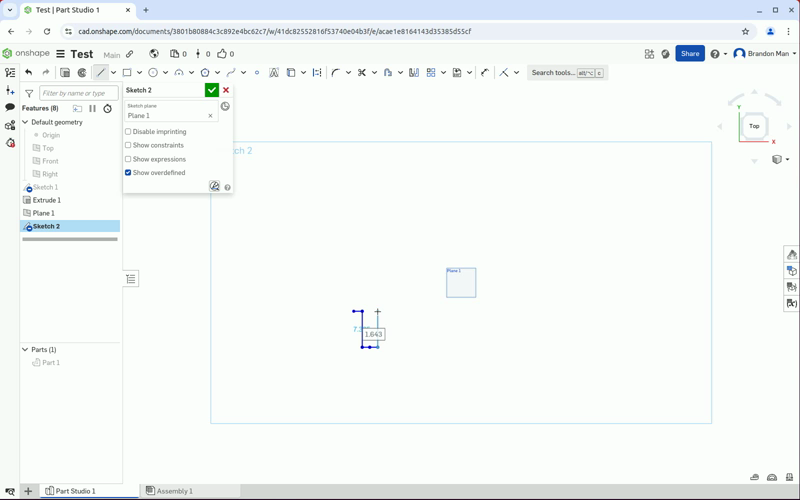
click(377, 311)
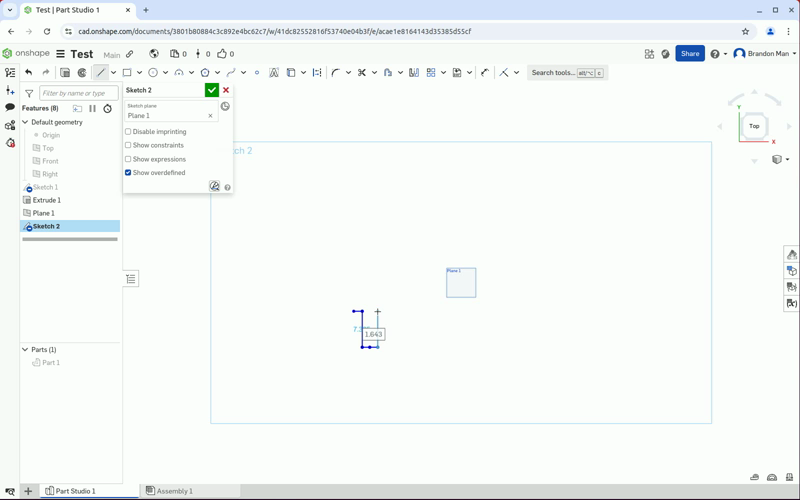
key_up(shift)
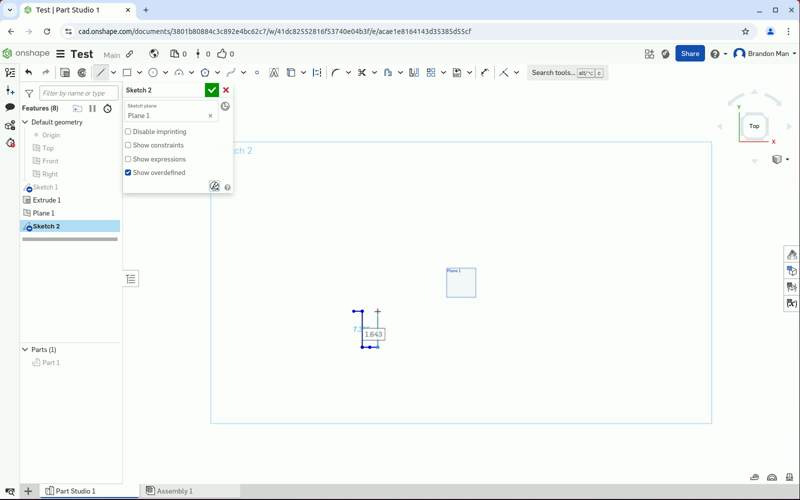
key_down(shift)
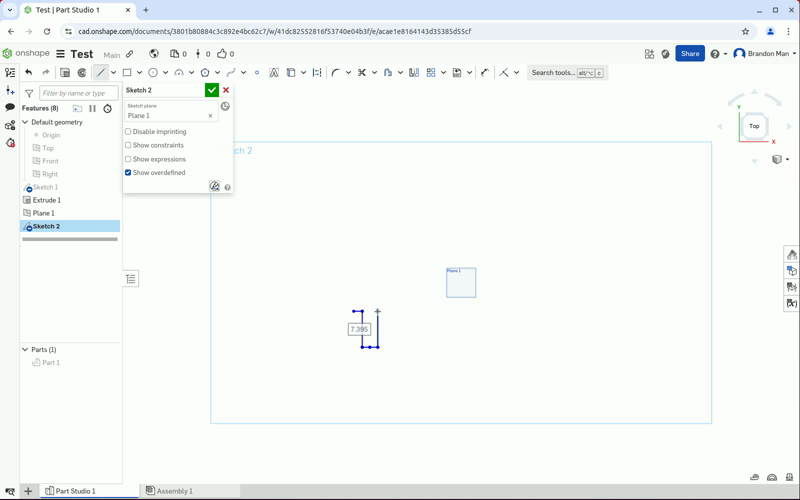
mouse_move(407, 311)
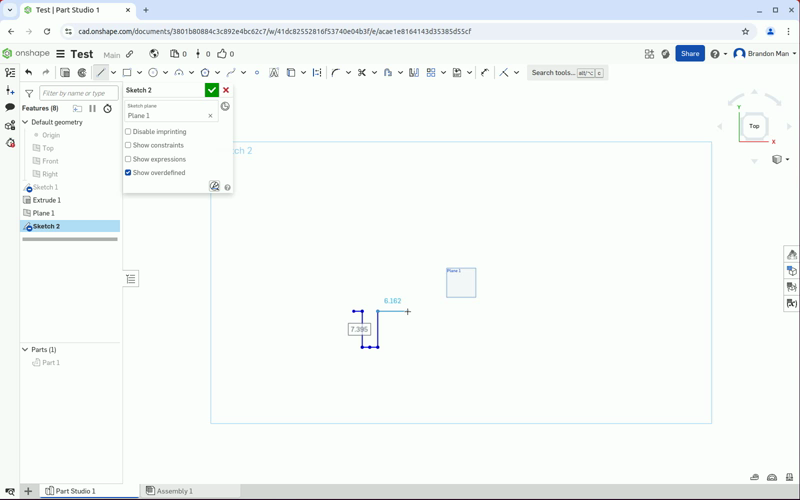
mouse_move(385, 311)
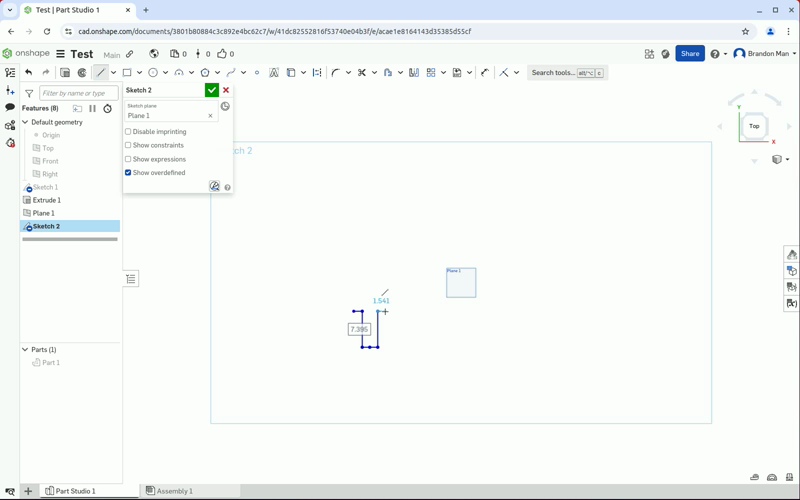
click(385, 311)
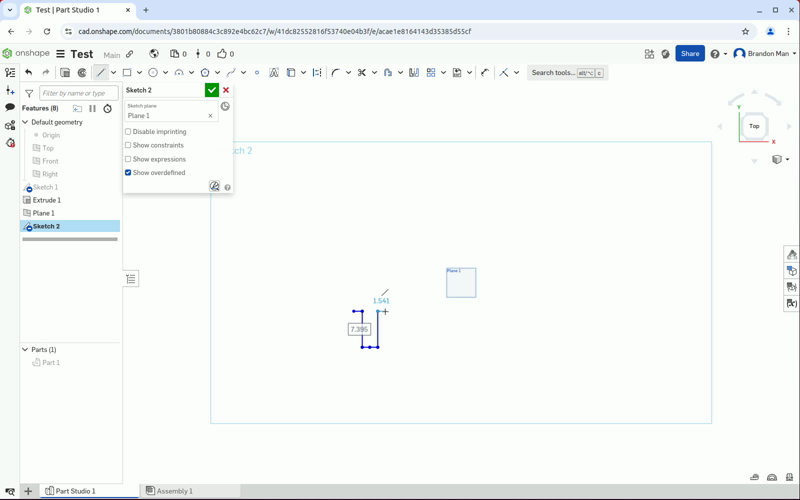
key_up(shift)
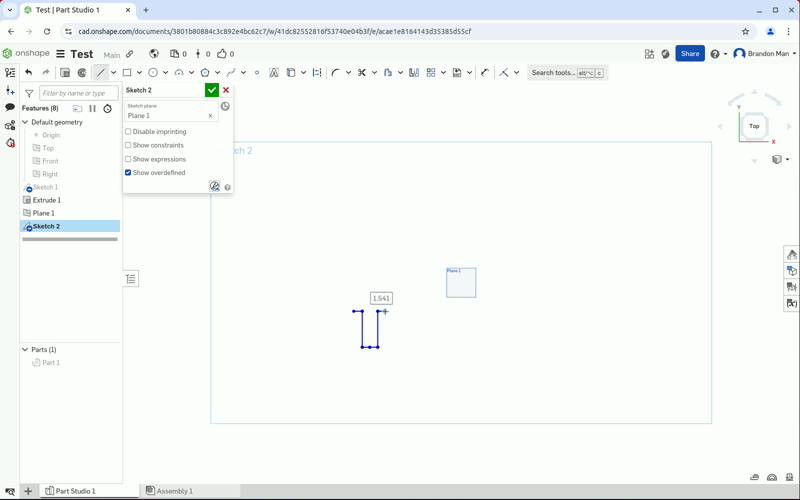
key_down(shift)
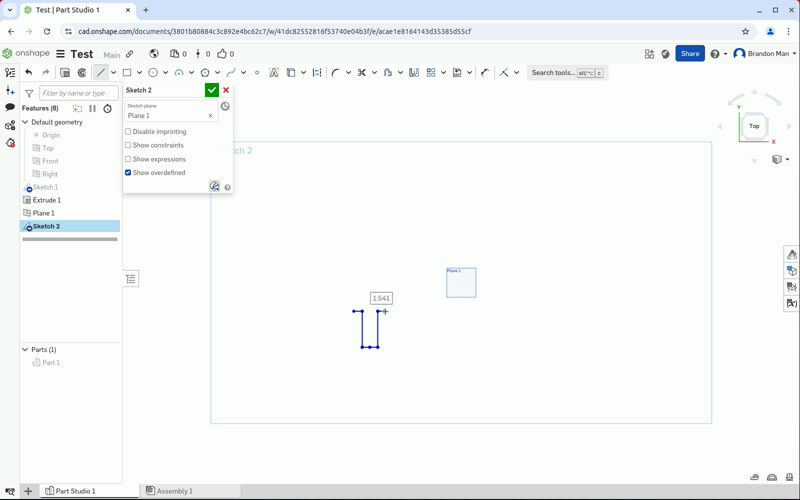
mouse_move(415, 311)
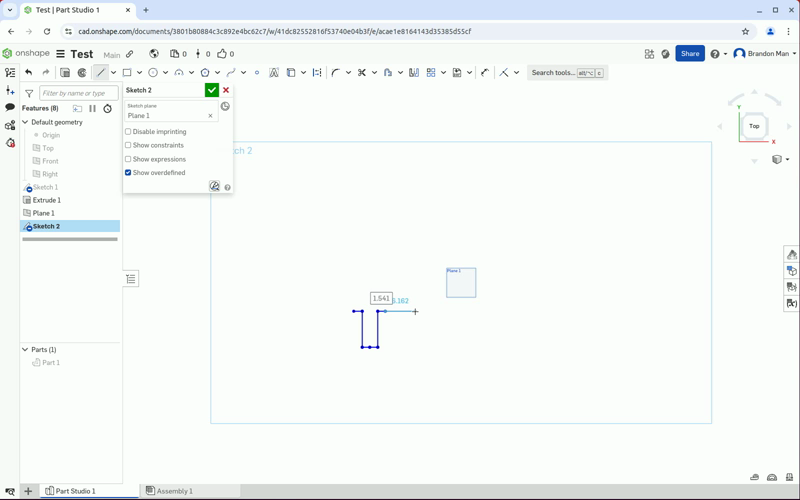
mouse_move(385, 262)
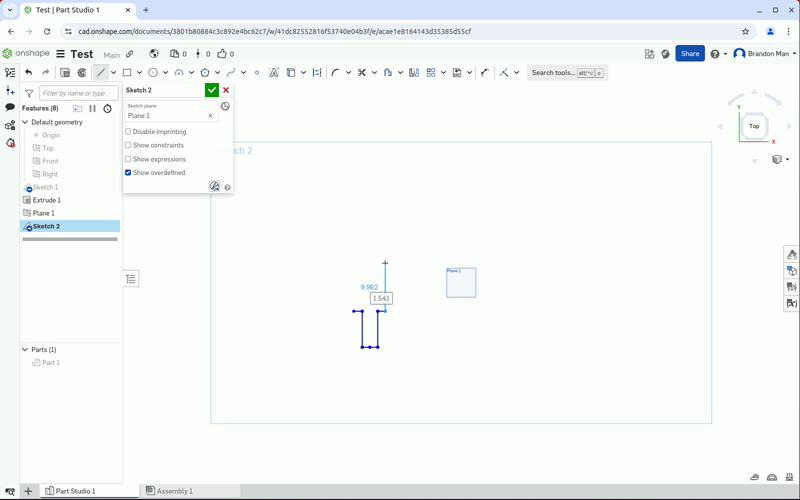
click(385, 262)
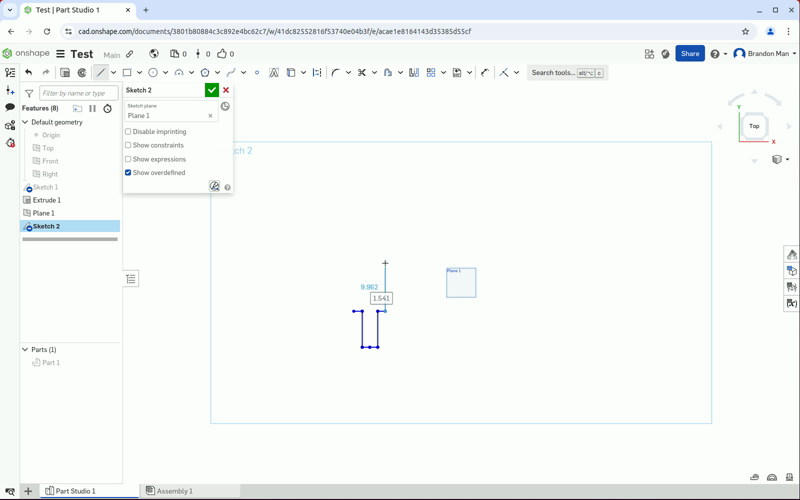
key_up(shift)
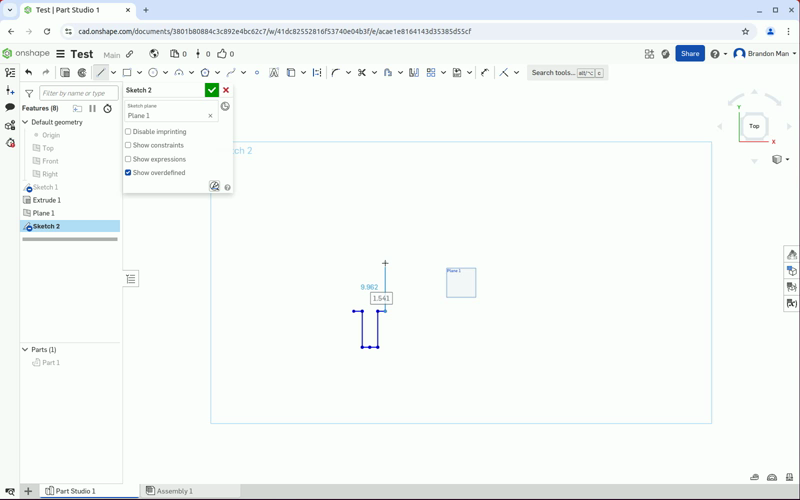
key_down(shift)
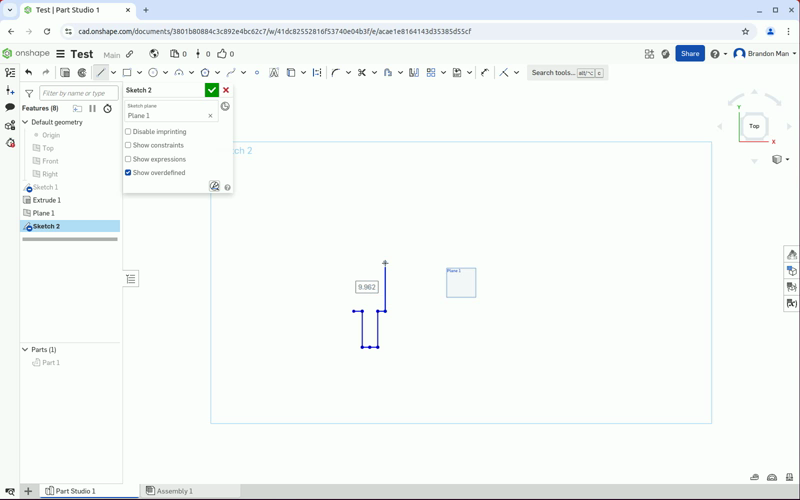
mouse_move(415, 262)
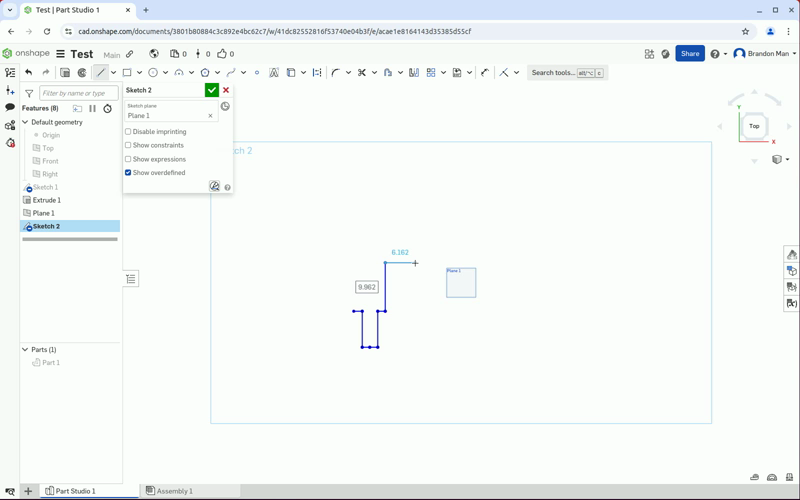
mouse_move(371, 262)
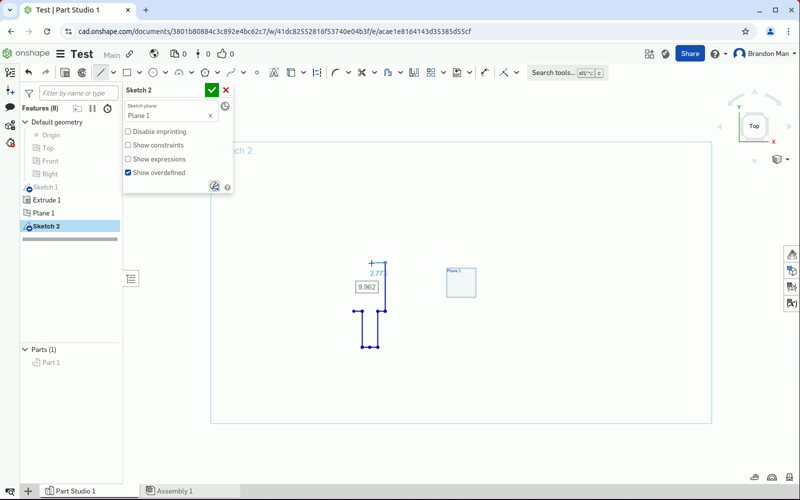
click(371, 262)
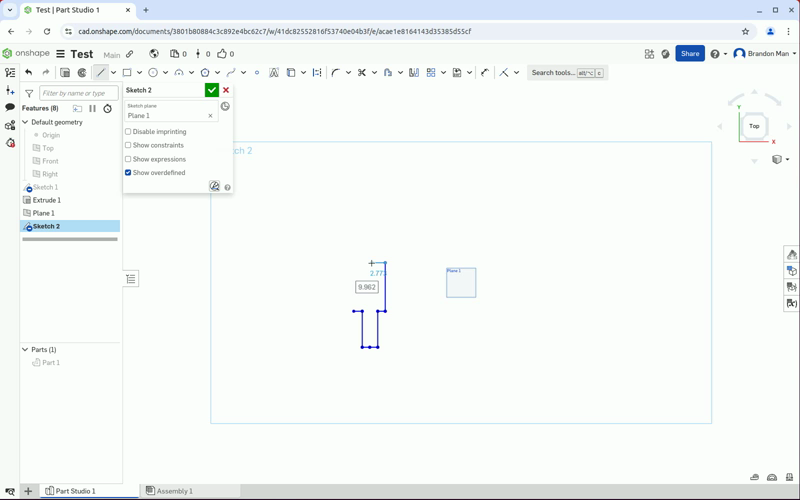
key_up(shift)
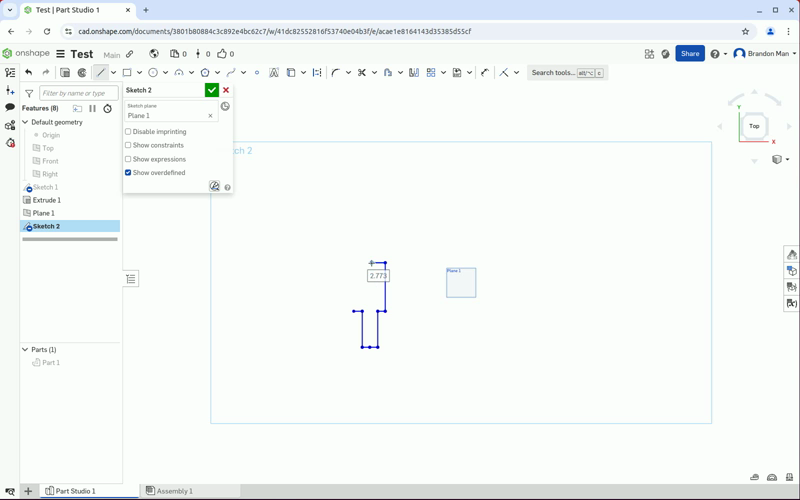
key_down(shift)
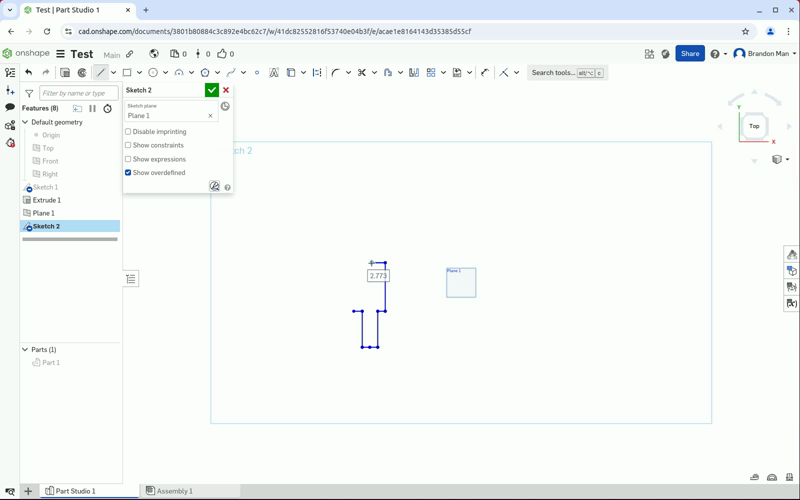
mouse_move(401, 262)
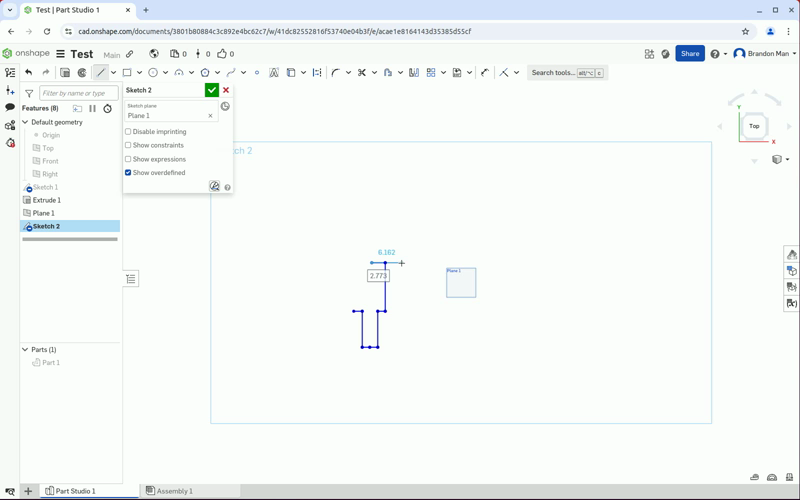
mouse_move(371, 256)
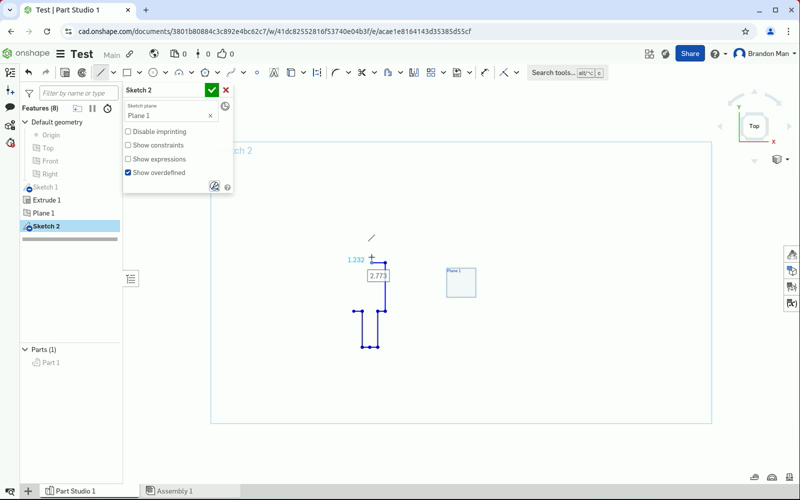
scroll(6)
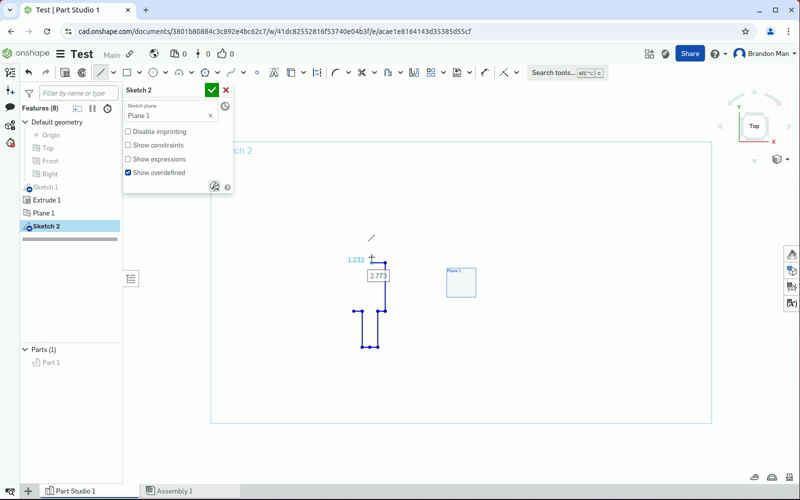
scroll(6)
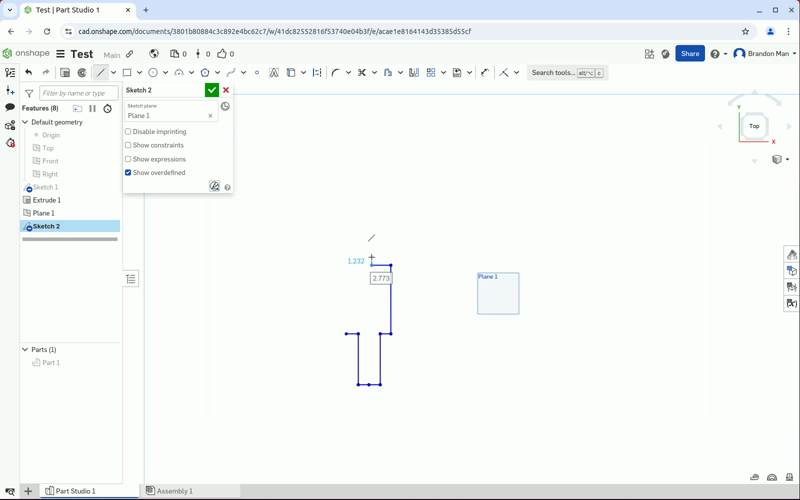
scroll(6)
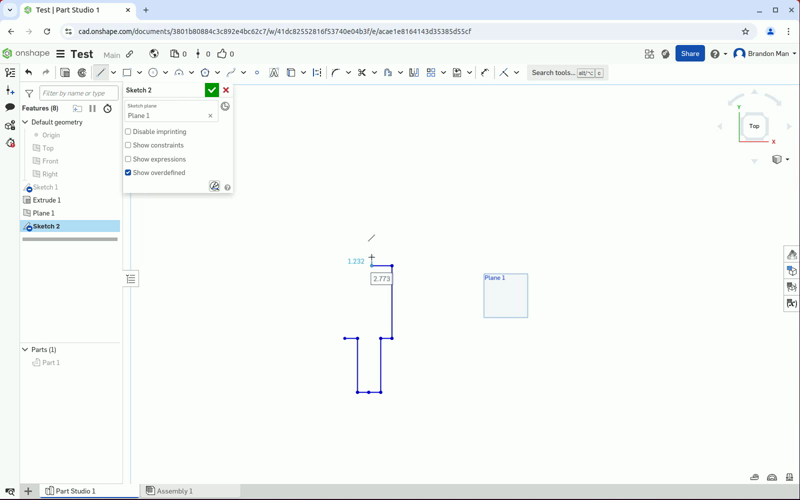
scroll(6)
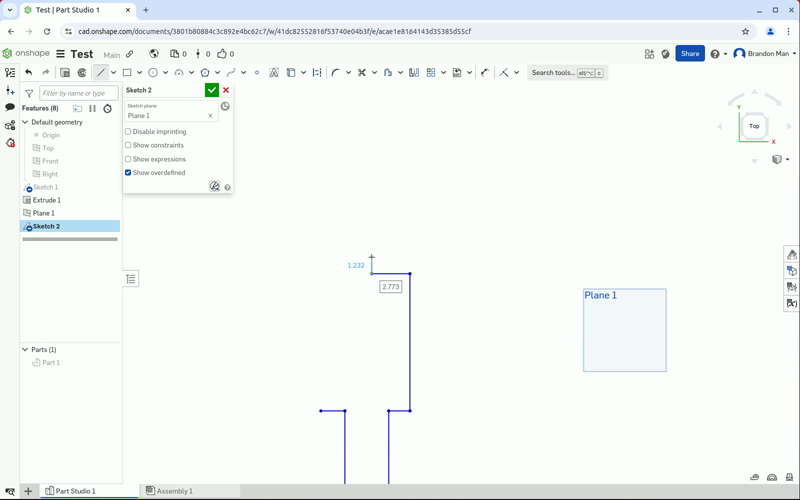
scroll(6)
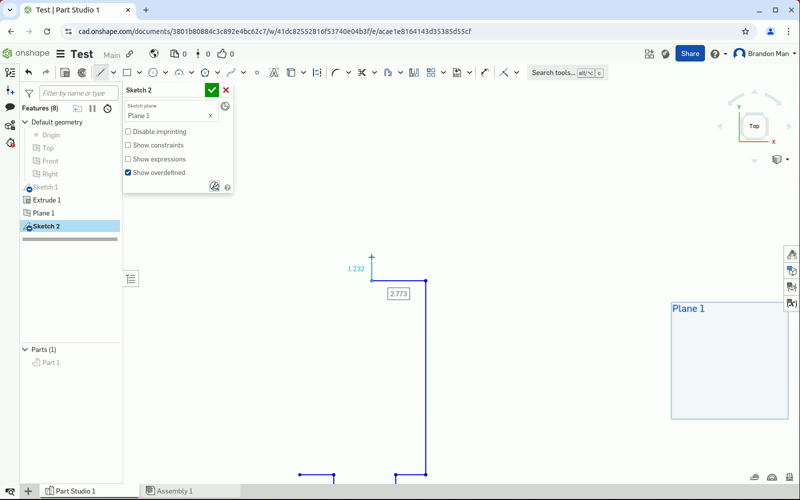
scroll(6)
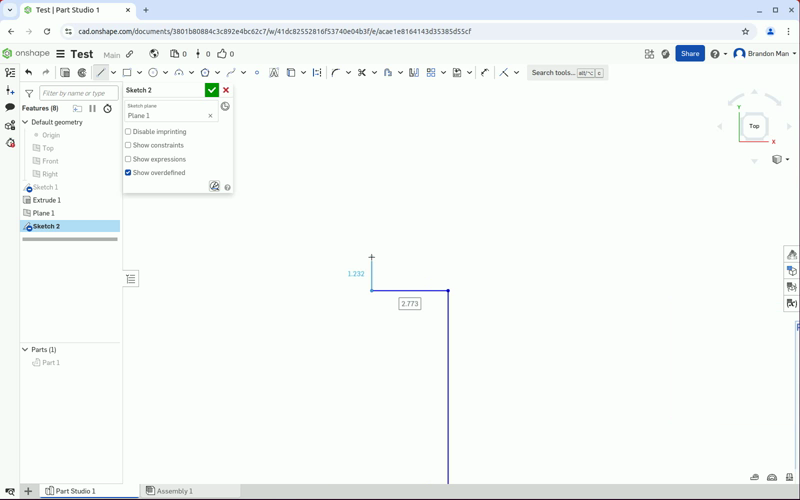
scroll(6)
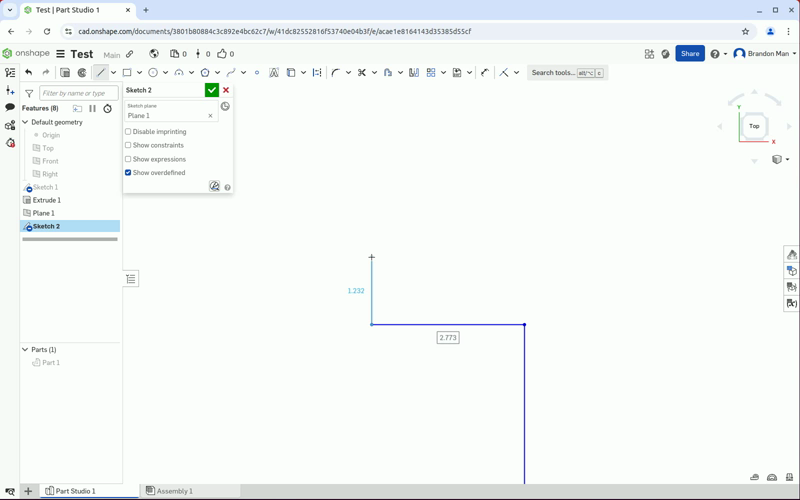
click(371, 256)
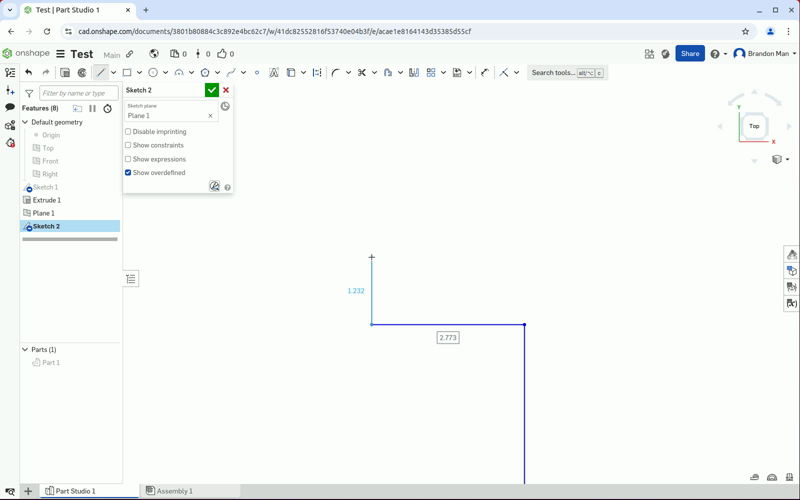
scroll(-6)
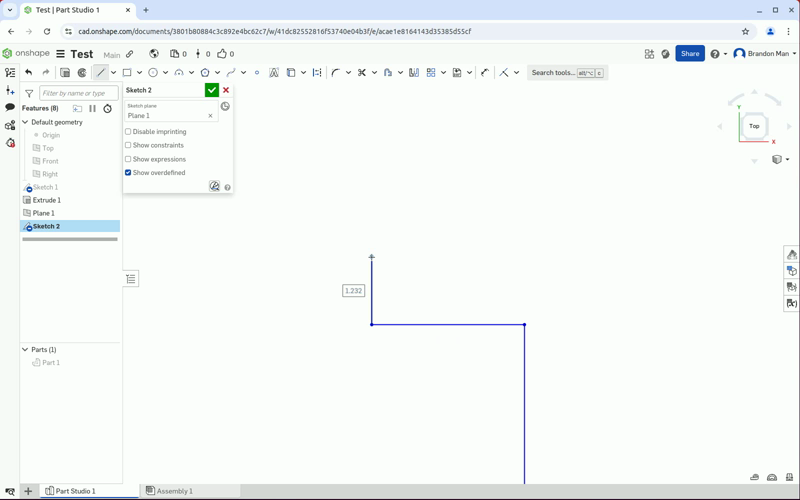
scroll(-6)
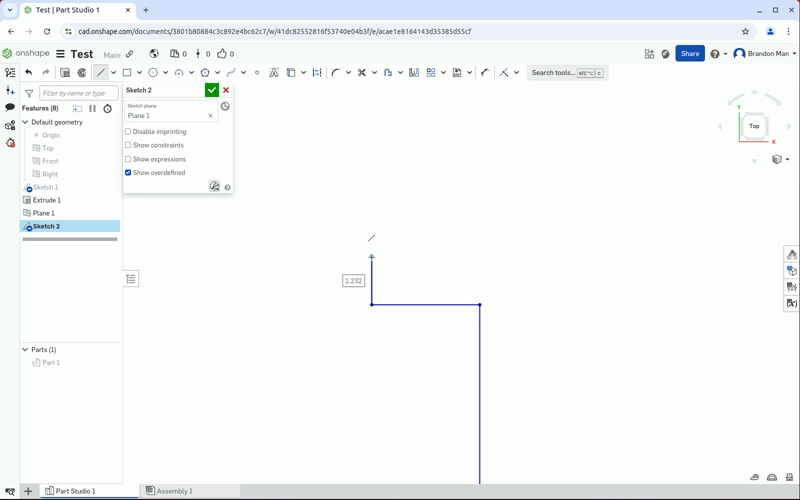
scroll(-6)
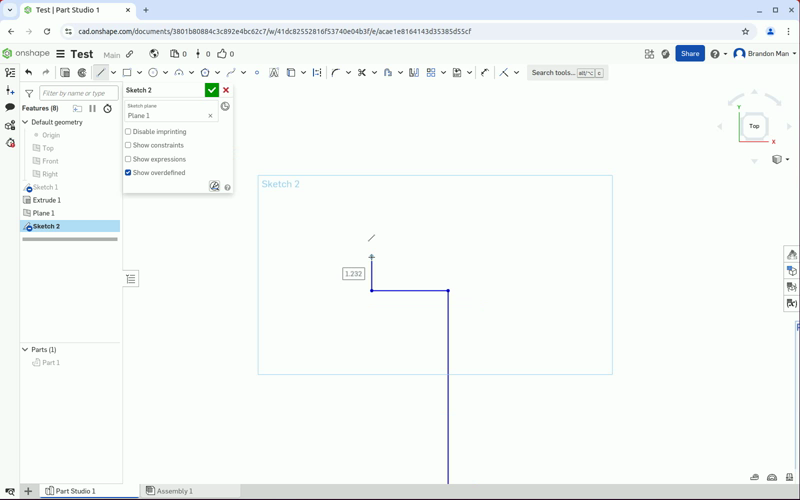
scroll(-6)
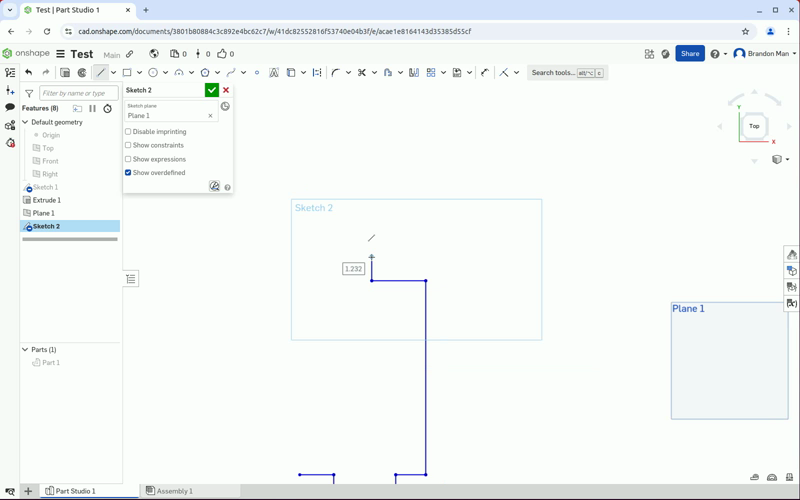
scroll(-6)
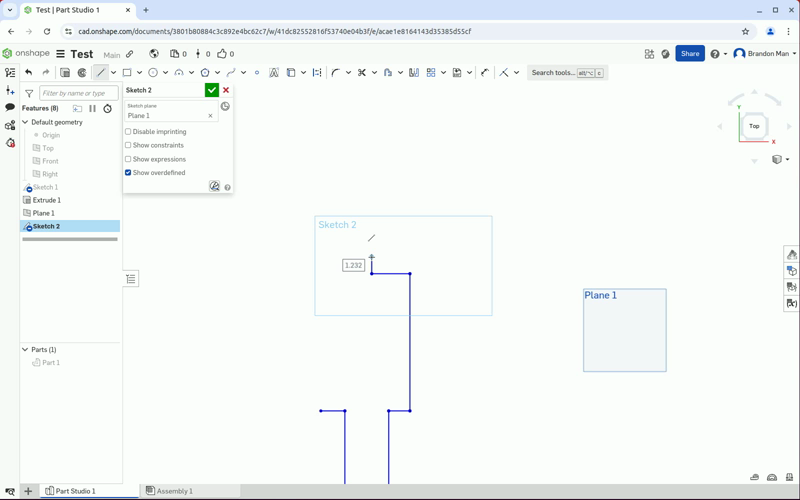
scroll(-6)
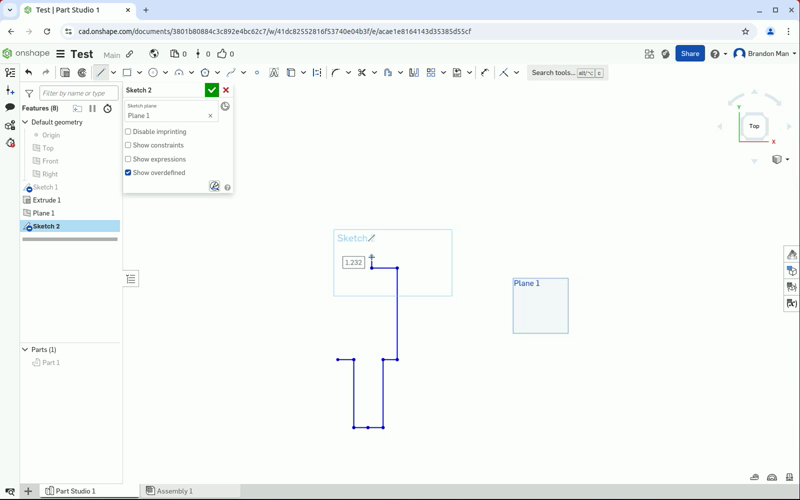
scroll(-6)
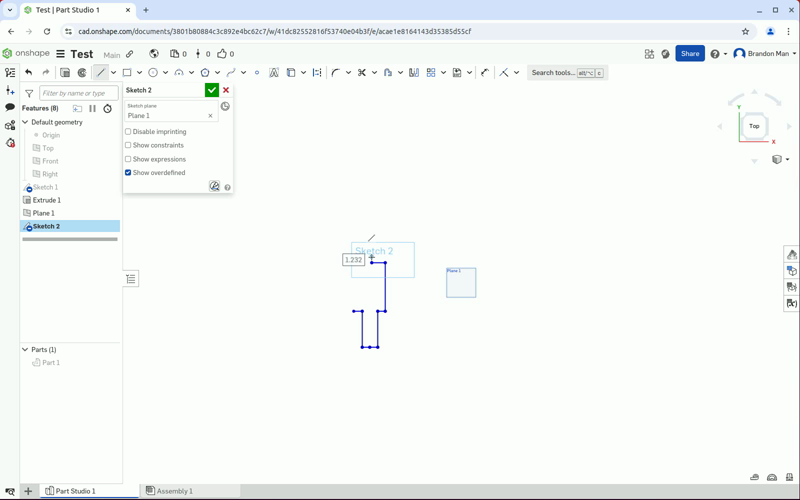
key_up(shift)
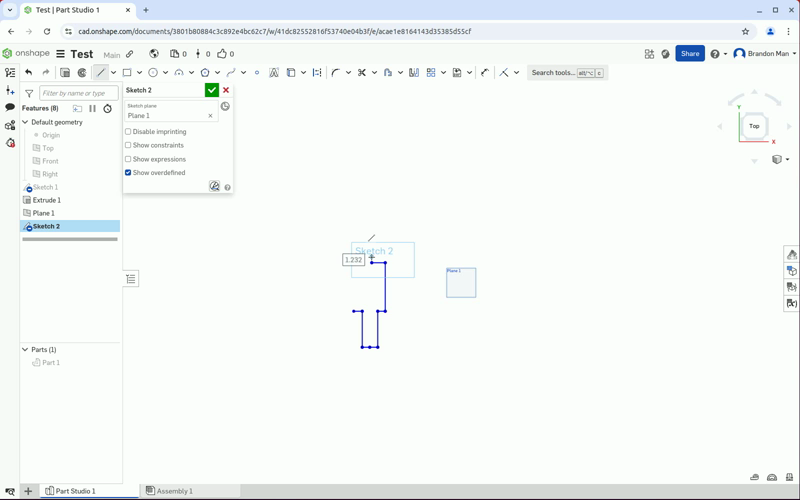
key_down(shift)
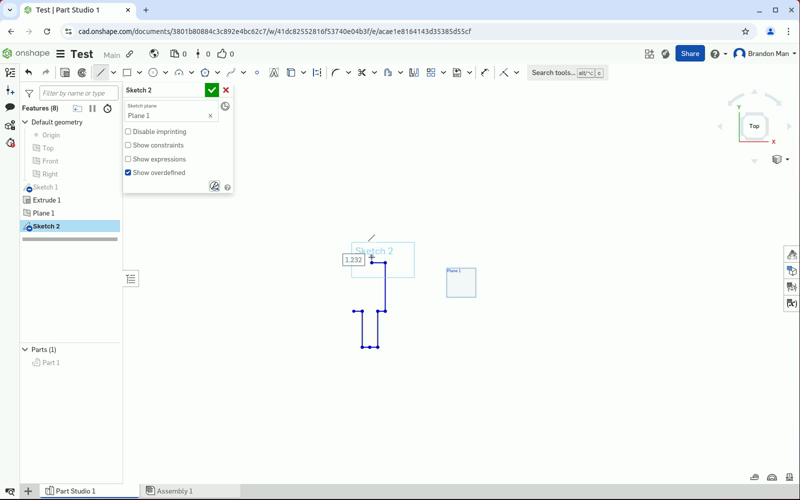
mouse_move(401, 256)
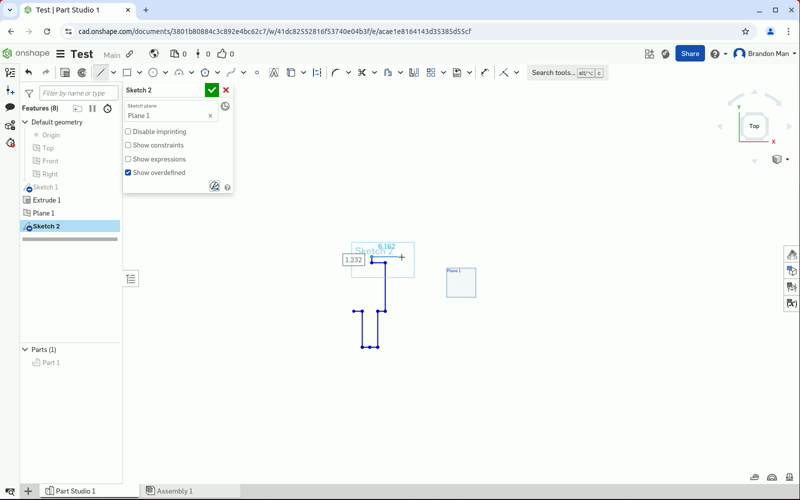
mouse_move(369, 256)
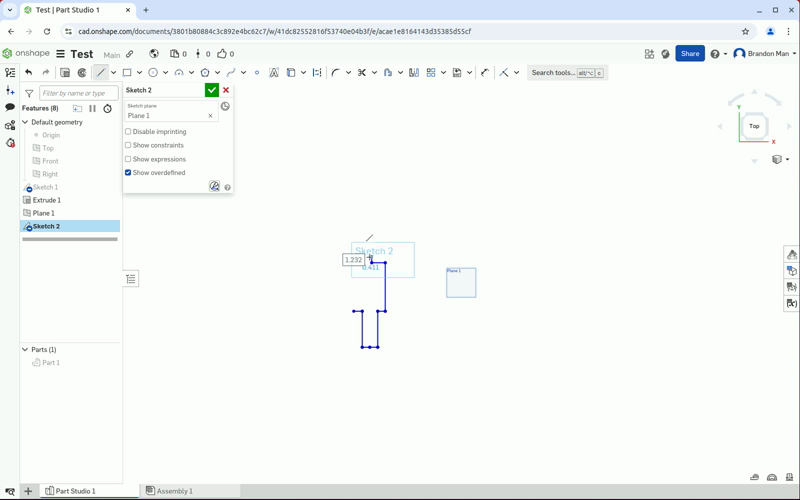
scroll(6)
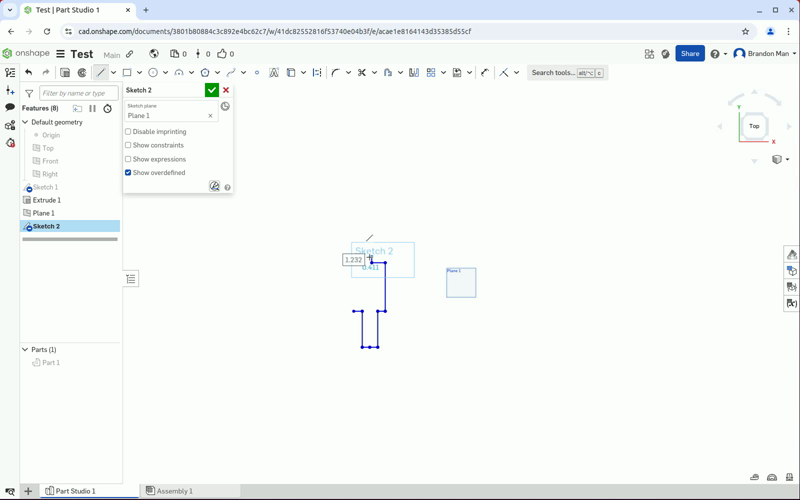
scroll(6)
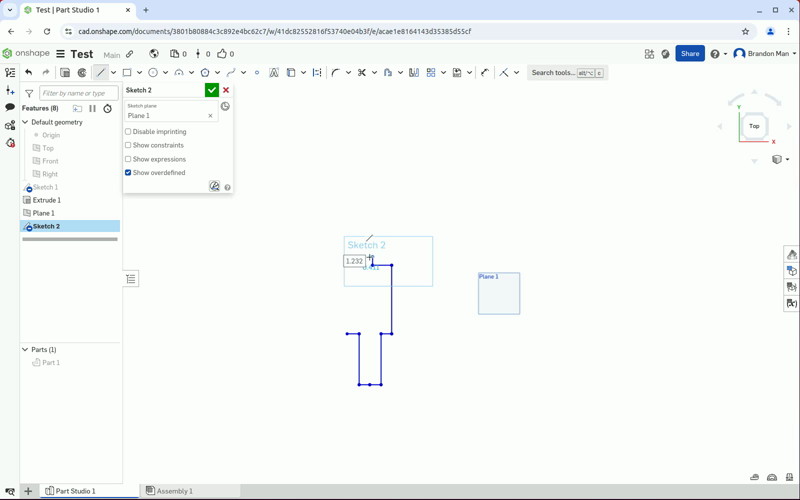
scroll(6)
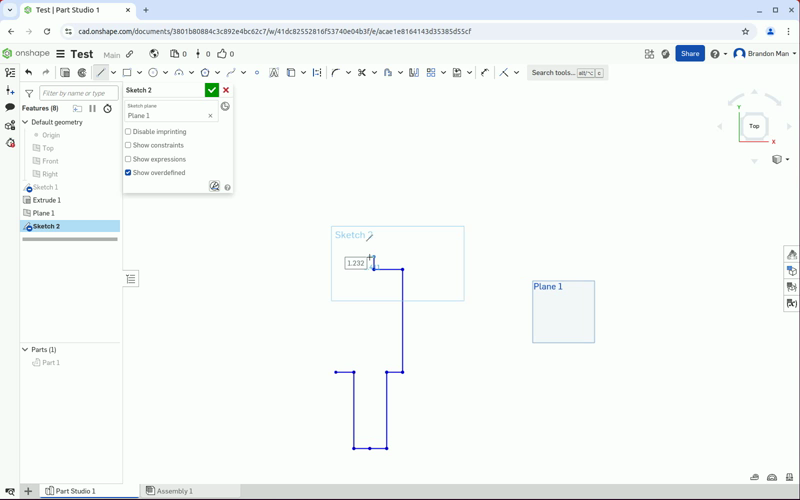
scroll(6)
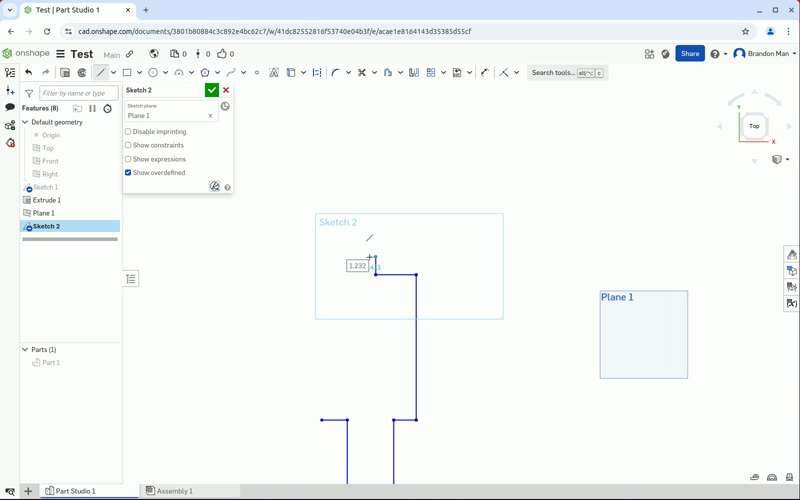
scroll(6)
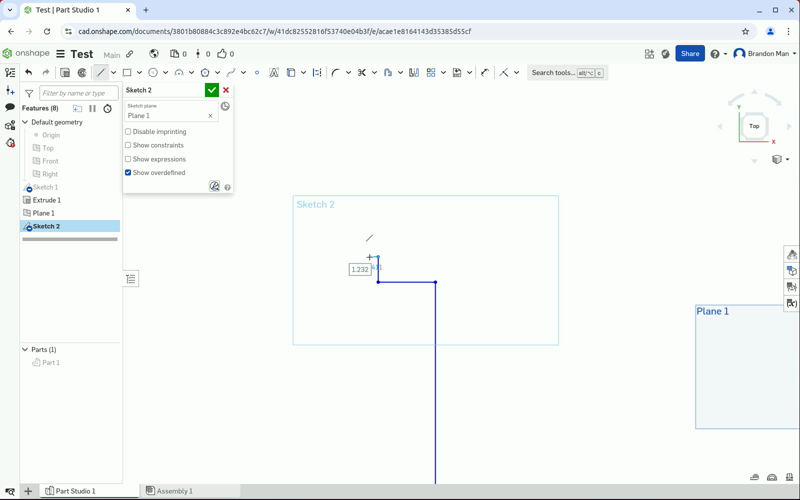
scroll(6)
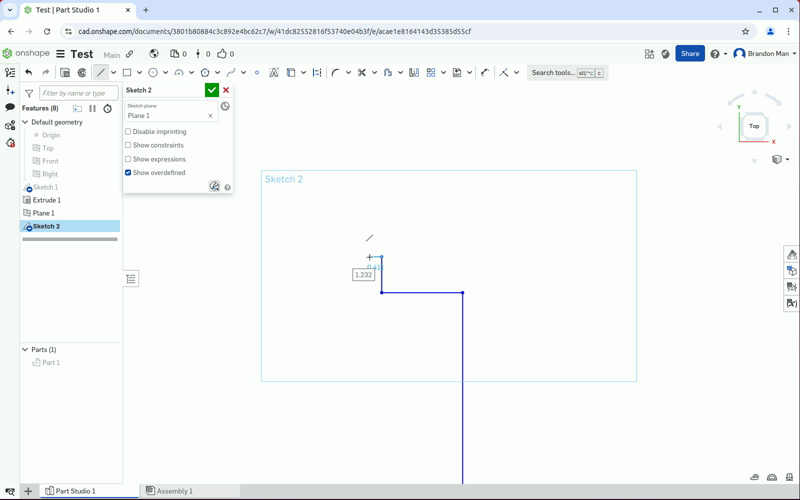
scroll(6)
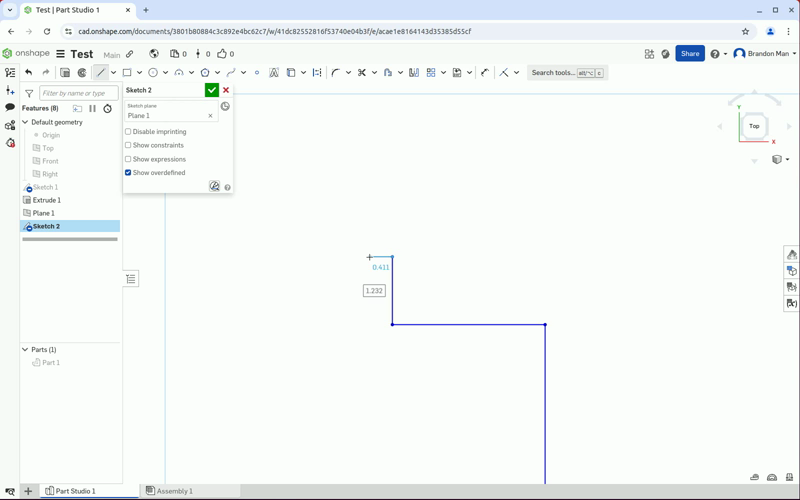
click(369, 256)
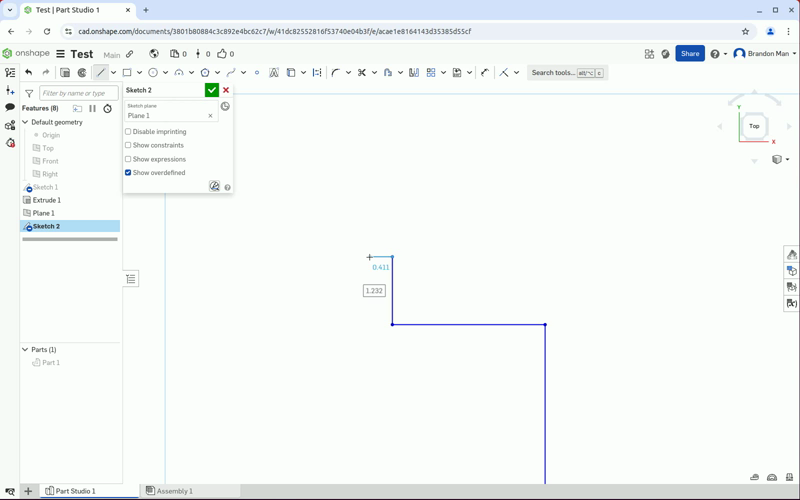
scroll(-6)
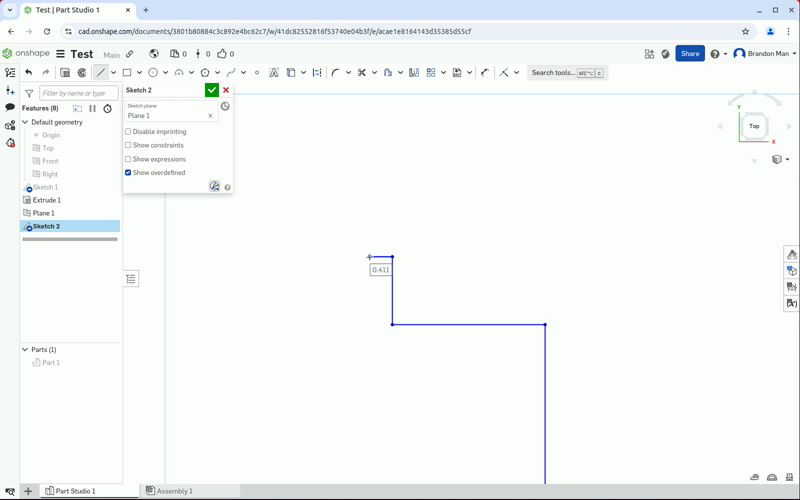
scroll(-6)
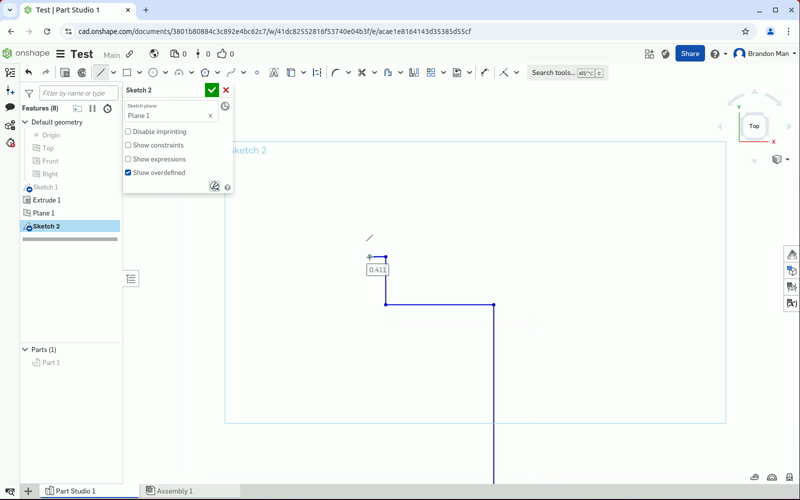
scroll(-6)
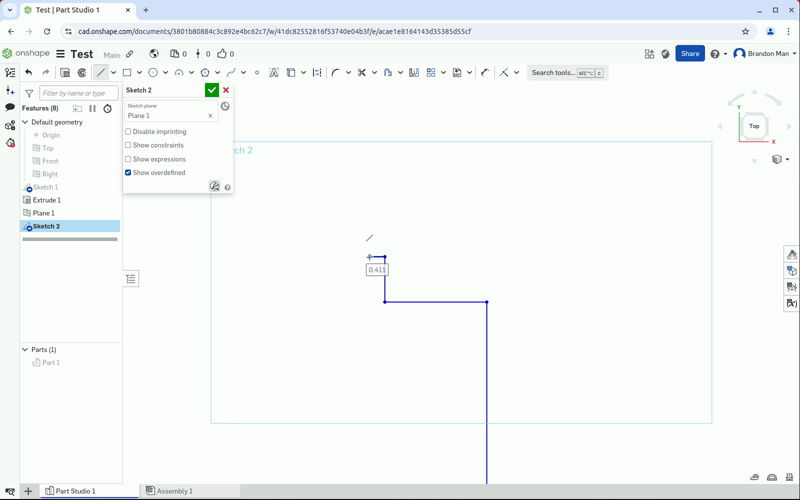
scroll(-6)
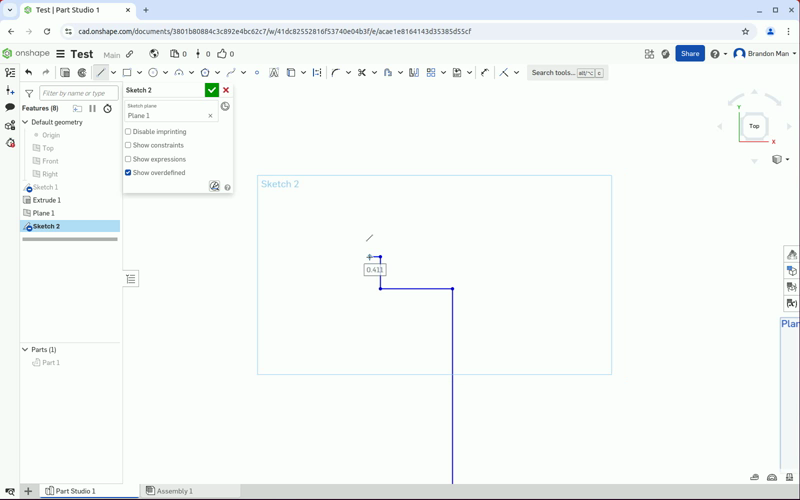
scroll(-6)
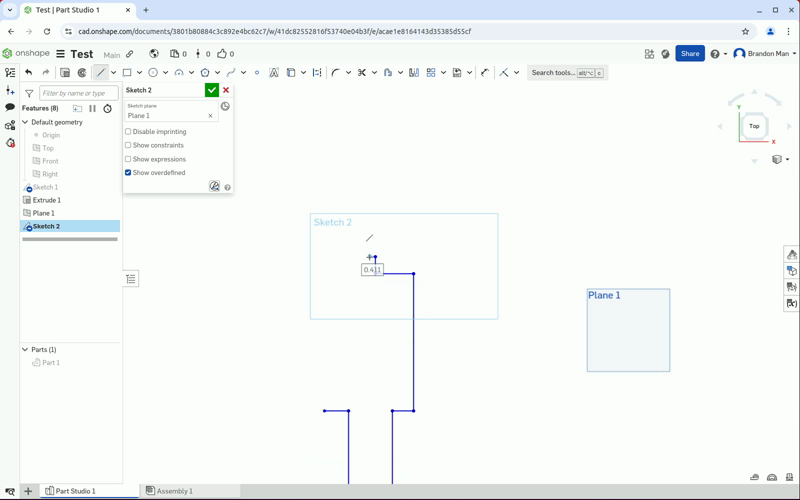
scroll(-6)
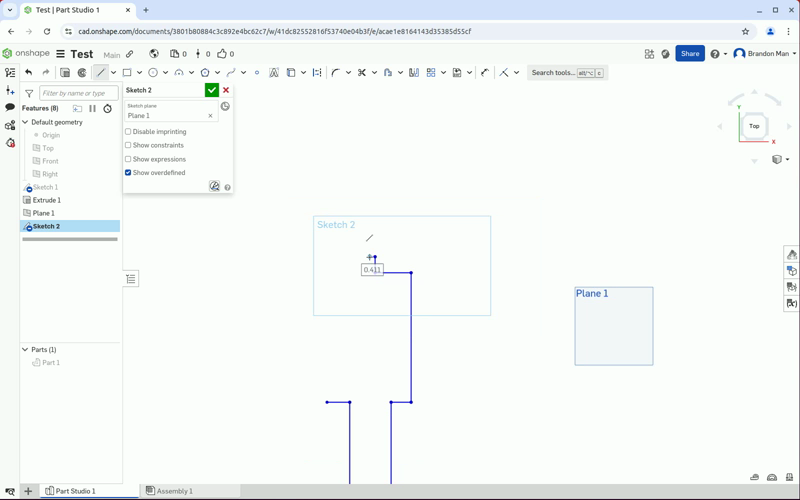
scroll(-6)
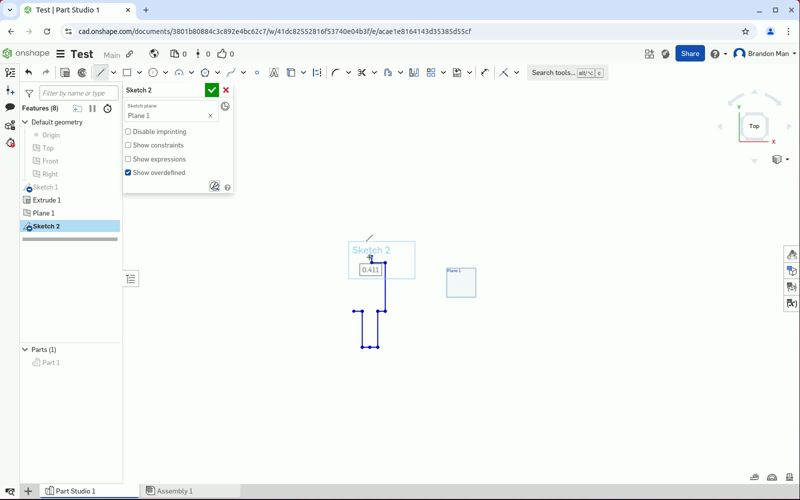
key_up(shift)
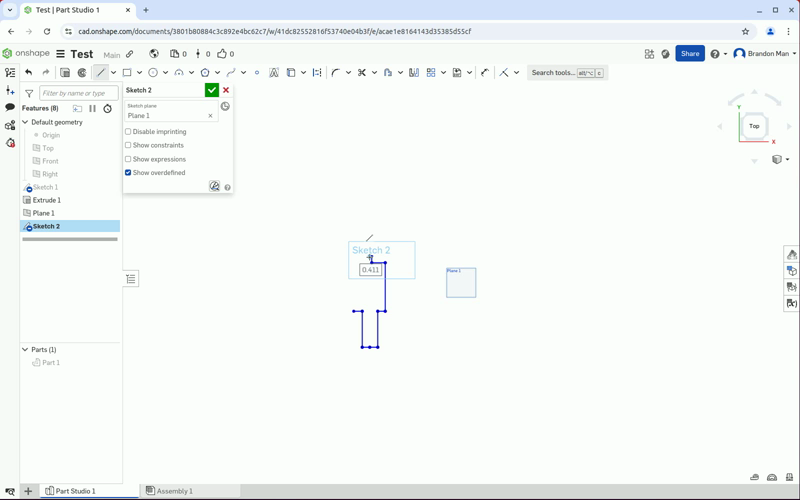
key_down(shift)
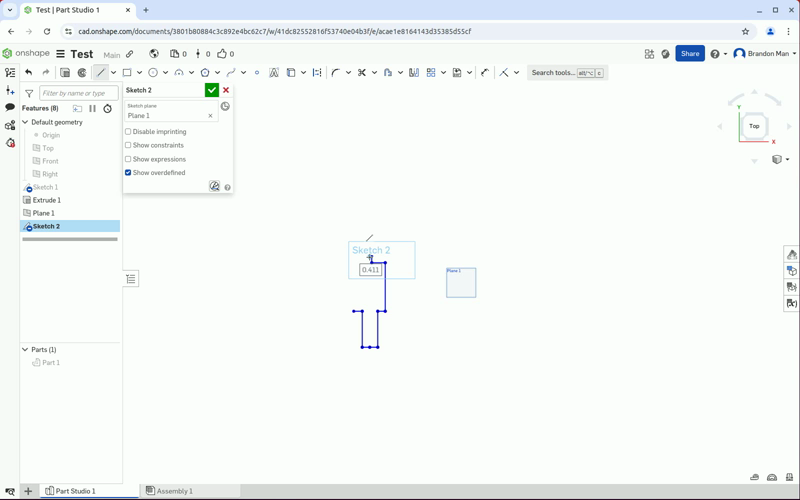
mouse_move(399, 256)
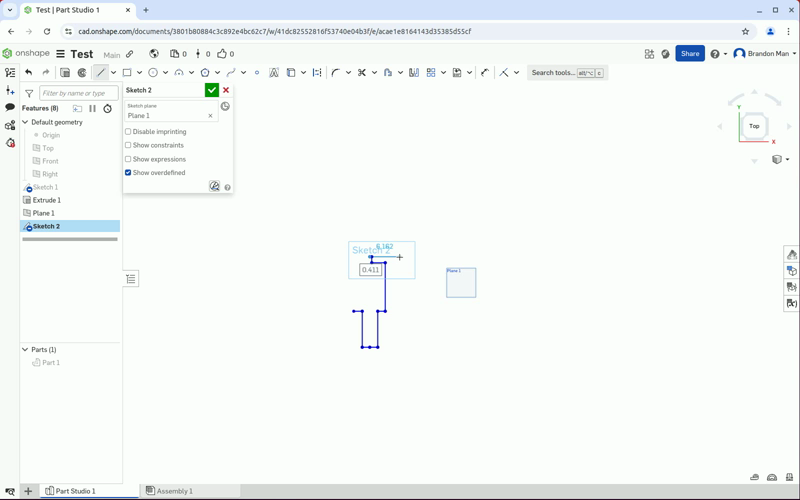
mouse_move(367, 256)
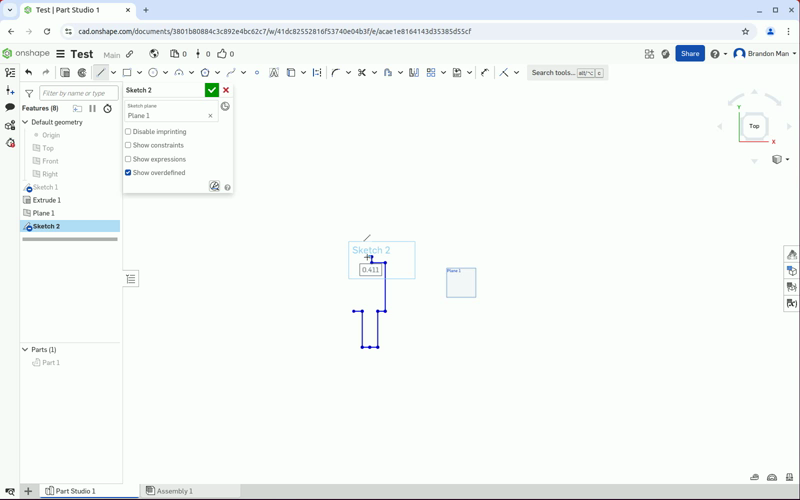
scroll(6)
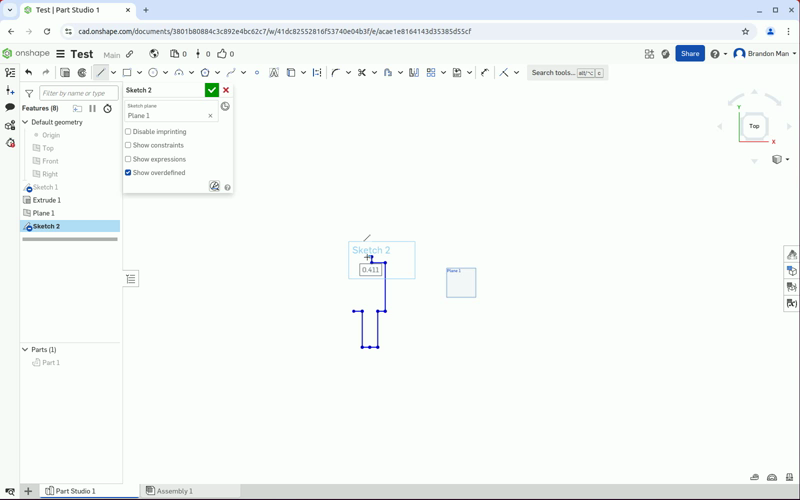
scroll(6)
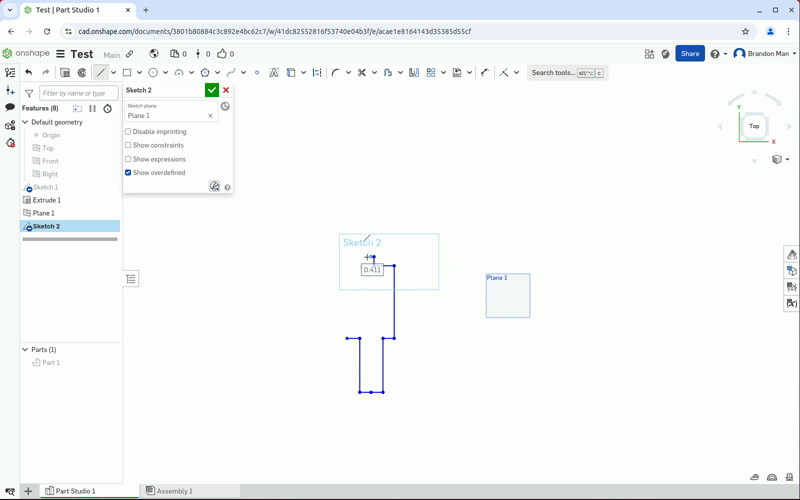
scroll(6)
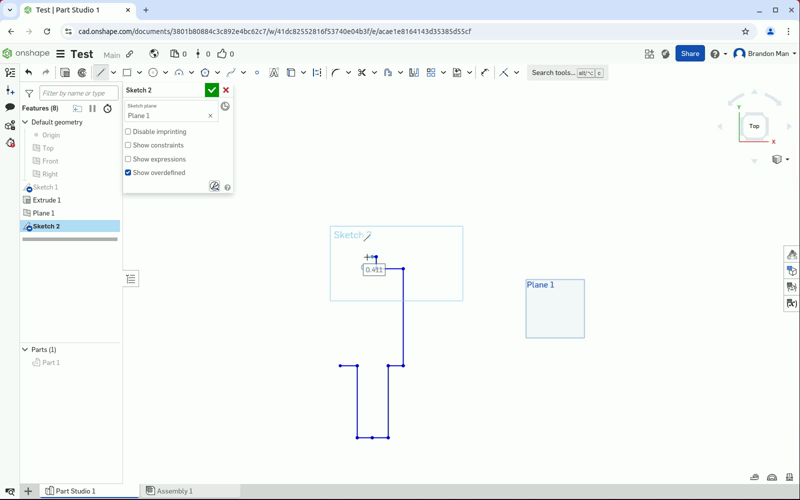
scroll(6)
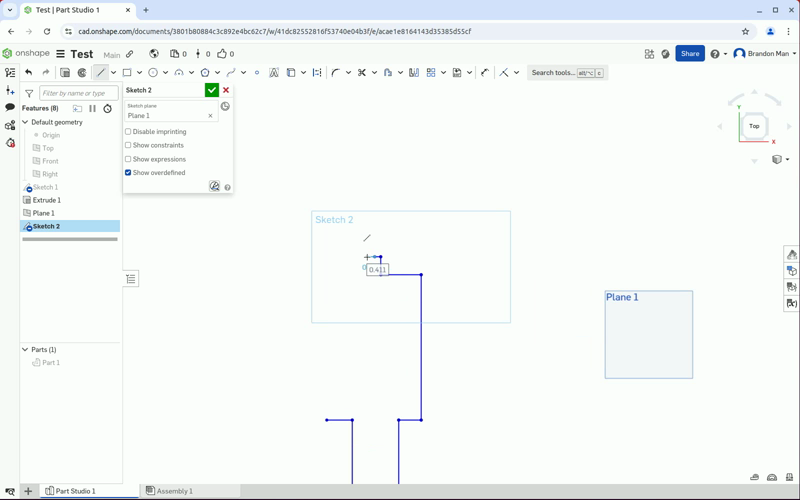
scroll(6)
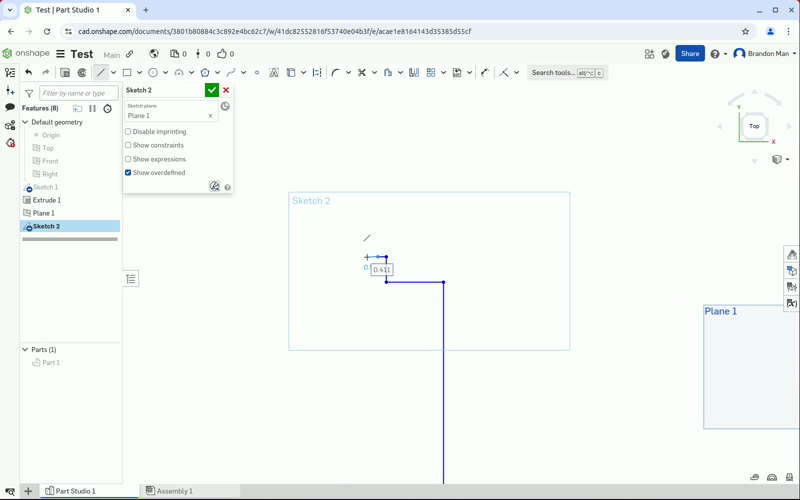
scroll(6)
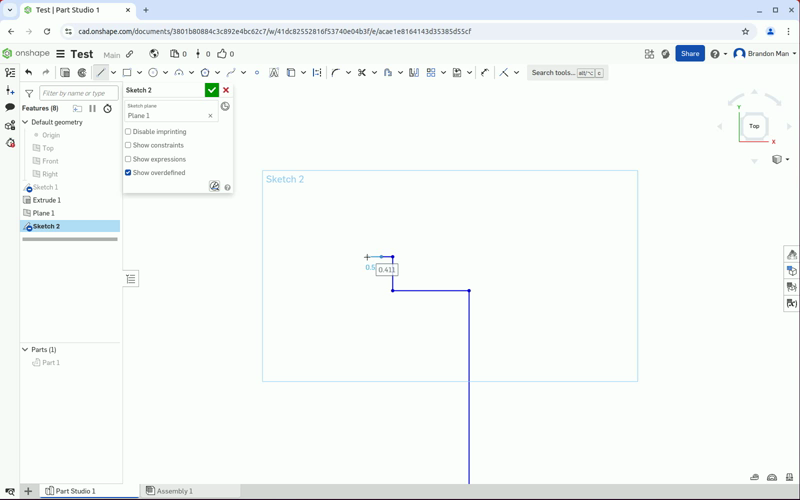
scroll(6)
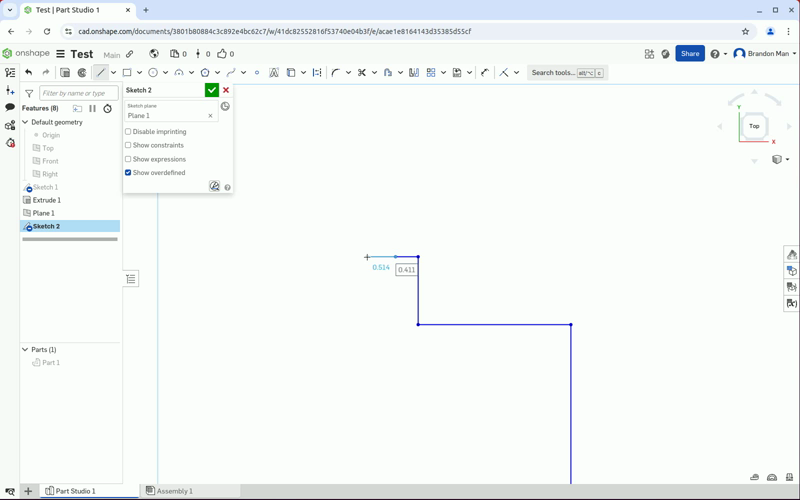
click(367, 256)
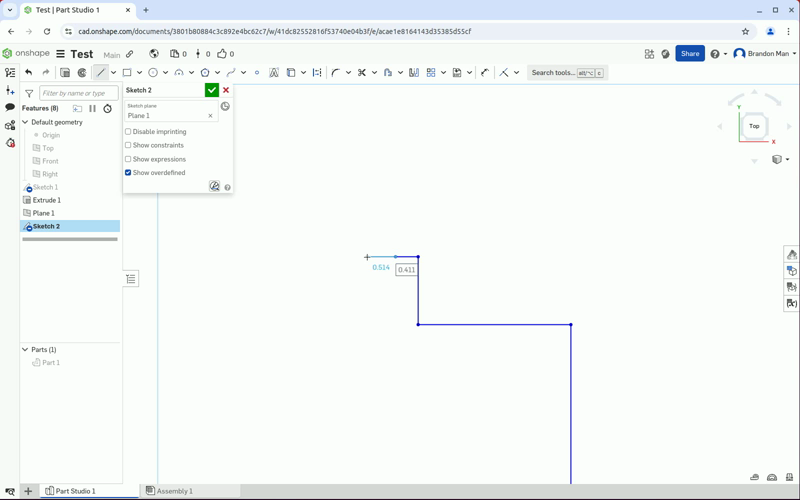
scroll(-6)
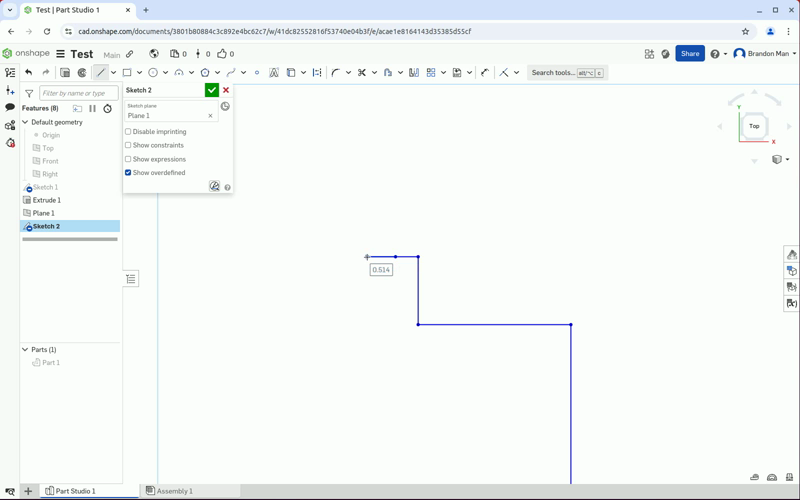
scroll(-6)
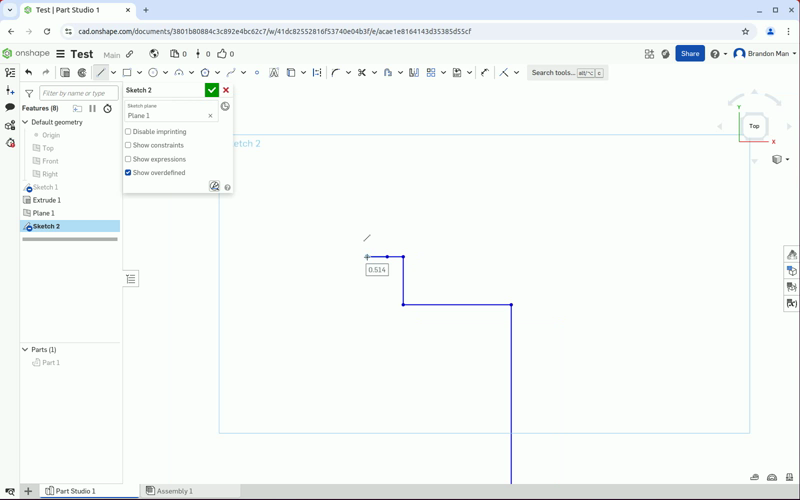
scroll(-6)
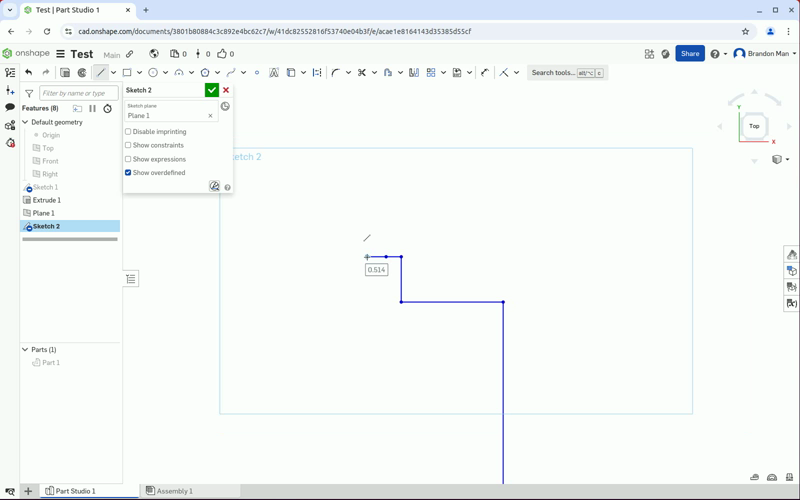
scroll(-6)
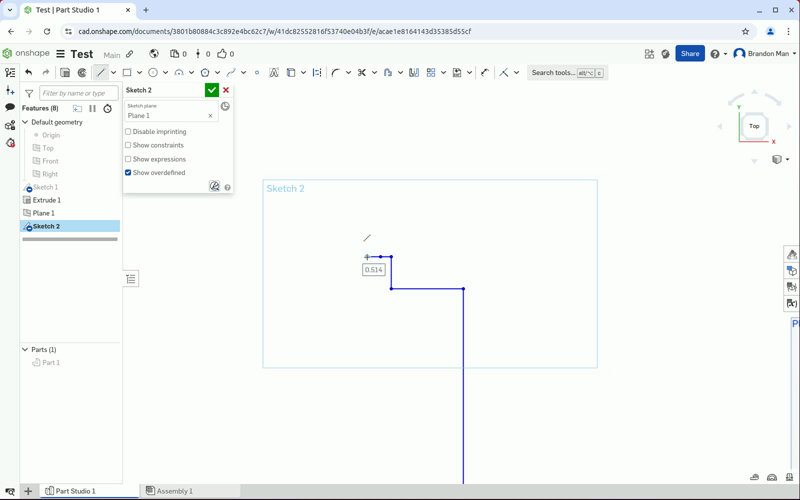
scroll(-6)
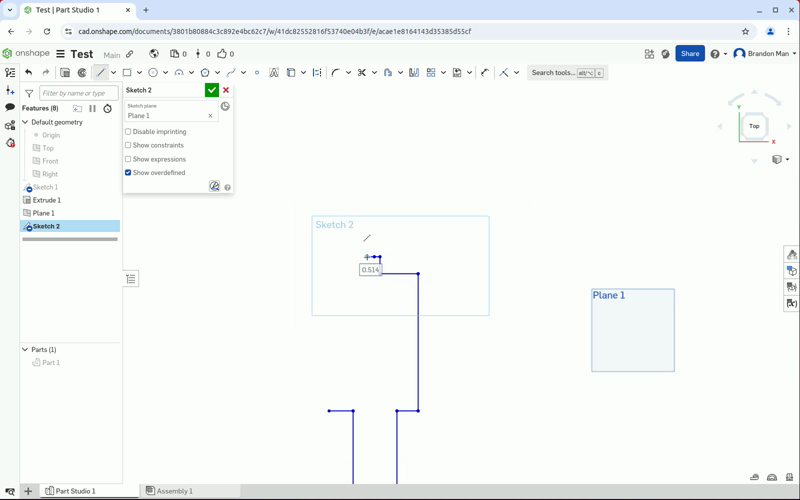
scroll(-6)
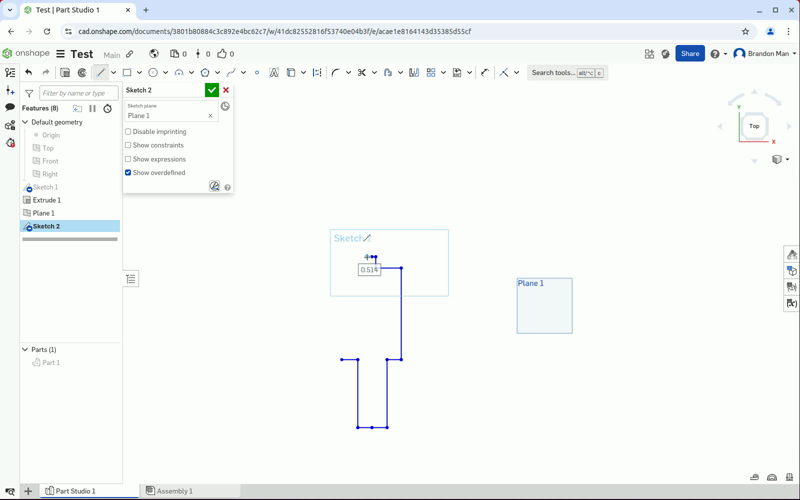
scroll(-6)
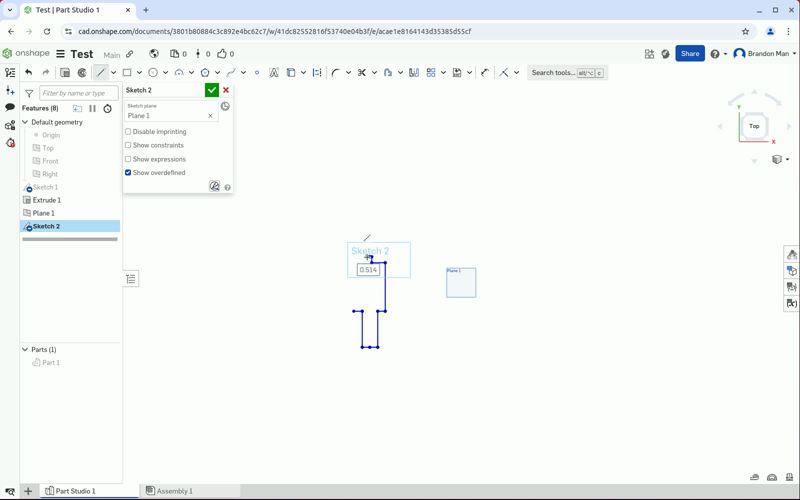
key_up(shift)
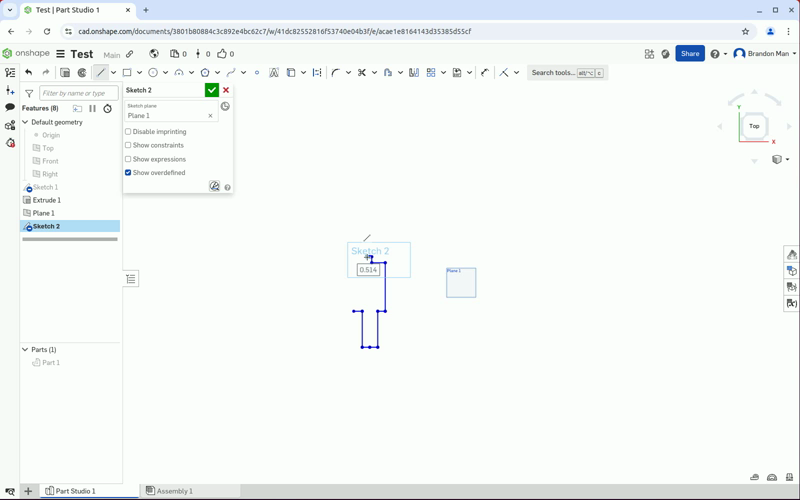
key_down(shift)
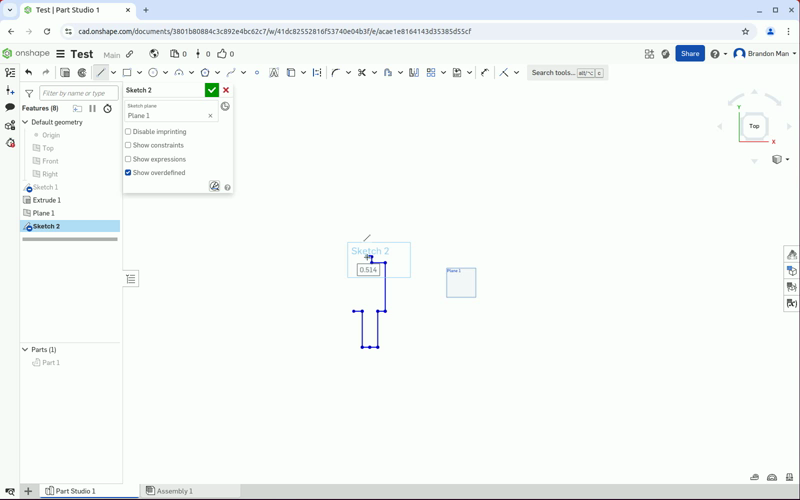
mouse_move(397, 256)
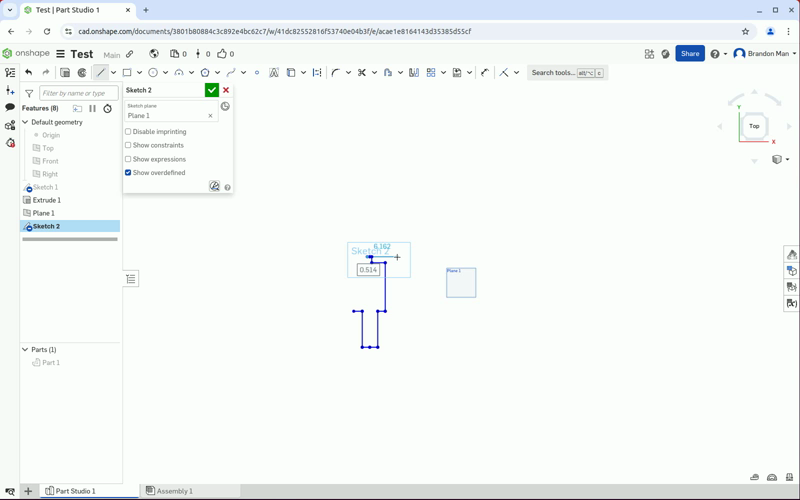
mouse_move(367, 262)
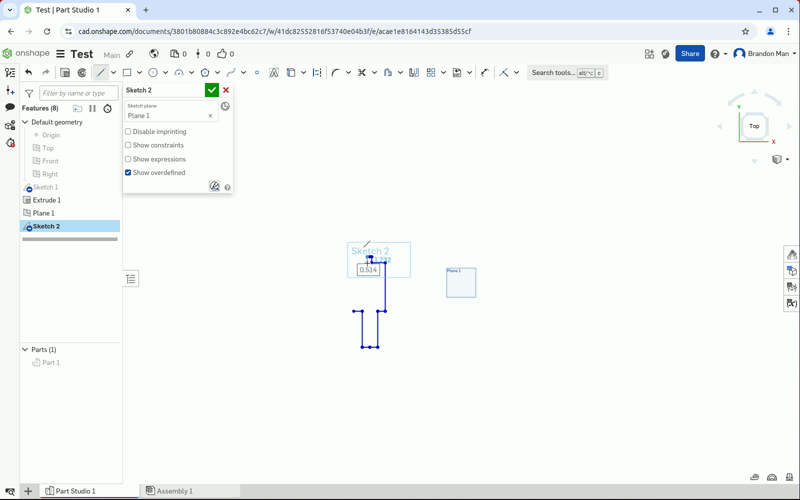
scroll(6)
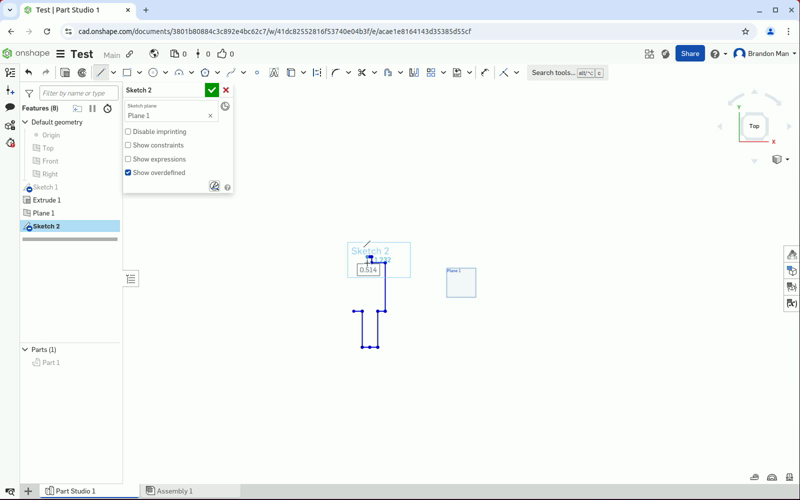
scroll(6)
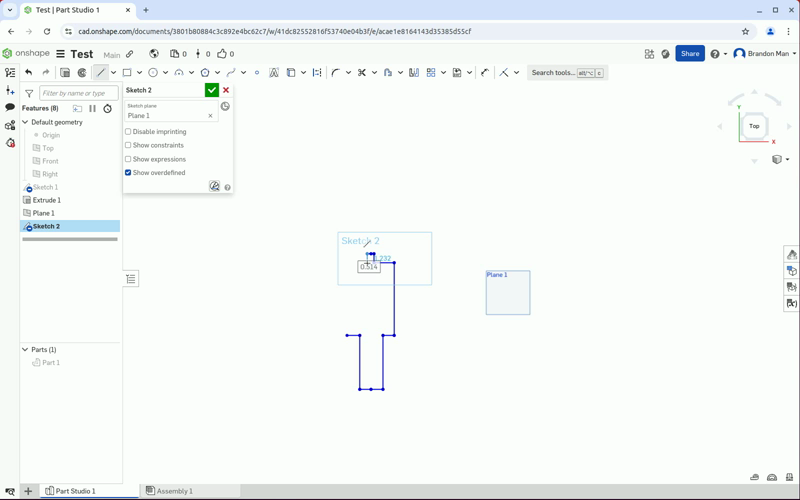
scroll(6)
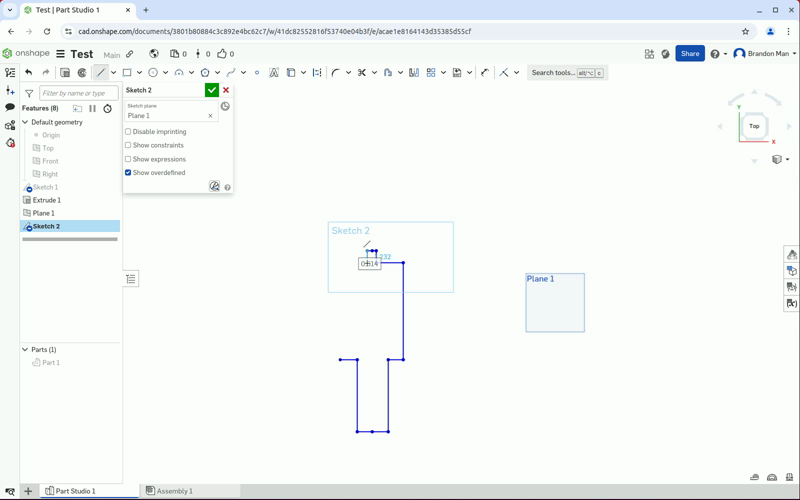
scroll(6)
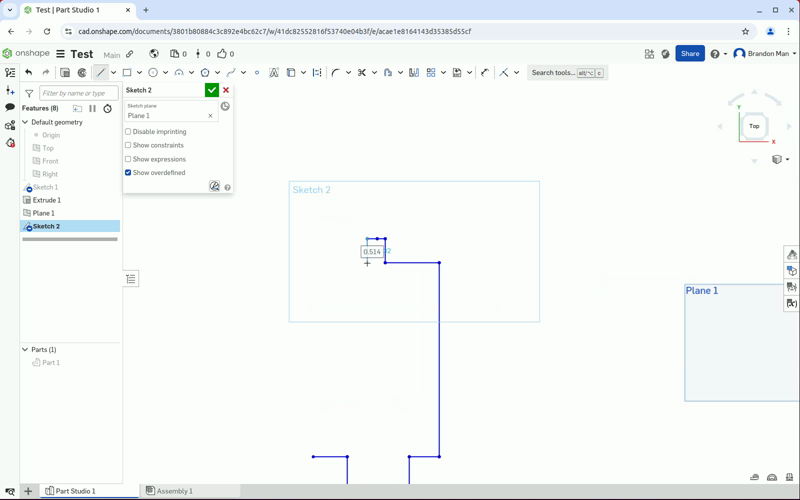
scroll(6)
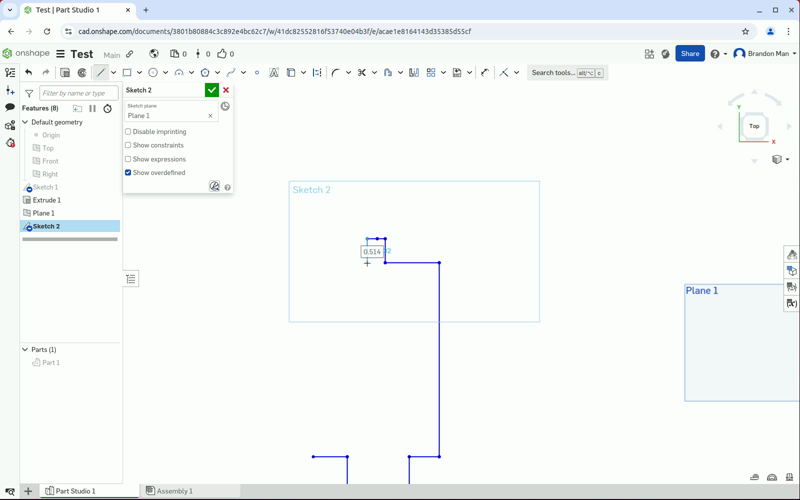
scroll(6)
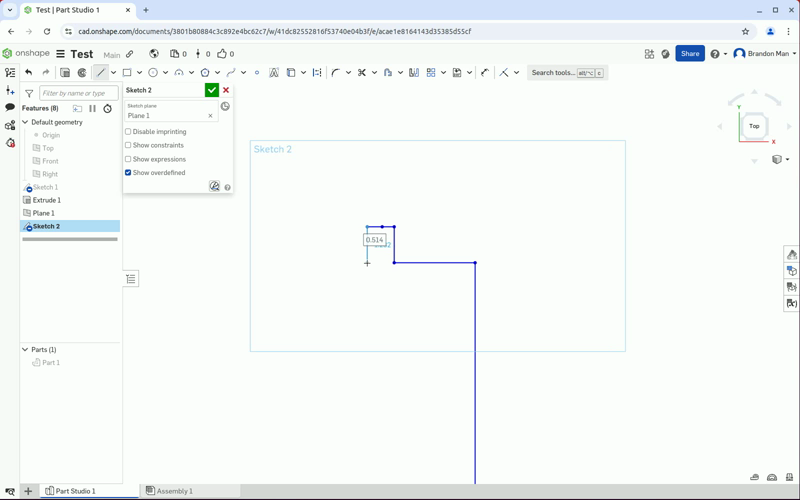
scroll(6)
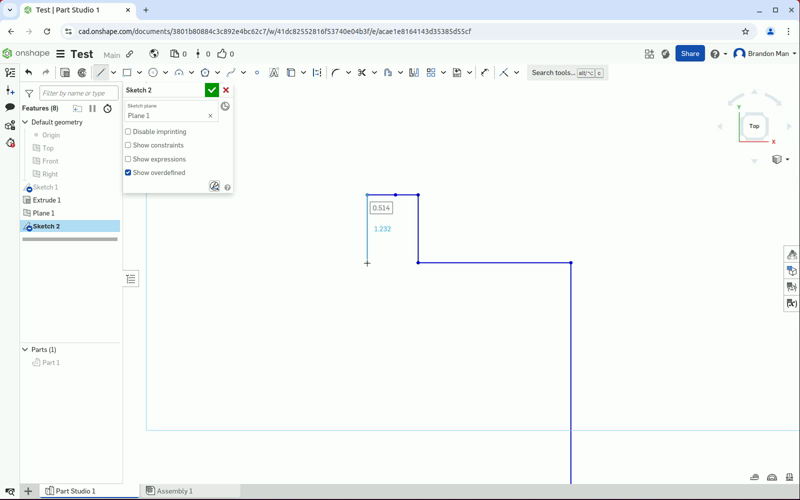
click(367, 262)
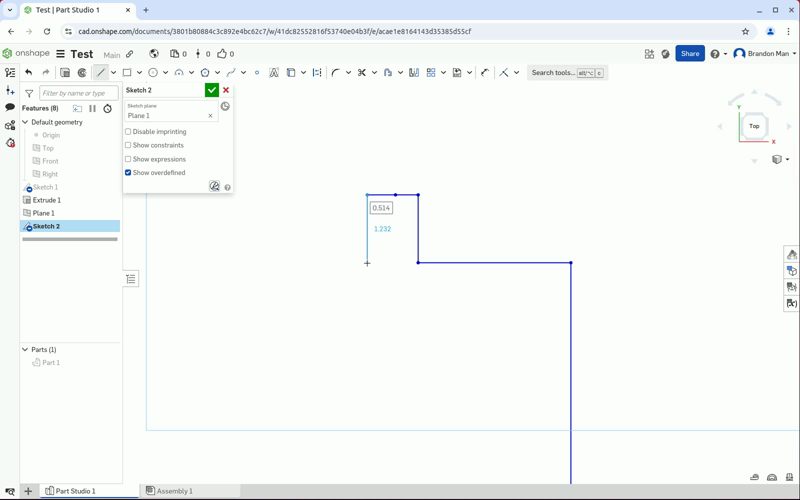
scroll(-6)
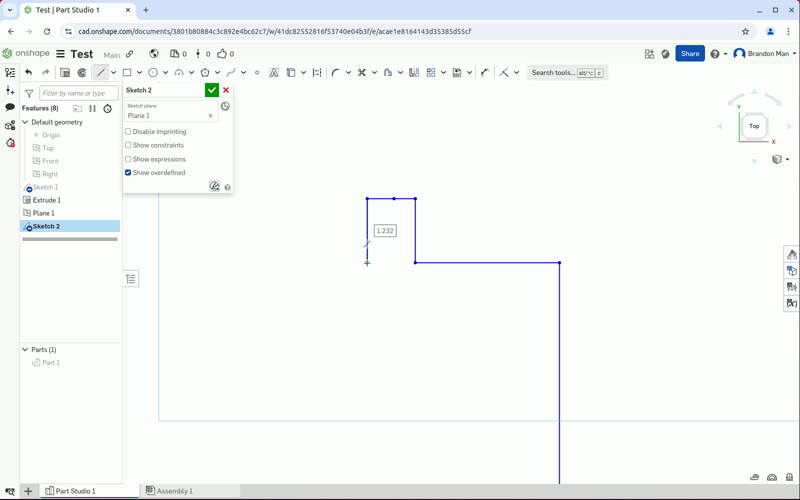
scroll(-6)
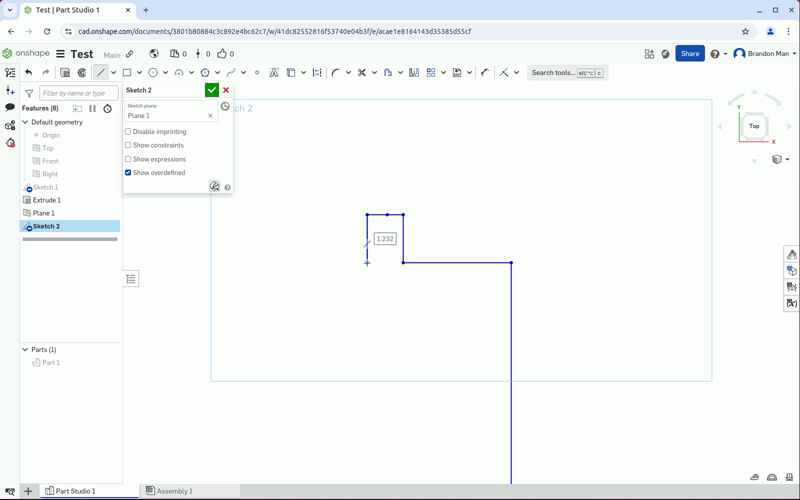
scroll(-6)
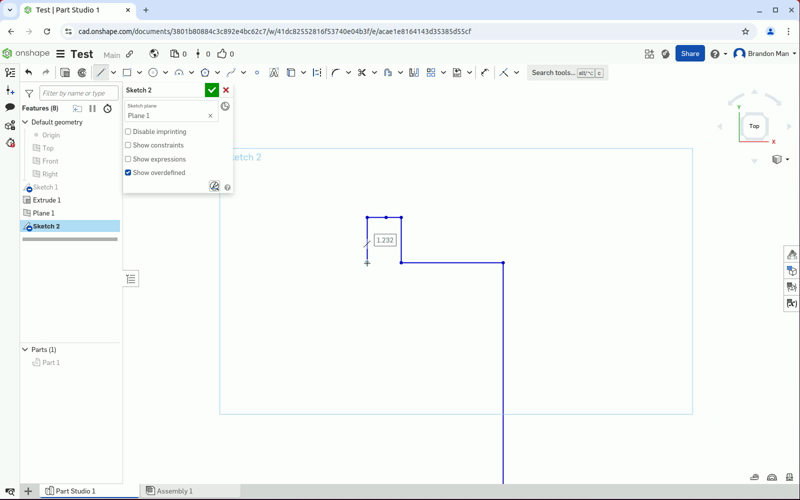
scroll(-6)
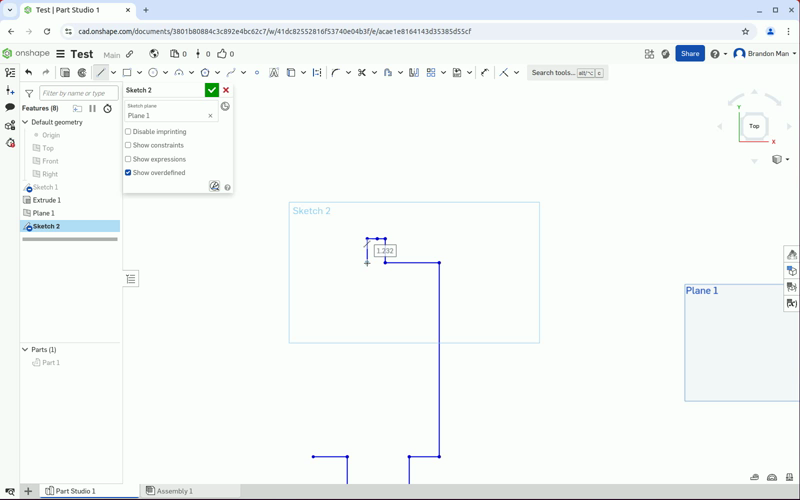
scroll(-6)
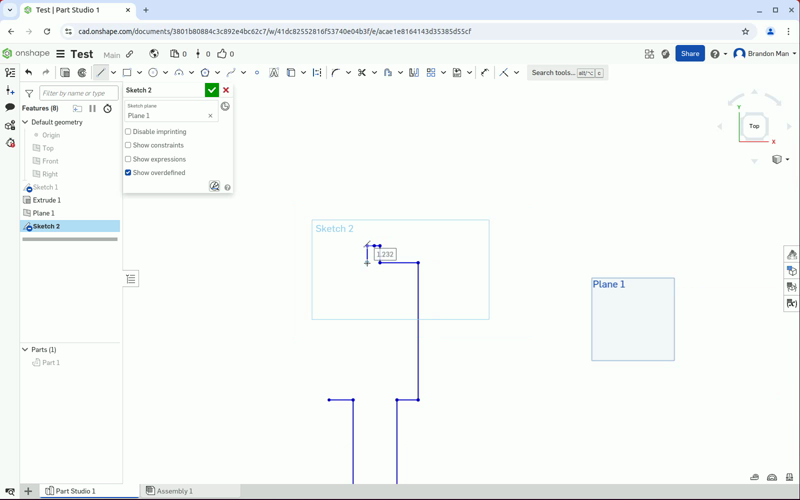
scroll(-6)
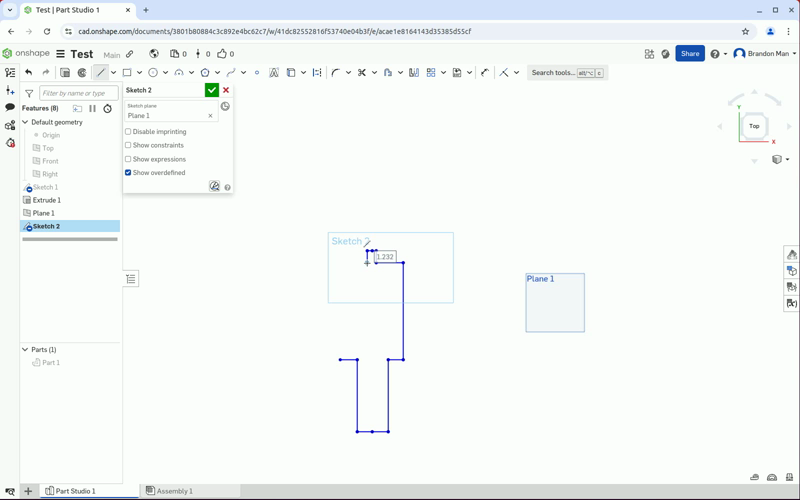
scroll(-6)
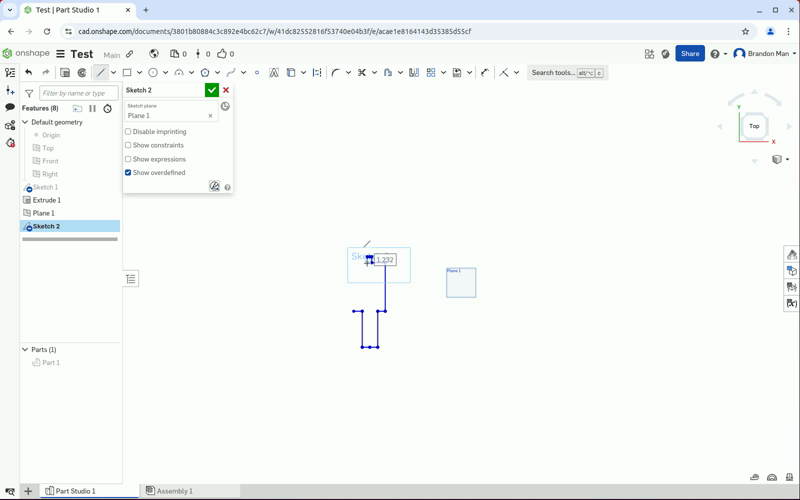
key_up(shift)
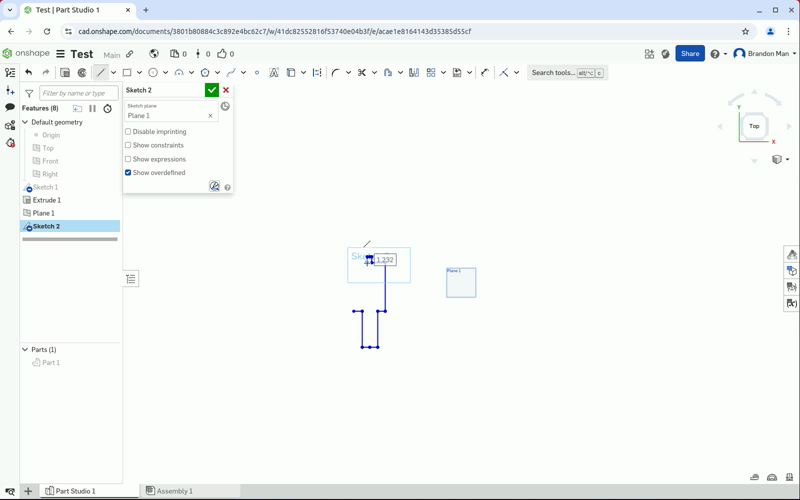
key_down(shift)
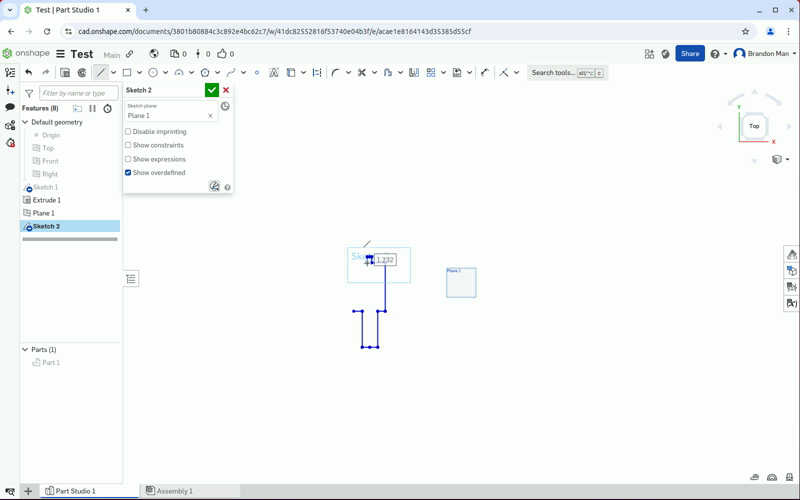
mouse_move(397, 262)
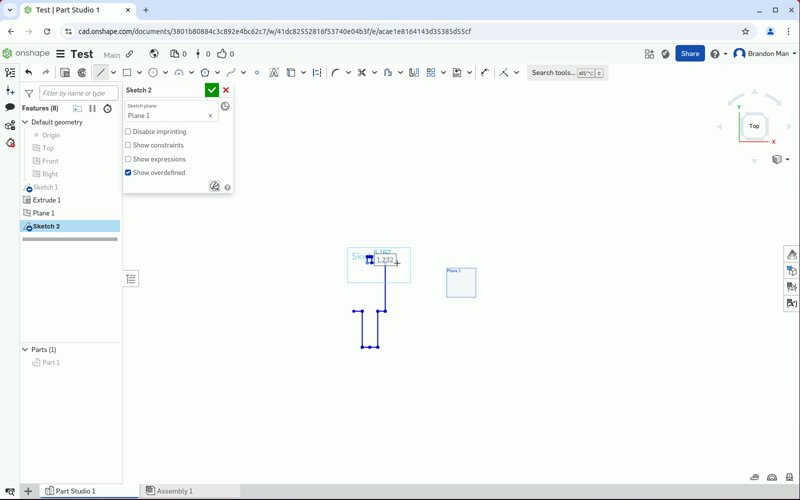
mouse_move(353, 262)
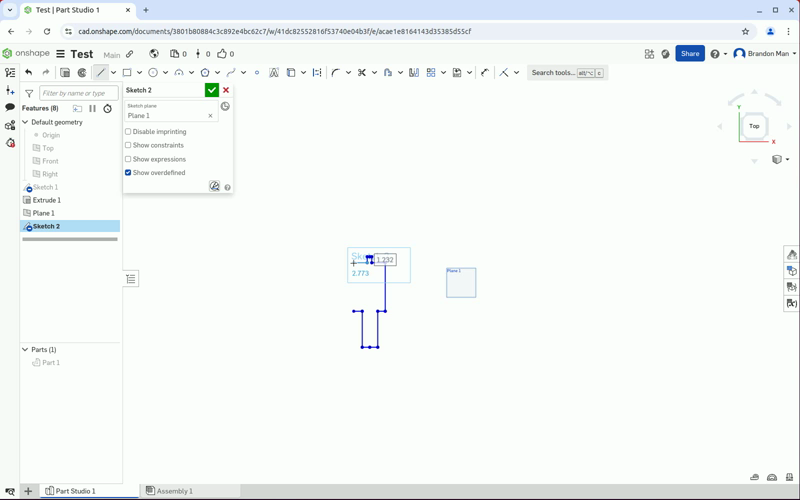
click(353, 262)
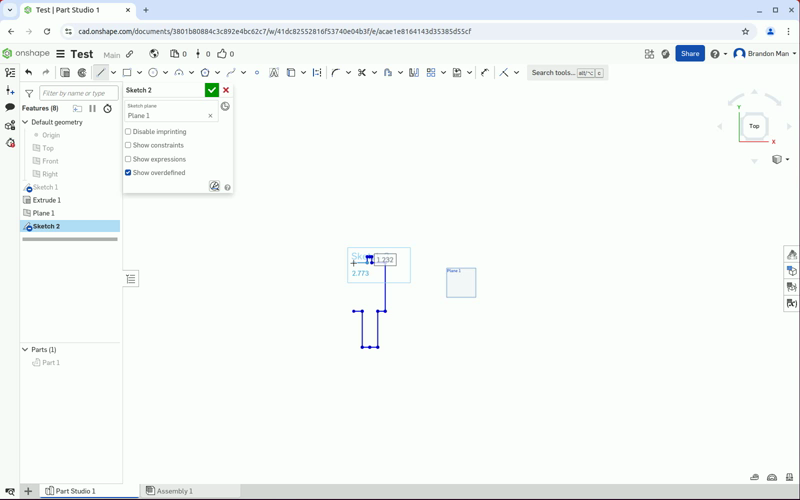
key_up(shift)
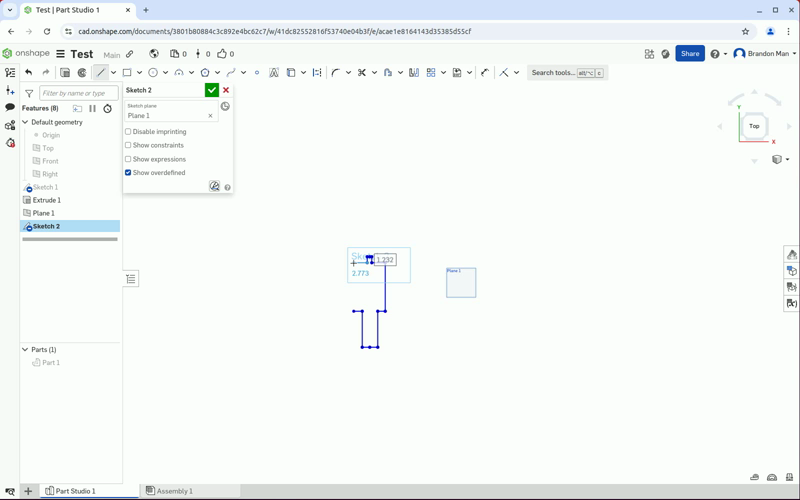
mouse_move(383, 262)
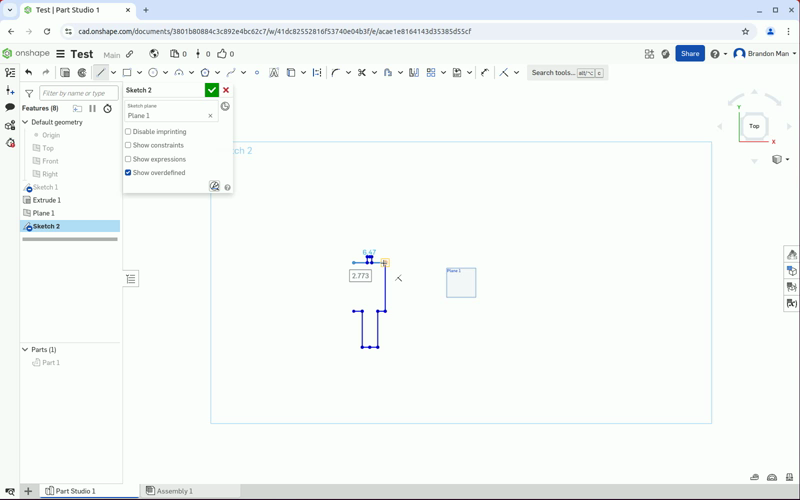
key_down(shift)
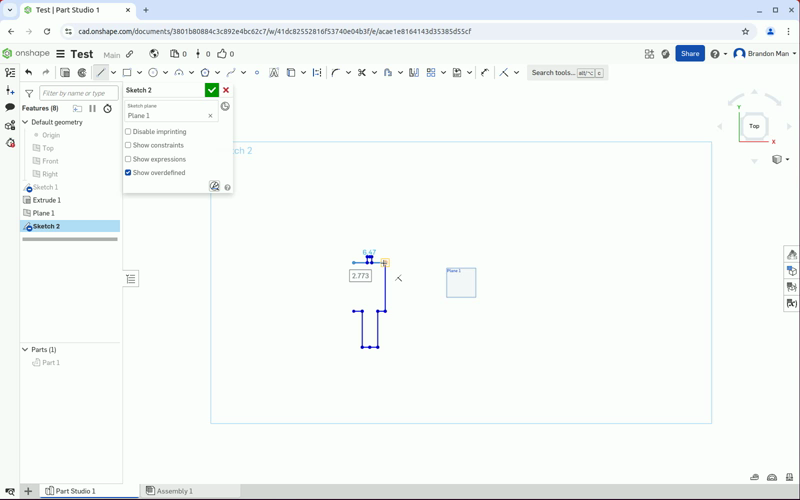
mouse_move(353, 311)
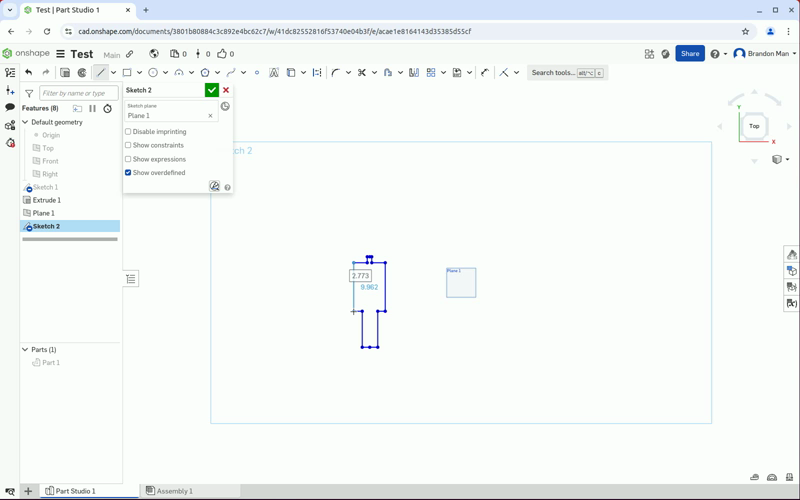
key_up(shift)
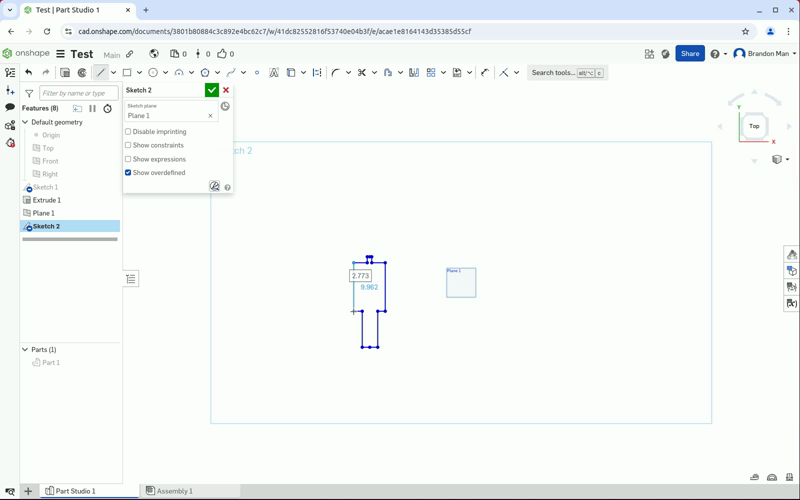
click(353, 311)
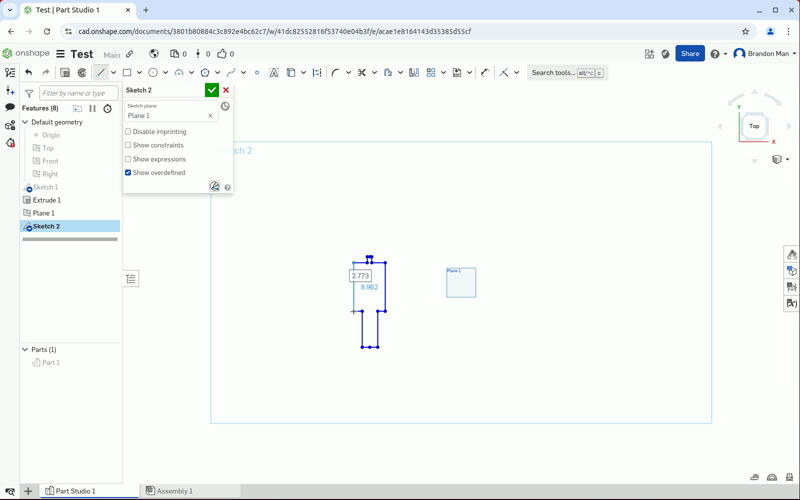
key(esc)
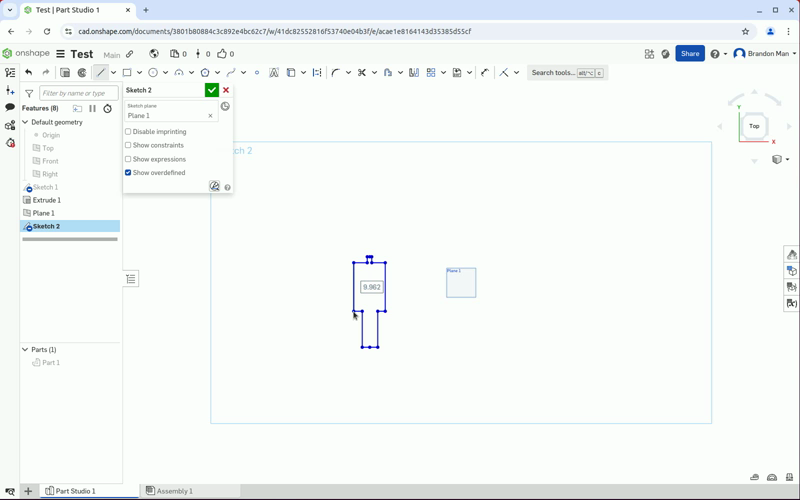
mouse_move(364, 290)
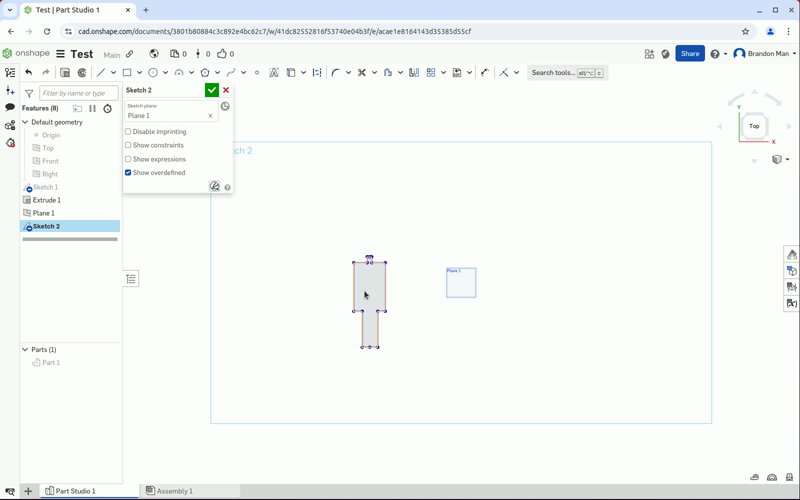
click(364, 290)
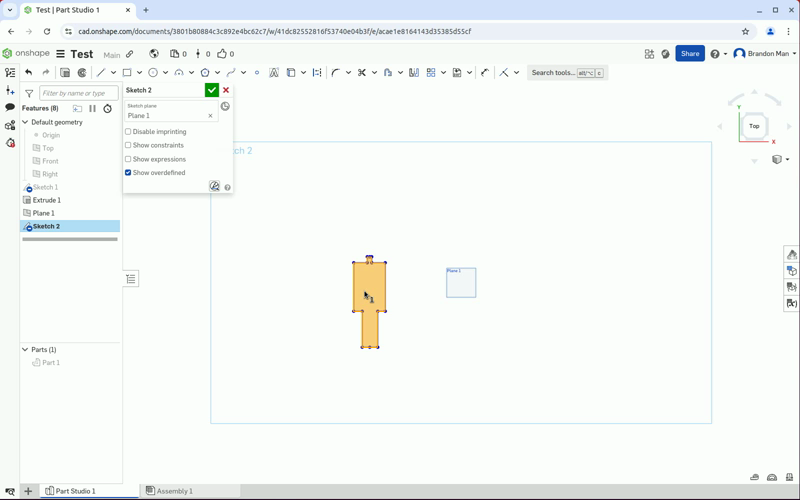
mouse_move(73, 352)
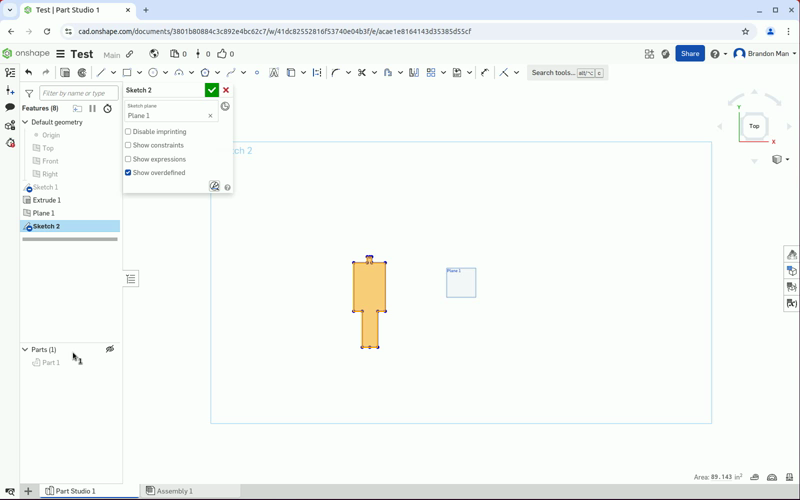
key(shift+y)
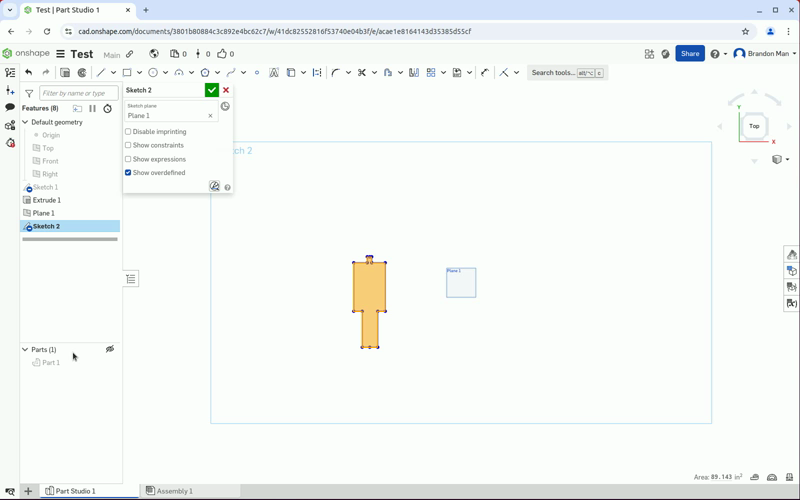
key(shift+e)
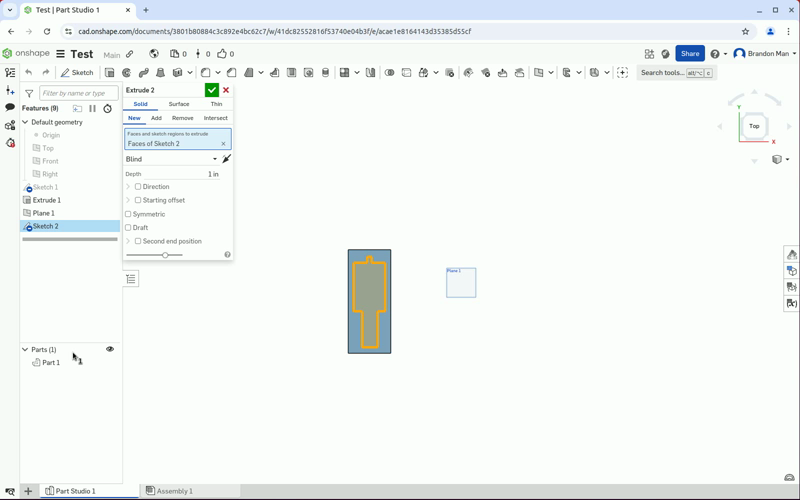
mouse_move(143, 106)
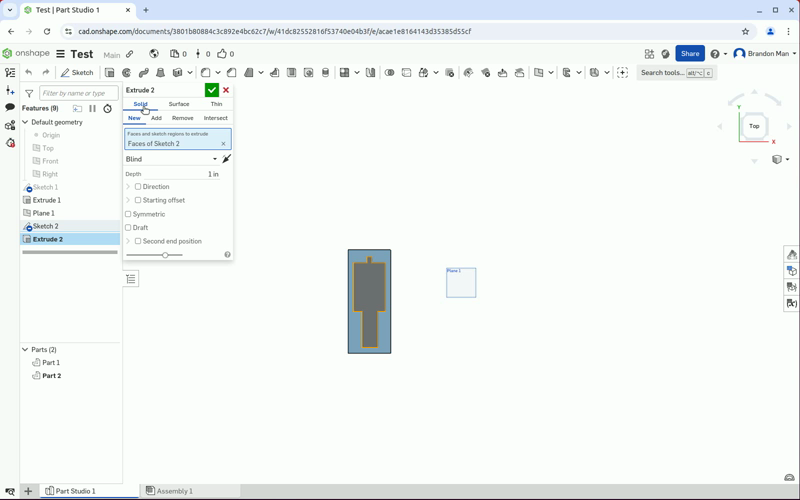
click(143, 106)
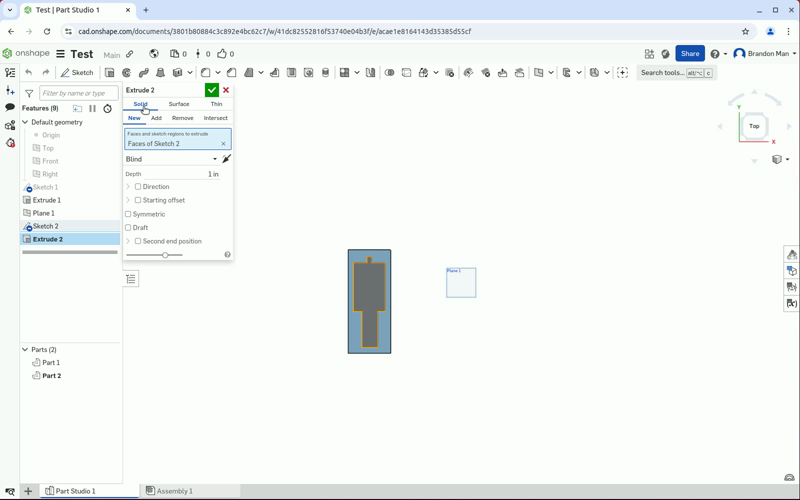
mouse_move(186, 120)
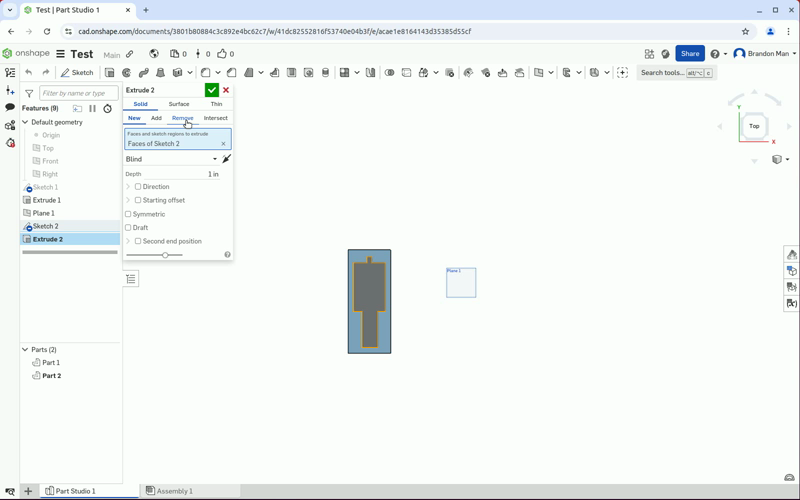
click(186, 120)
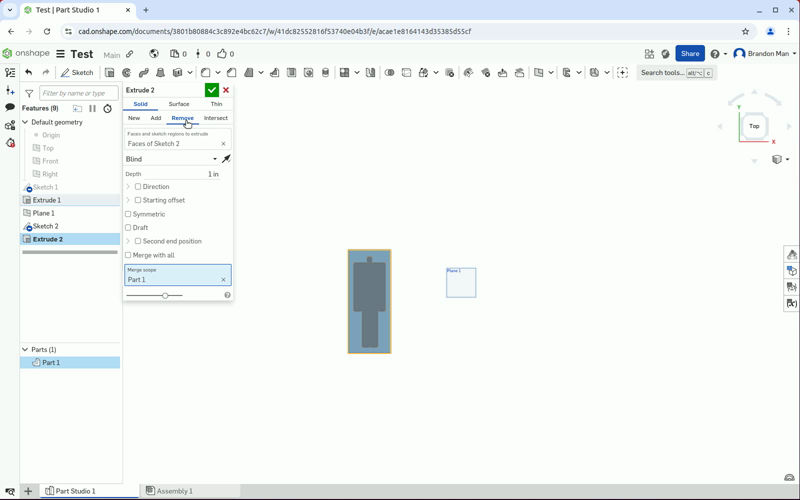
key(tab, 4)
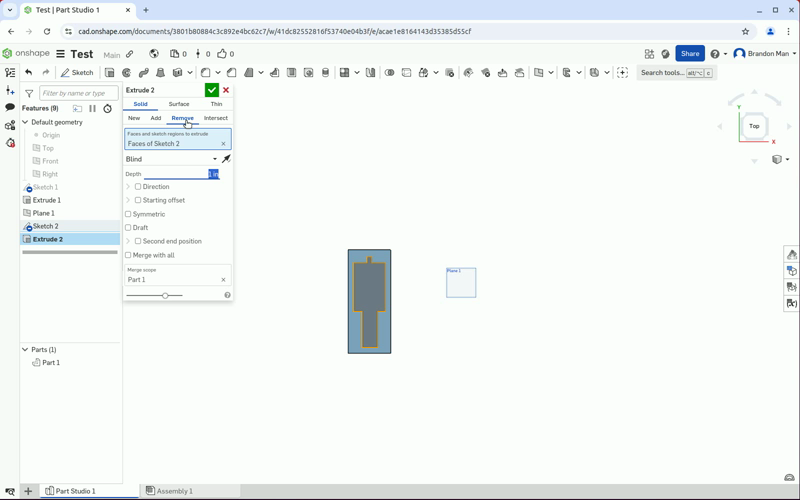
text(15.887)
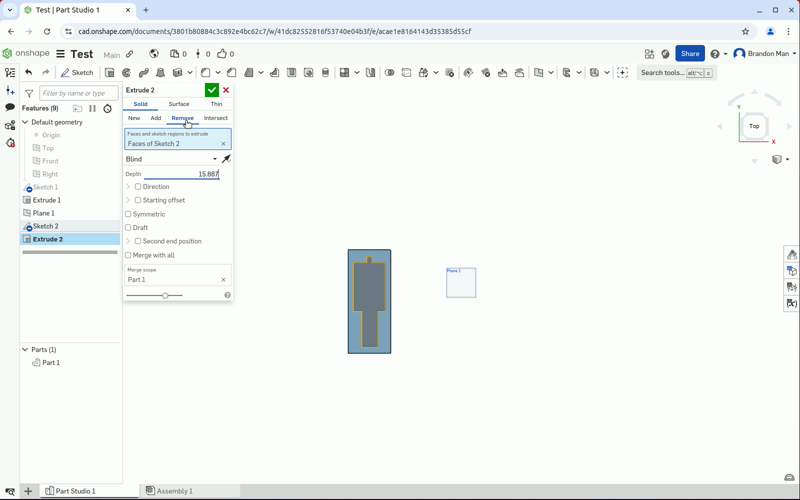
key(tab, 6)
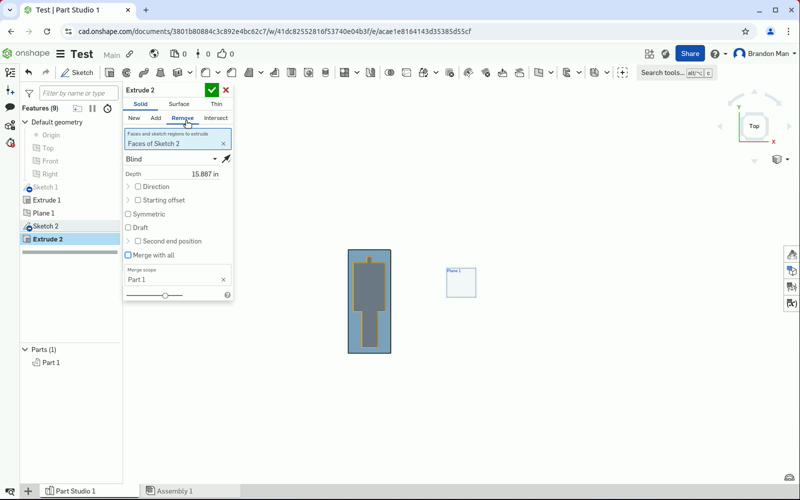
key(space)
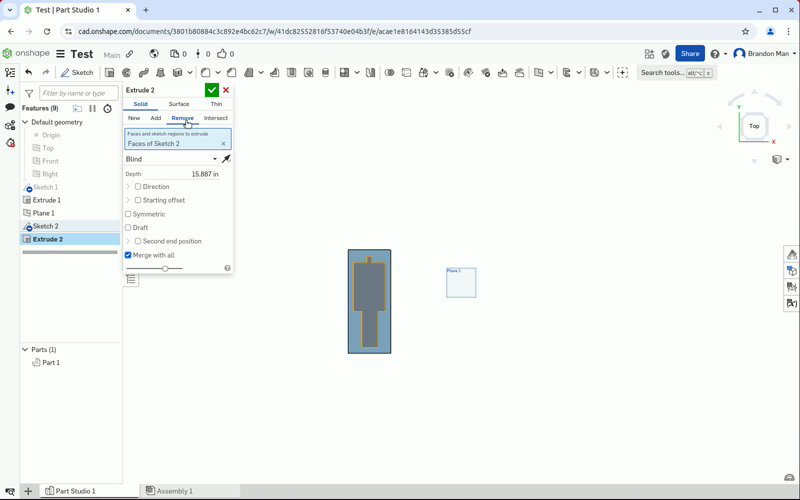
key(enter)
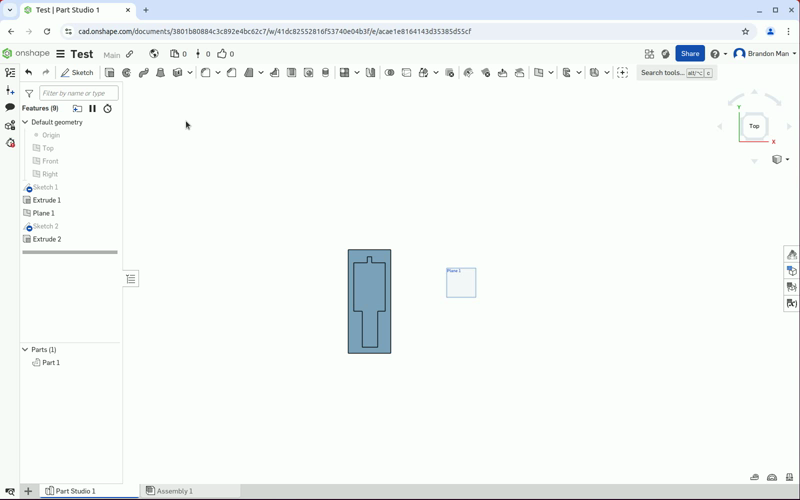
key(shift+h)
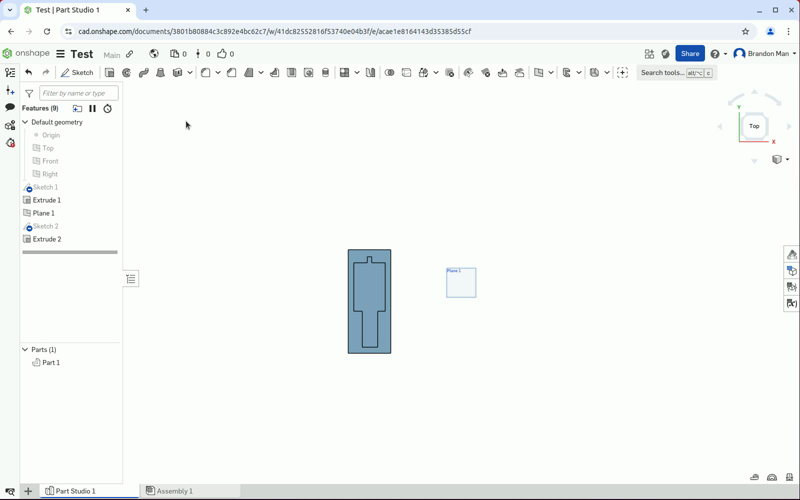
key(shift+h)
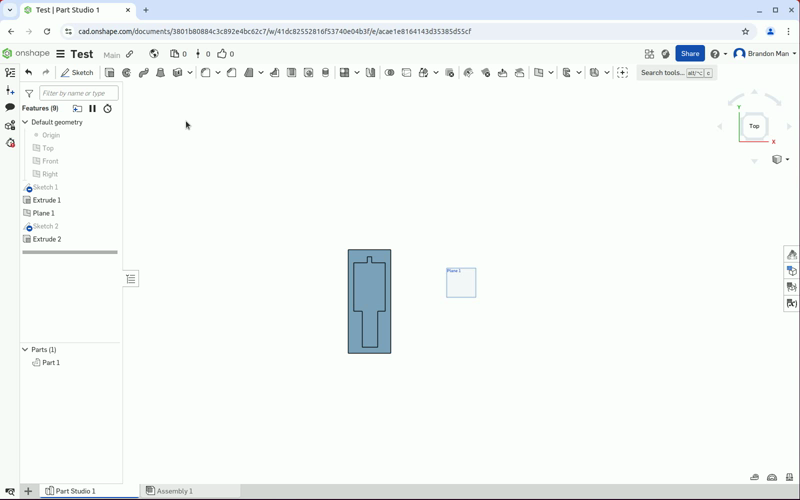
mouse_move(73, 189)
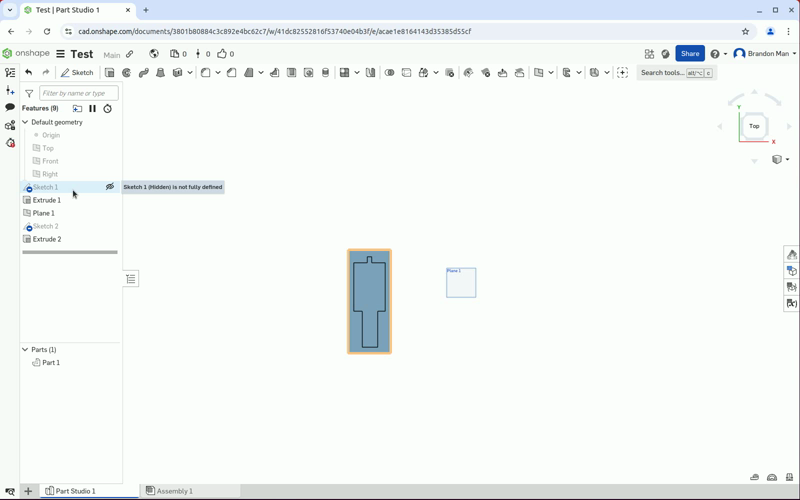
click(73, 189)
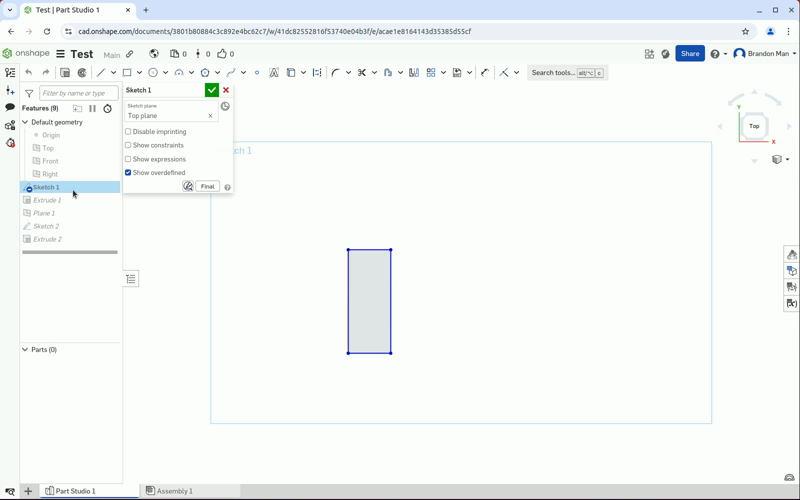
mouse_move(229, 92)
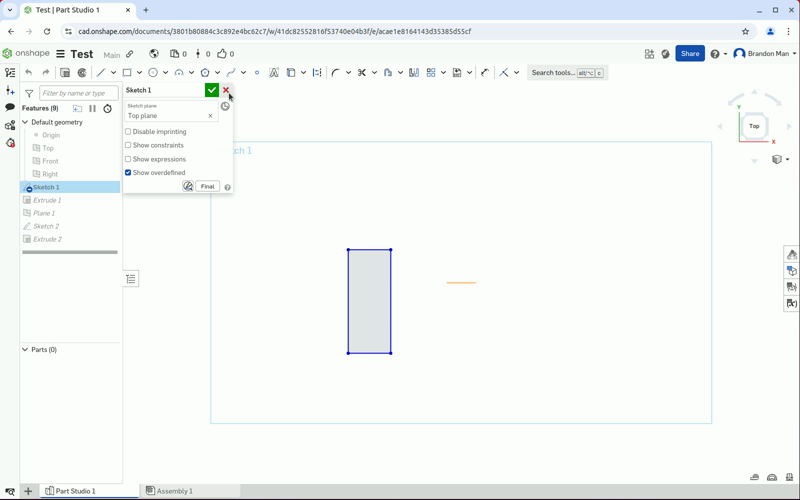
click(229, 92)
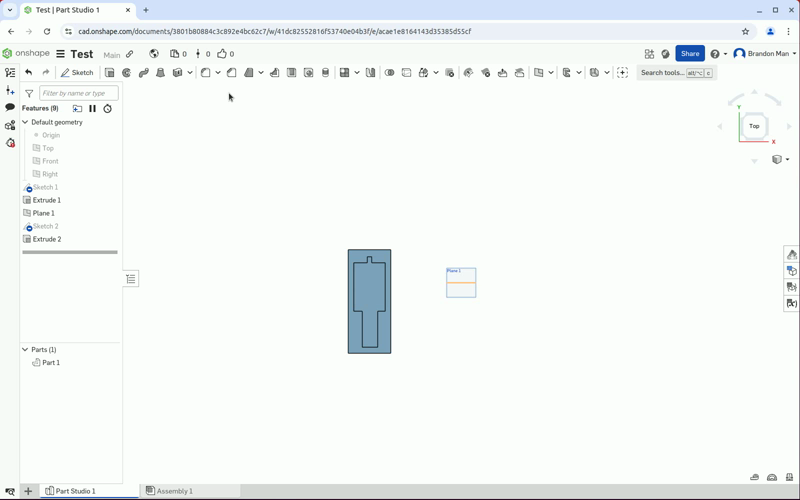
mouse_move(541, 75)
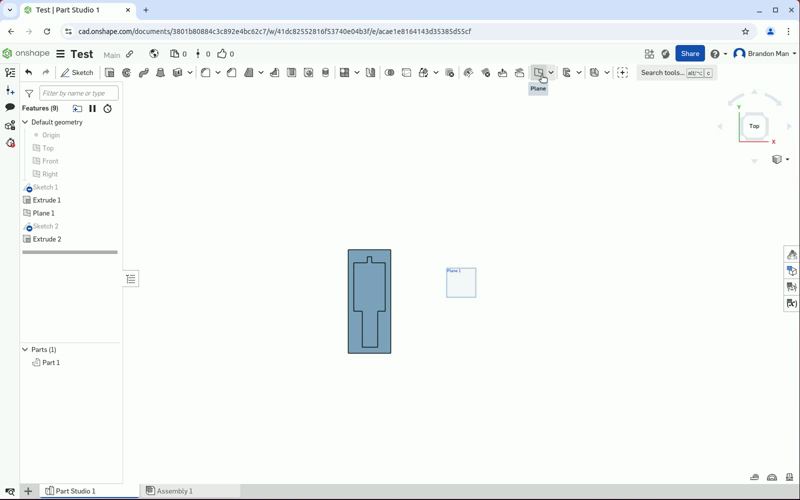
click(541, 75)
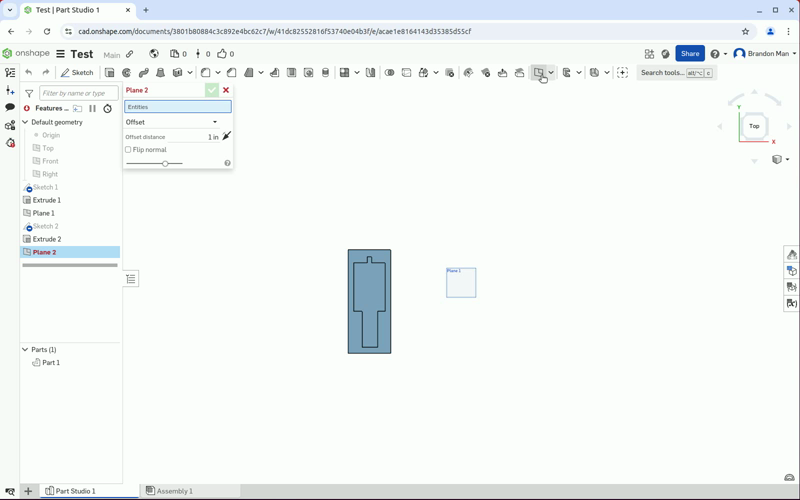
mouse_move(73, 150)
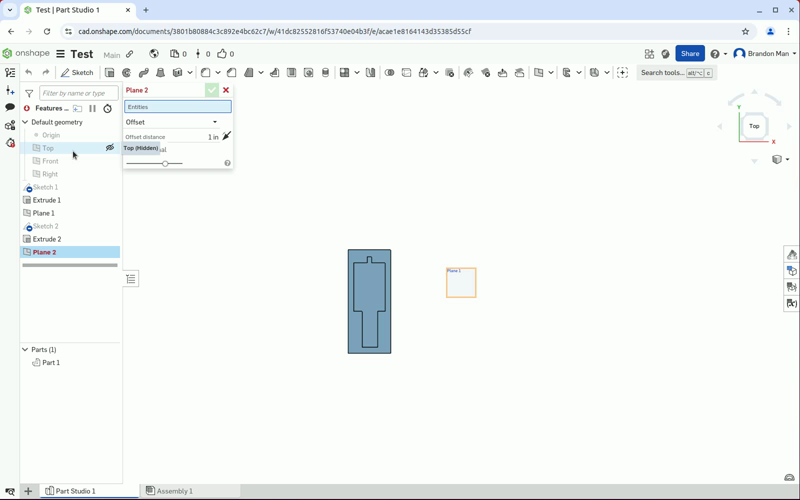
click(73, 150)
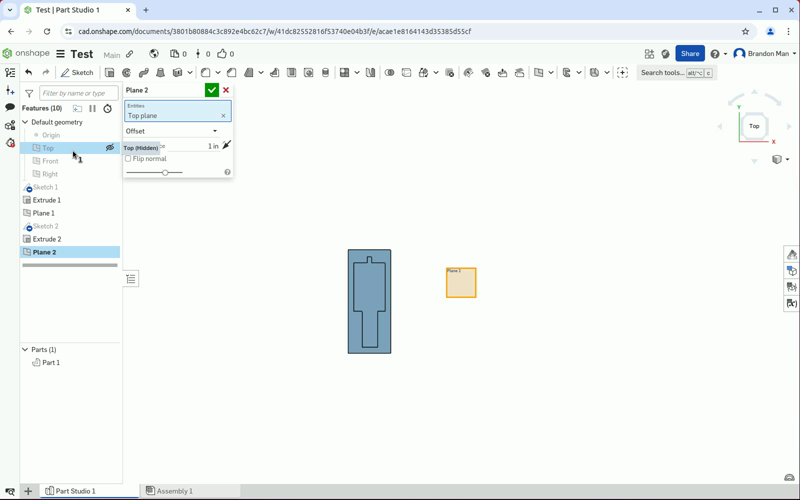
key(tab, 2)
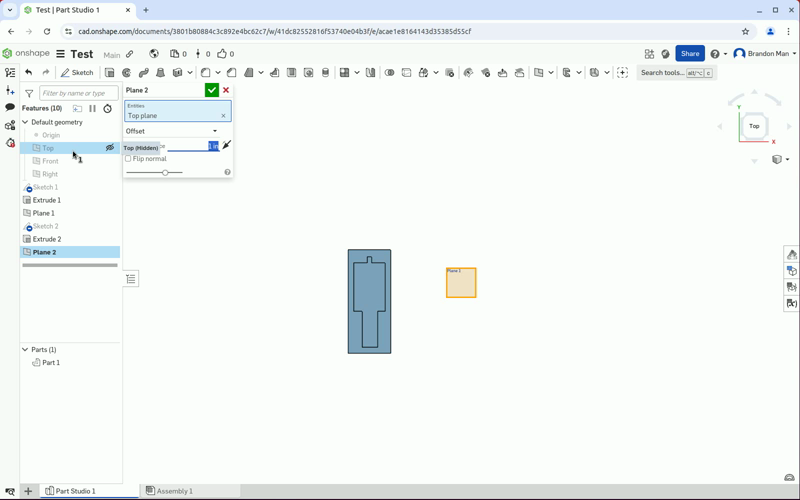
text(2.65)
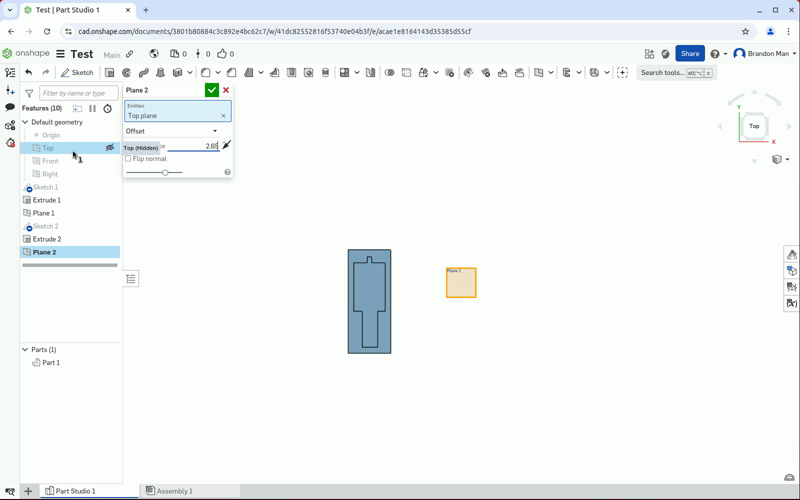
key(enter, 2)
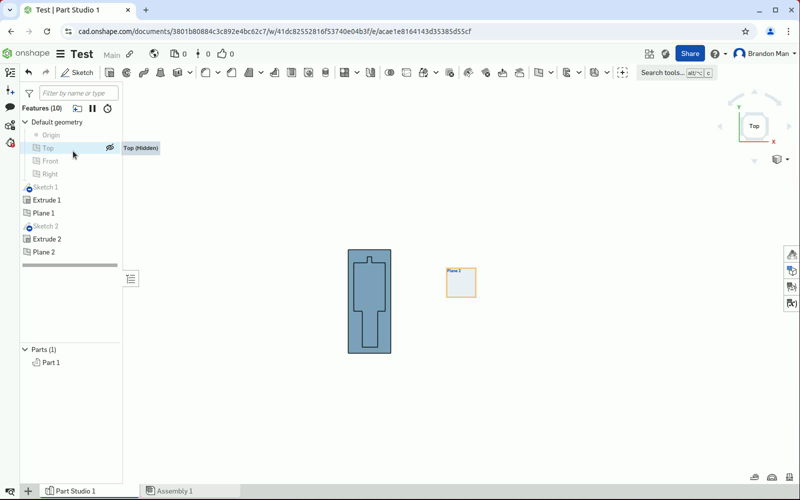
key(shift+s)
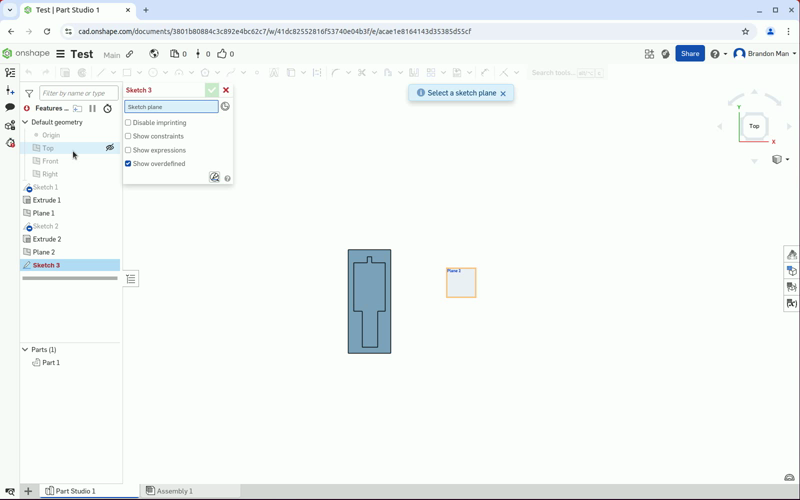
mouse_move(73, 254)
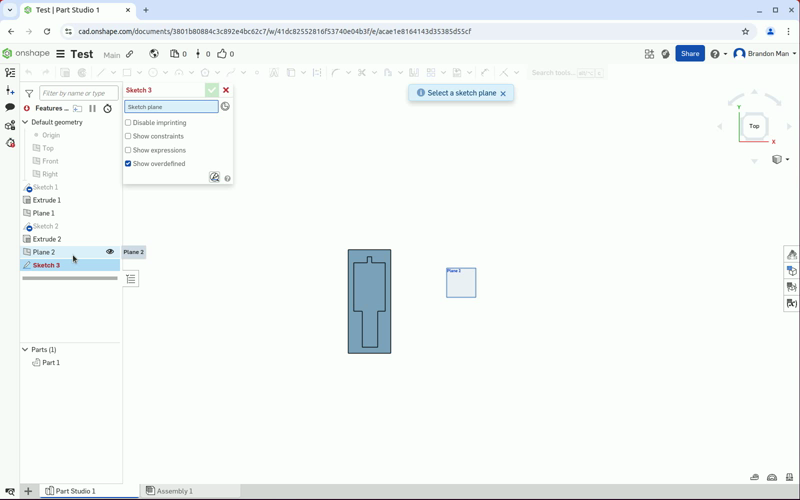
click(73, 254)
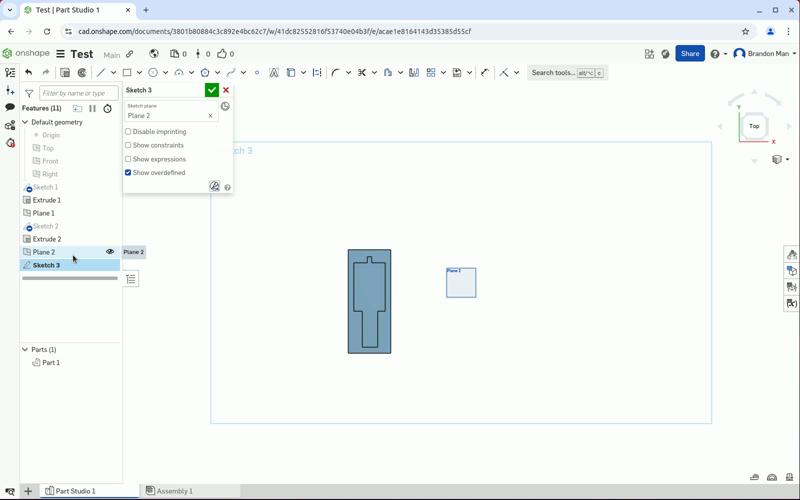
mouse_move(73, 352)
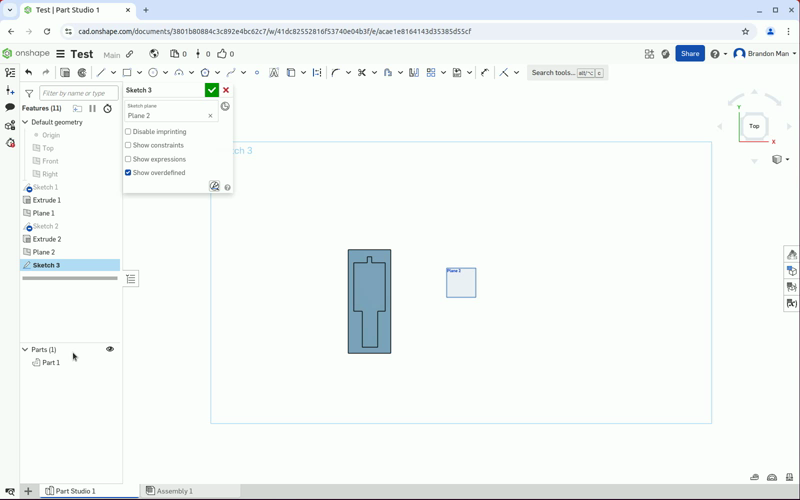
key(y)
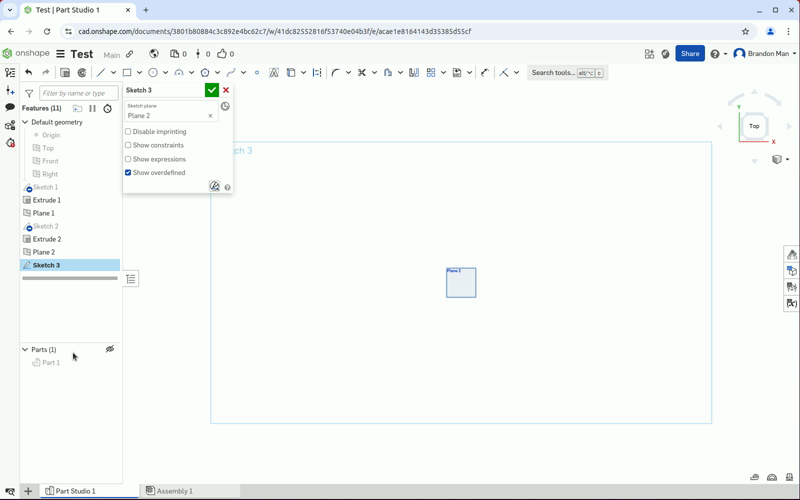
key(c)
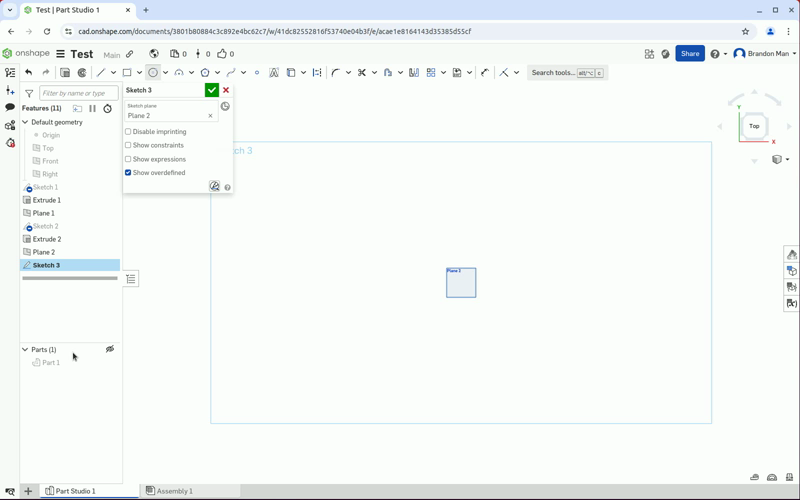
key_down(shift)
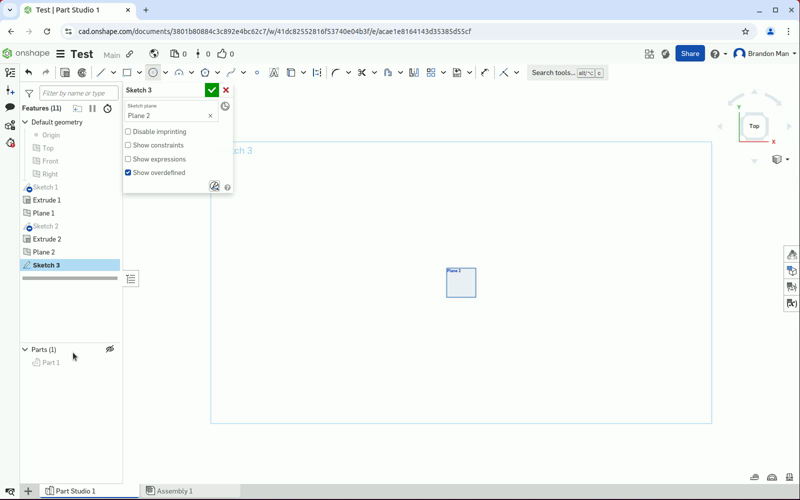
mouse_move(369, 297)
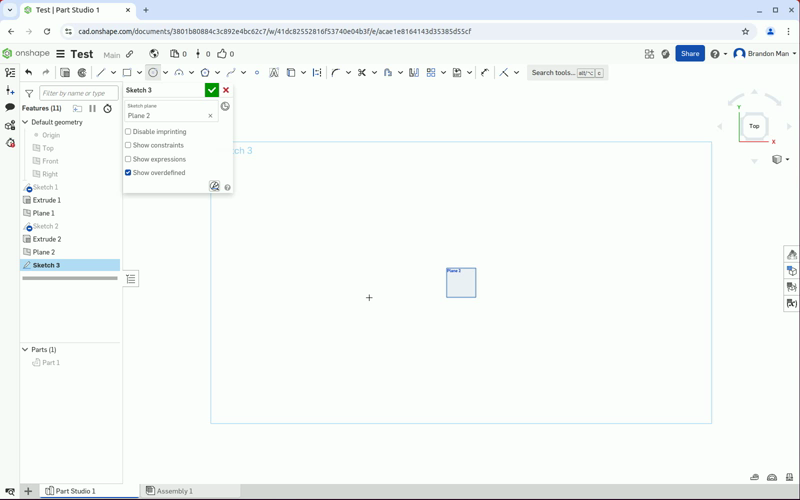
click(369, 297)
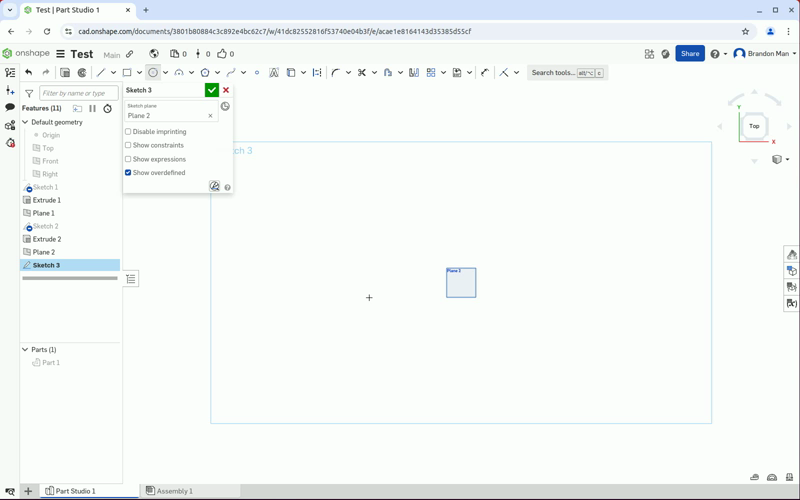
key_up(shift)
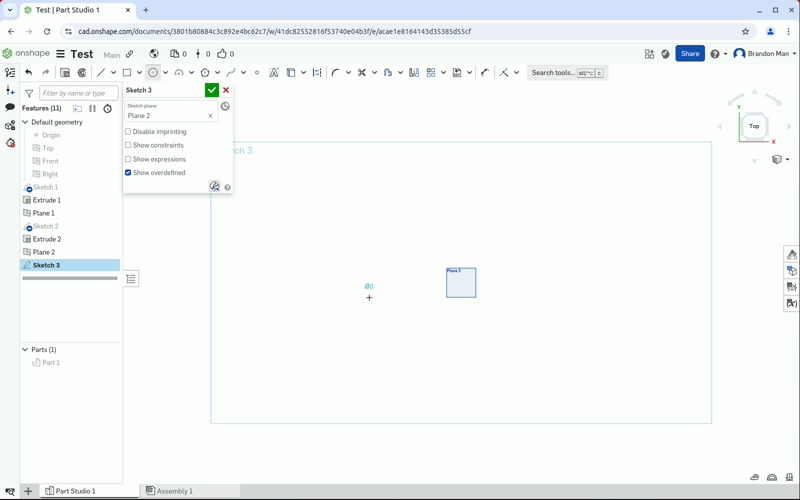
mouse_move(376, 297)
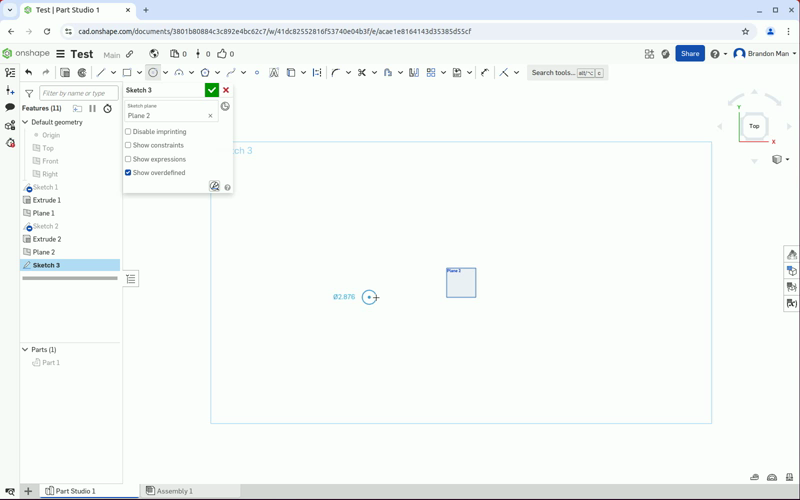
click(376, 297)
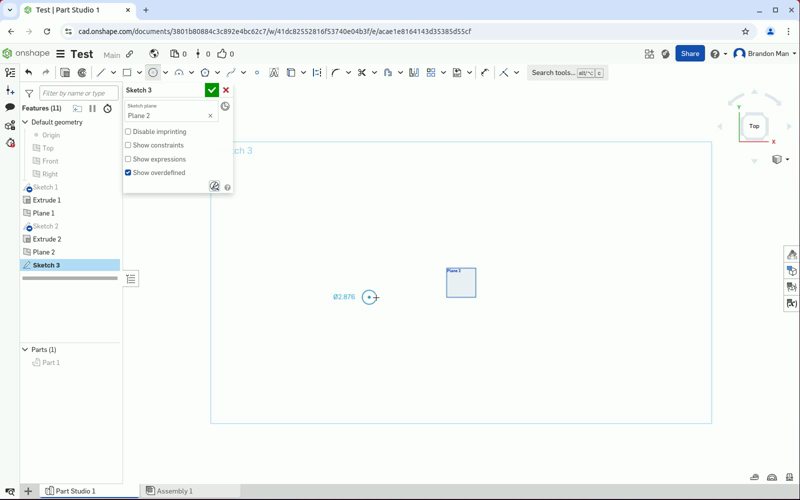
key(esc)
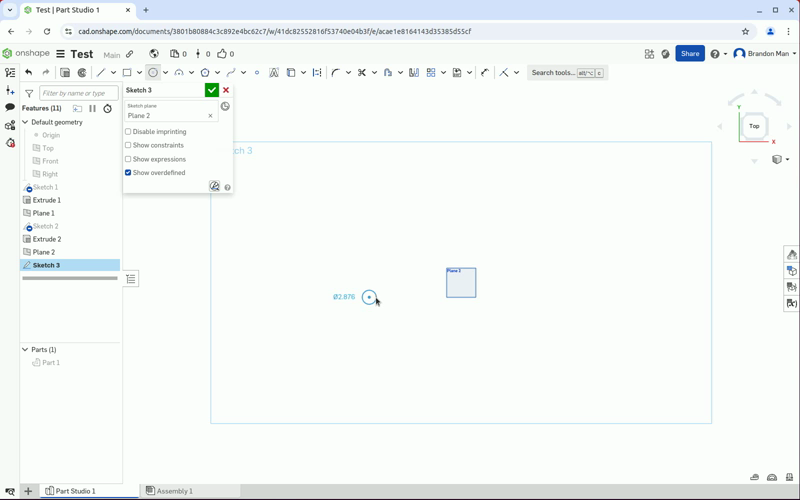
mouse_move(368, 295)
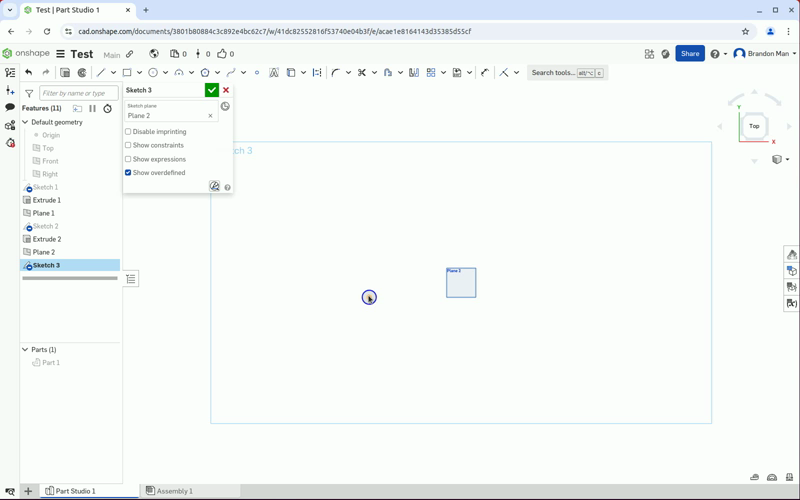
scroll(6)
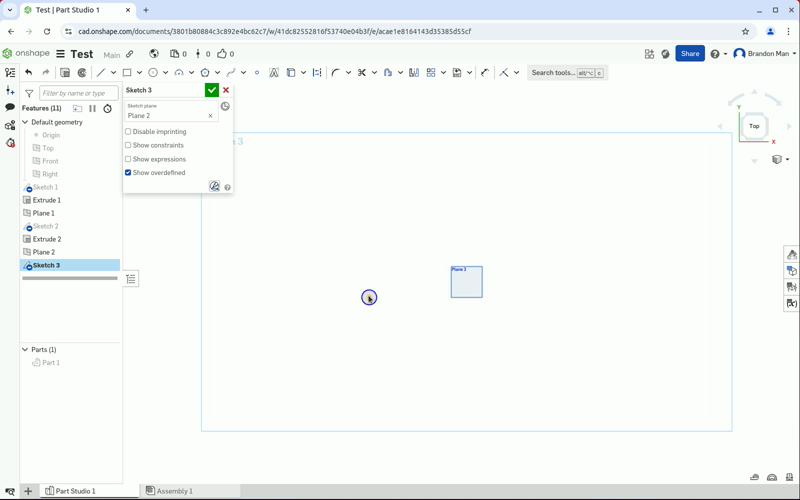
scroll(6)
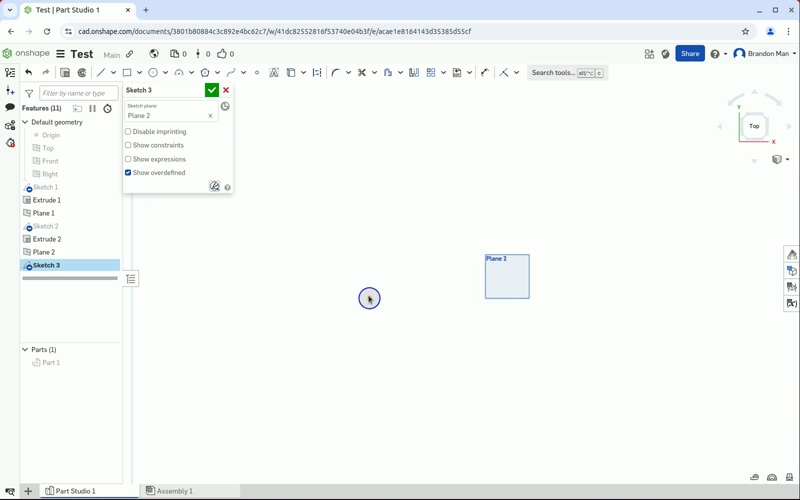
scroll(6)
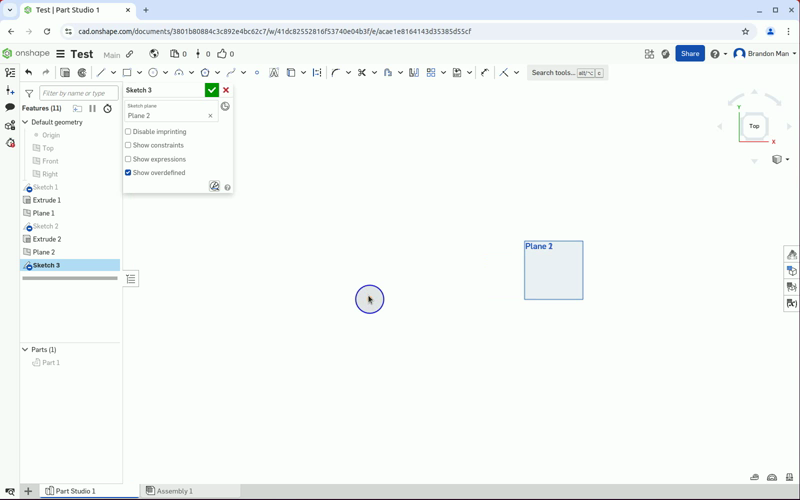
scroll(6)
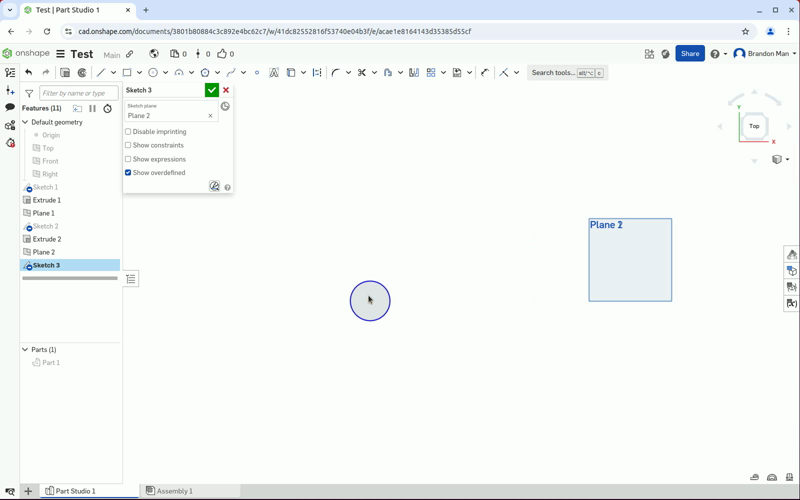
scroll(6)
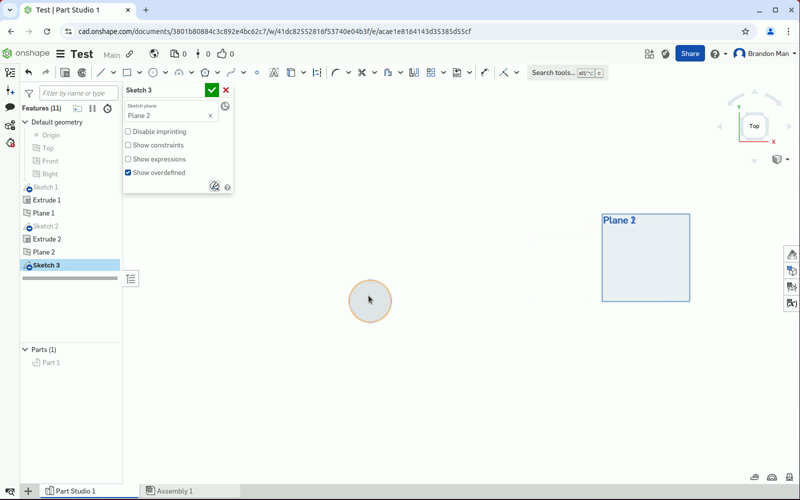
scroll(6)
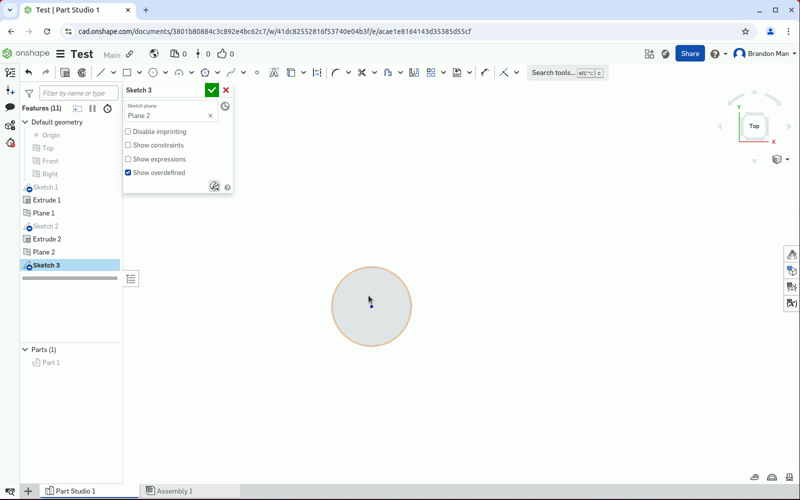
scroll(6)
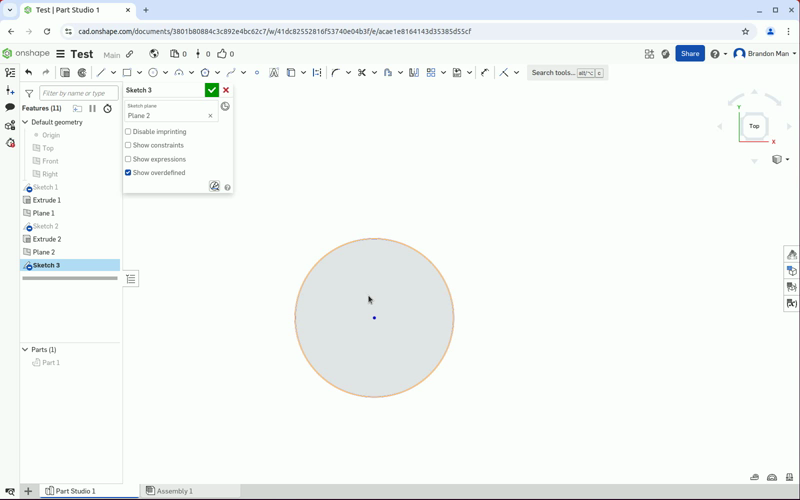
click(368, 295)
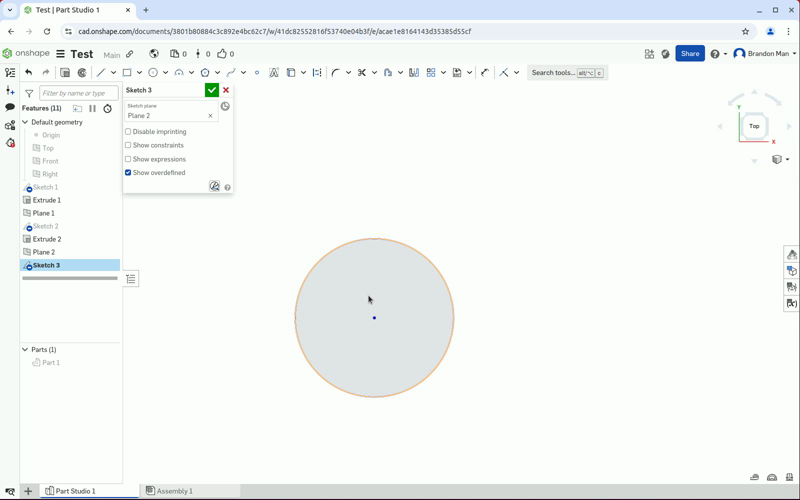
scroll(-6)
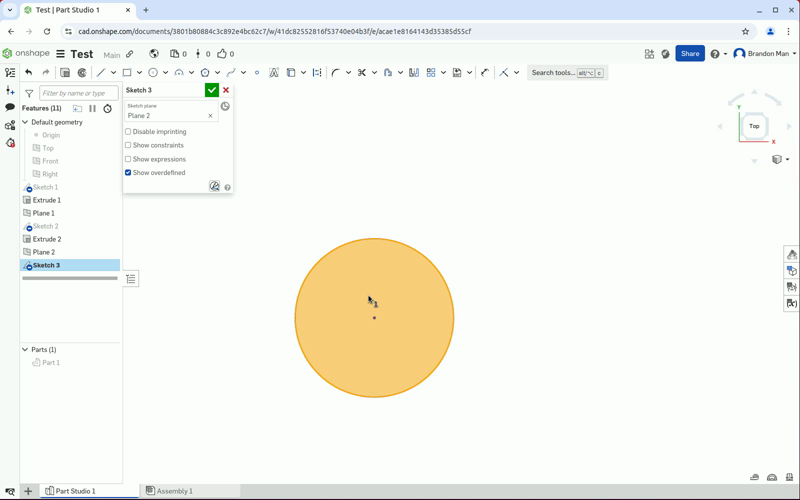
scroll(-6)
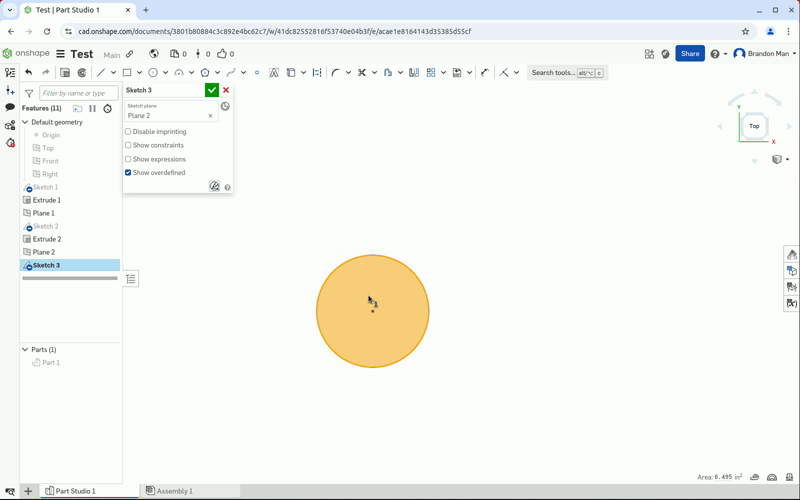
scroll(-6)
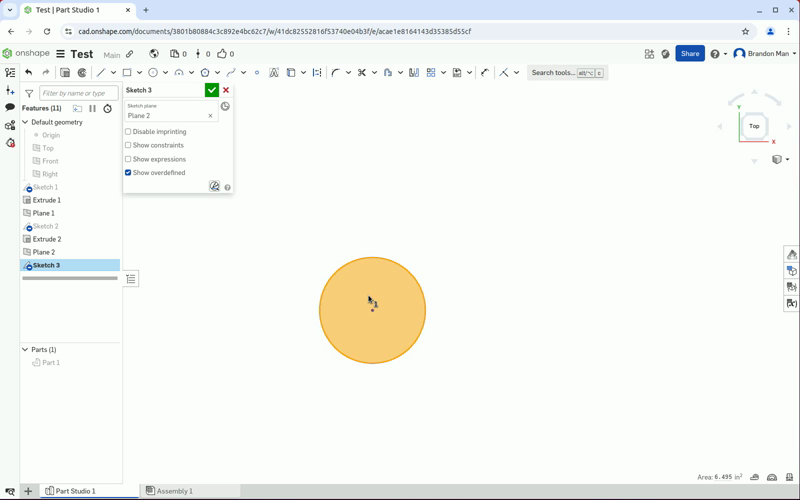
scroll(-6)
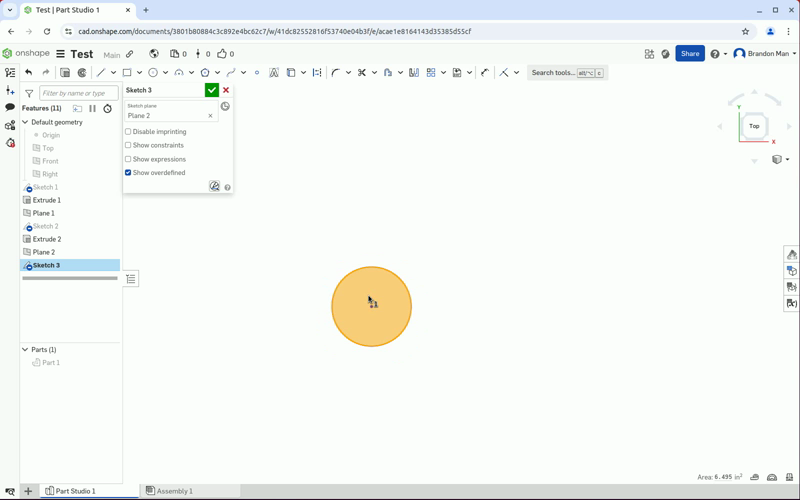
scroll(-6)
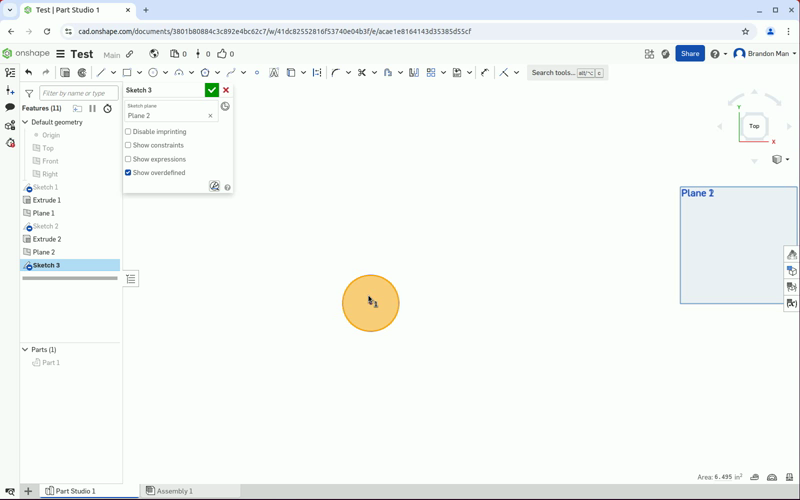
scroll(-6)
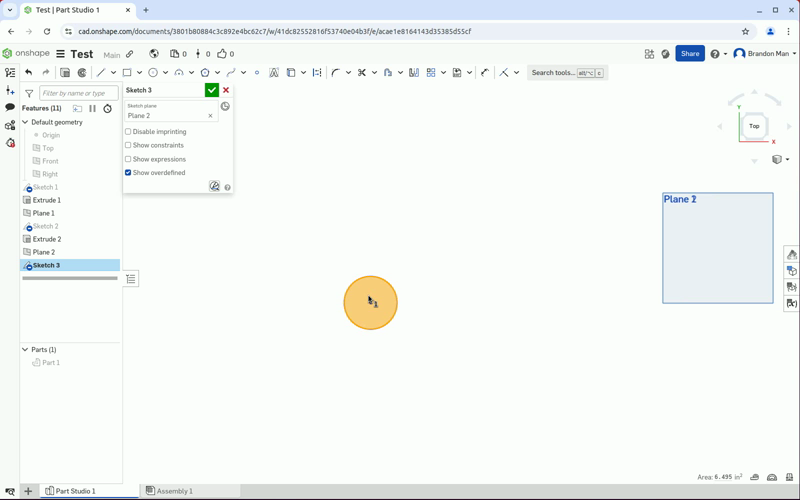
scroll(-6)
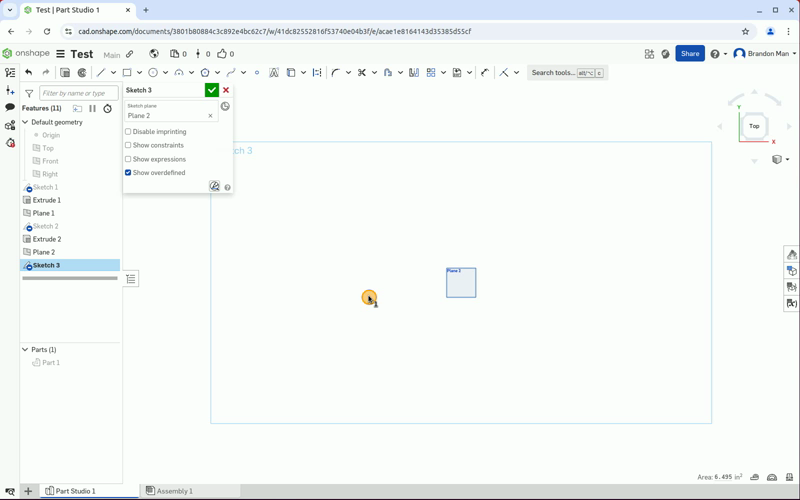
mouse_move(73, 352)
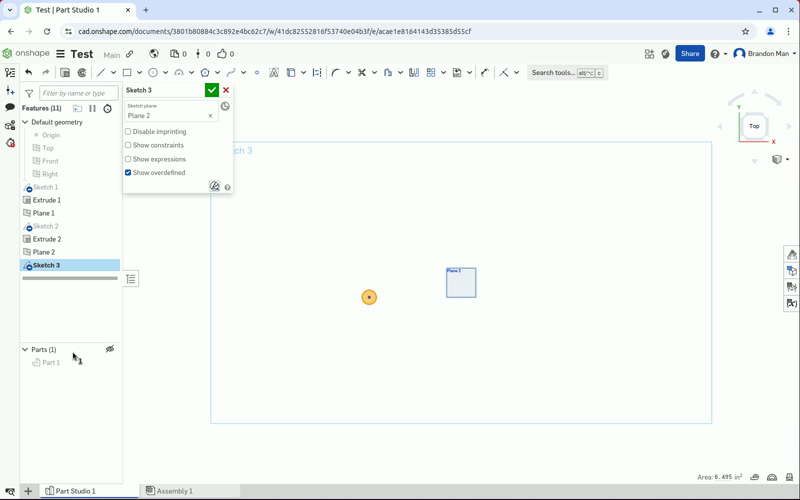
key(shift+y)
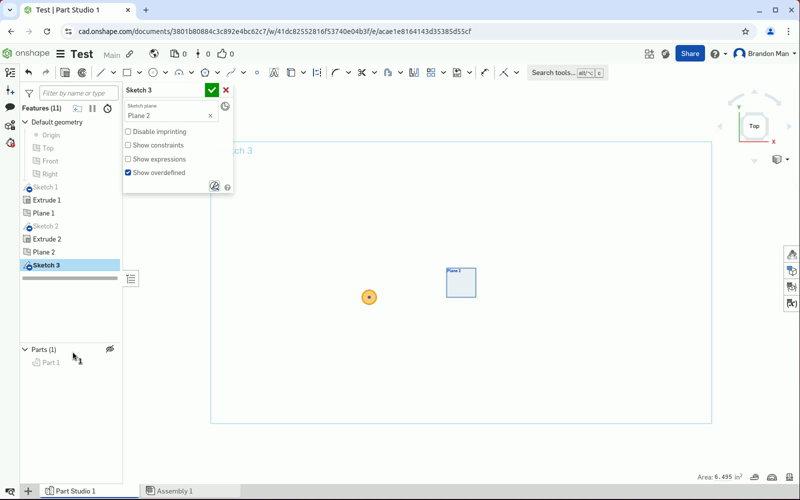
key(shift+e)
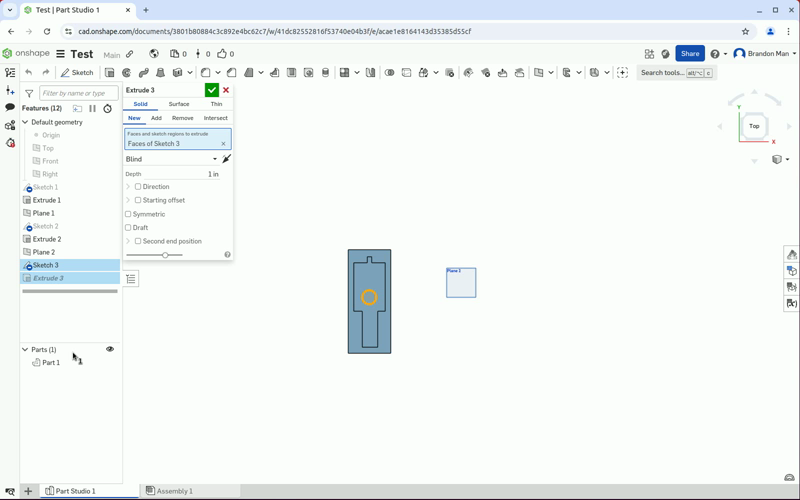
mouse_move(143, 106)
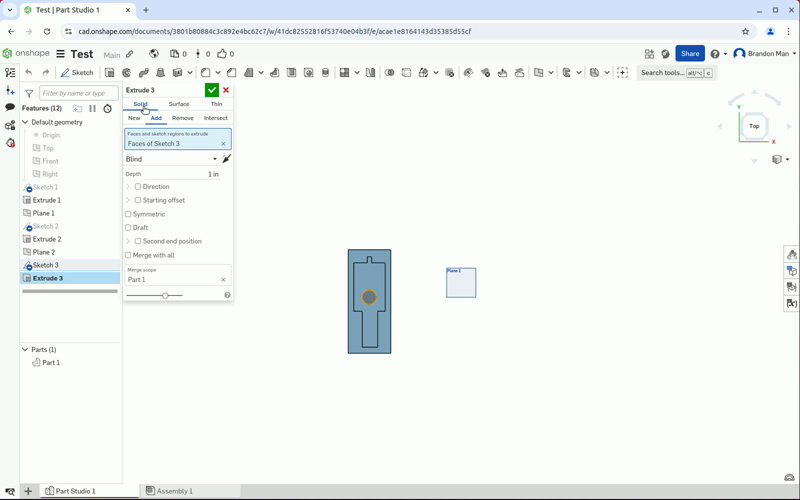
click(143, 106)
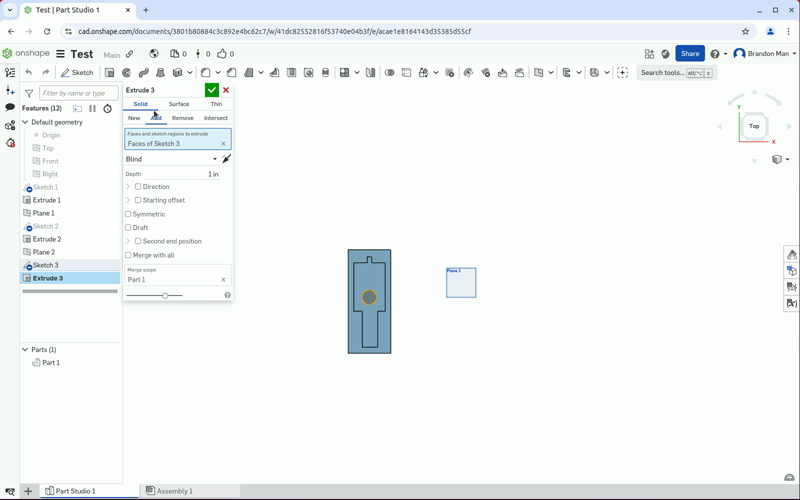
mouse_move(186, 120)
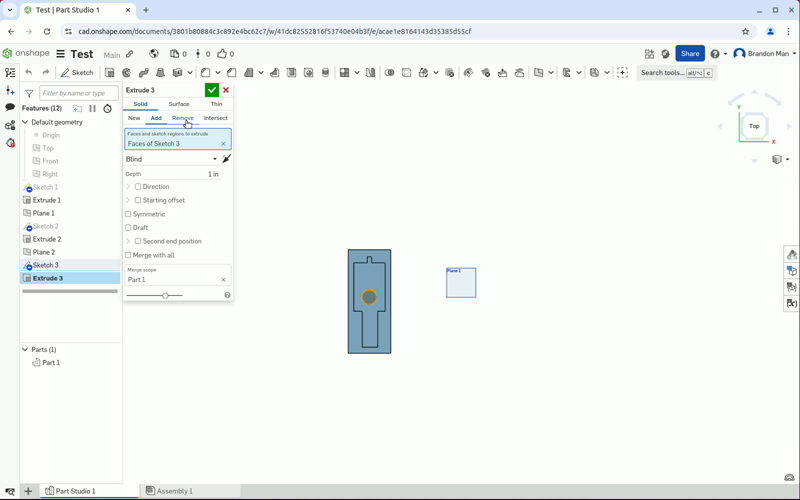
click(186, 120)
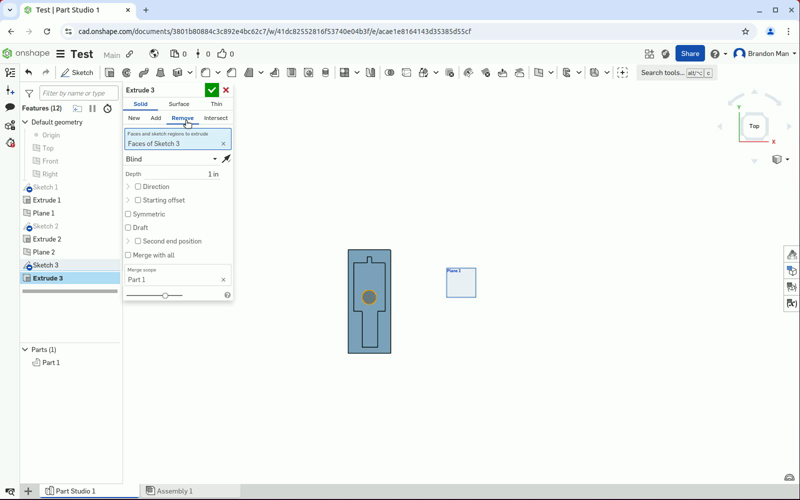
key(tab, 4)
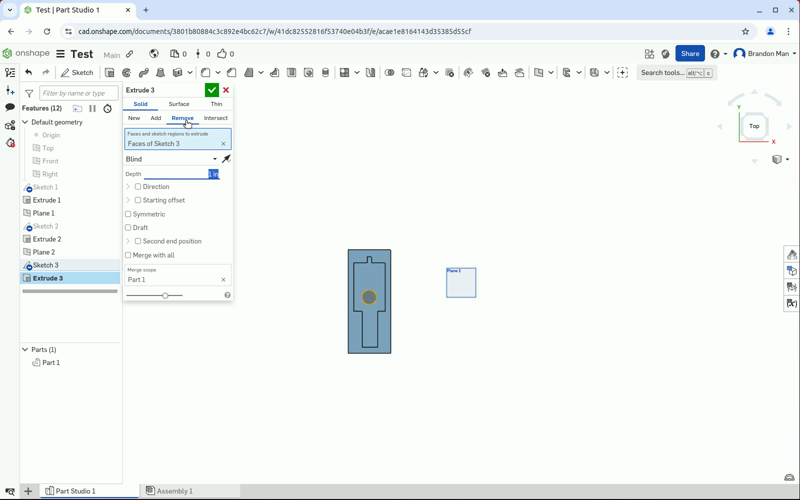
text(0.722)
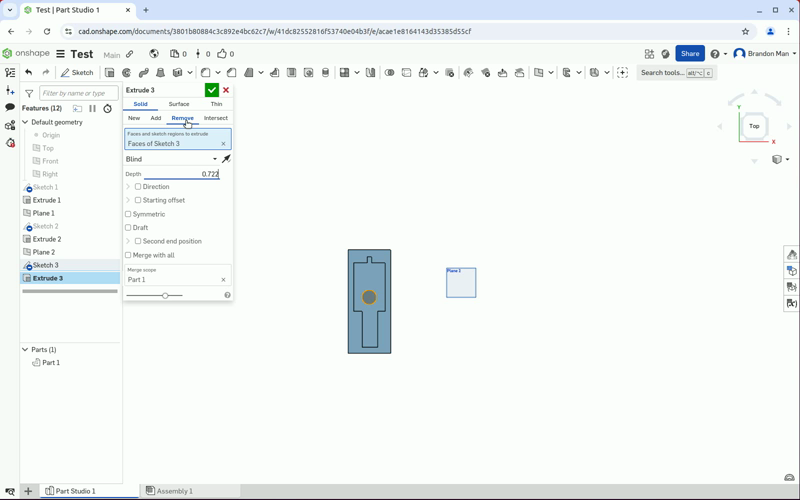
key(tab, 6)
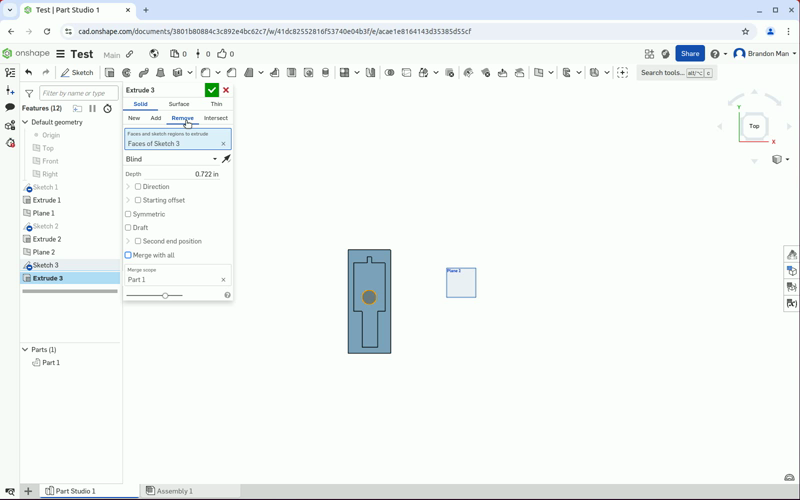
key(space)
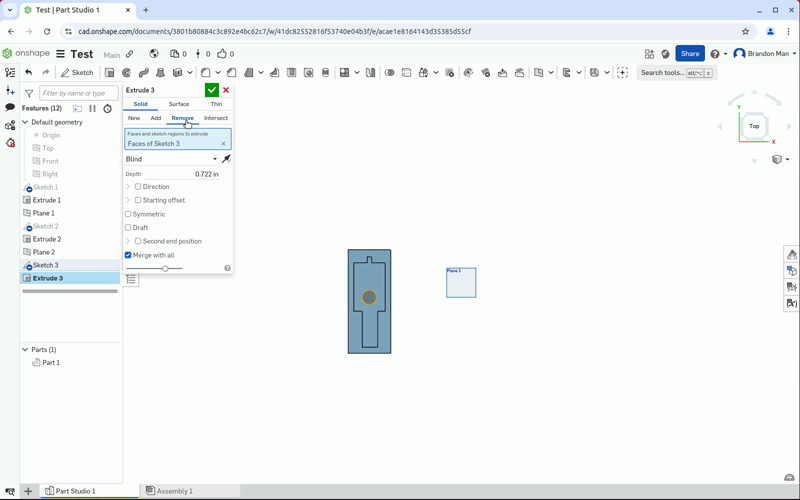
key(enter)
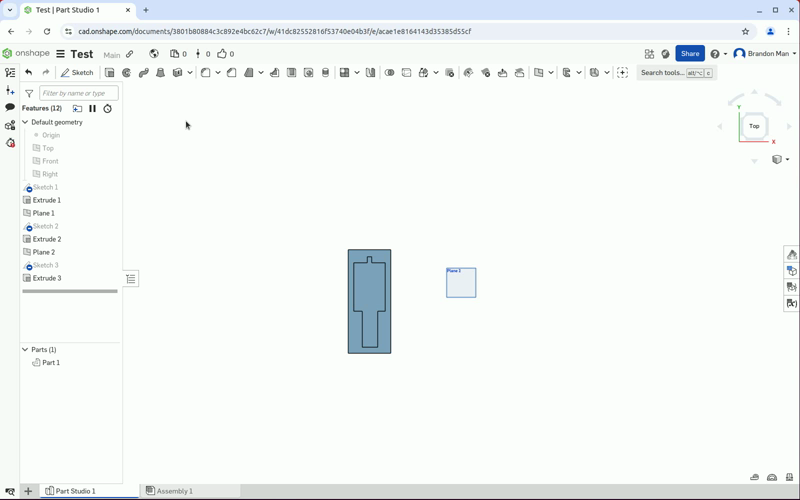
key(shift+h)
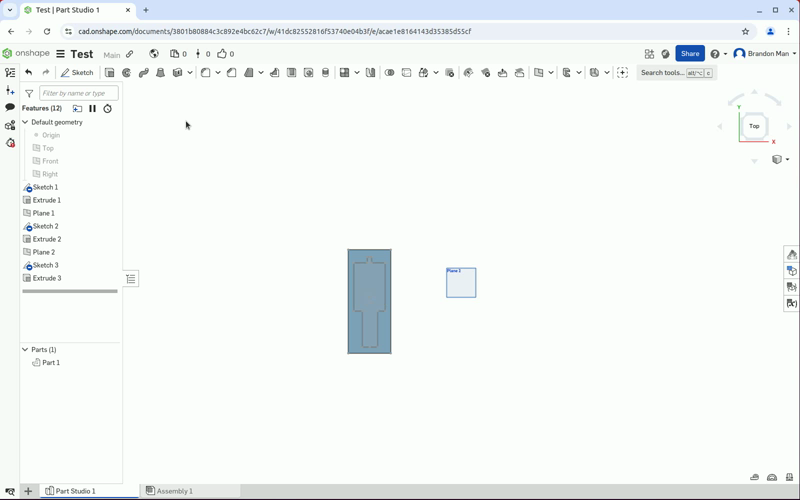
key(shift+h)
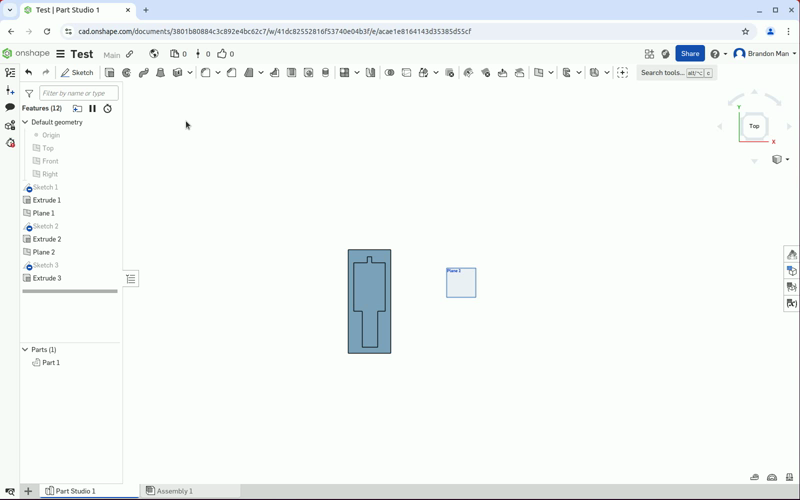
mouse_move(73, 189)
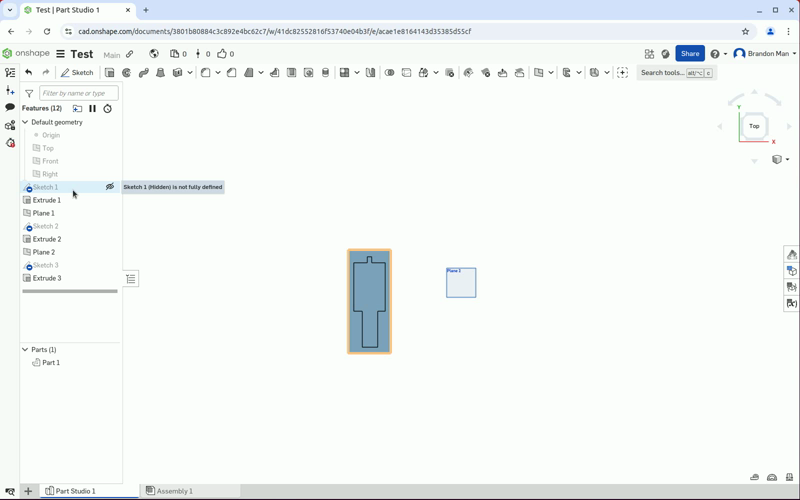
click(73, 189)
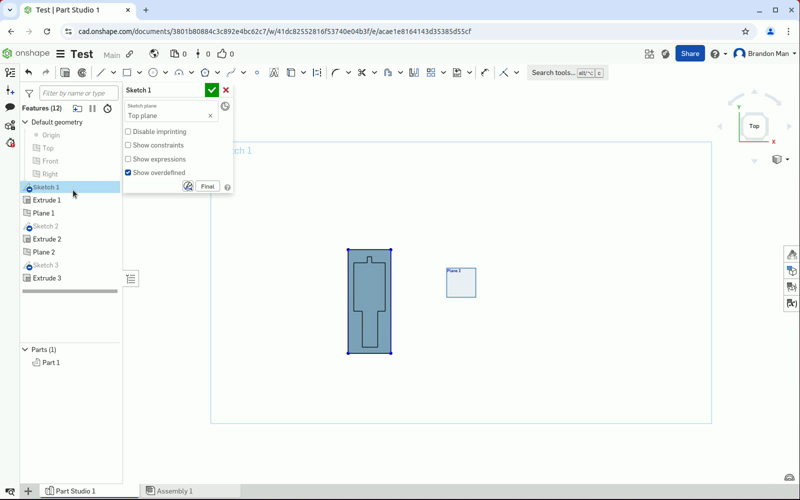
mouse_move(229, 92)
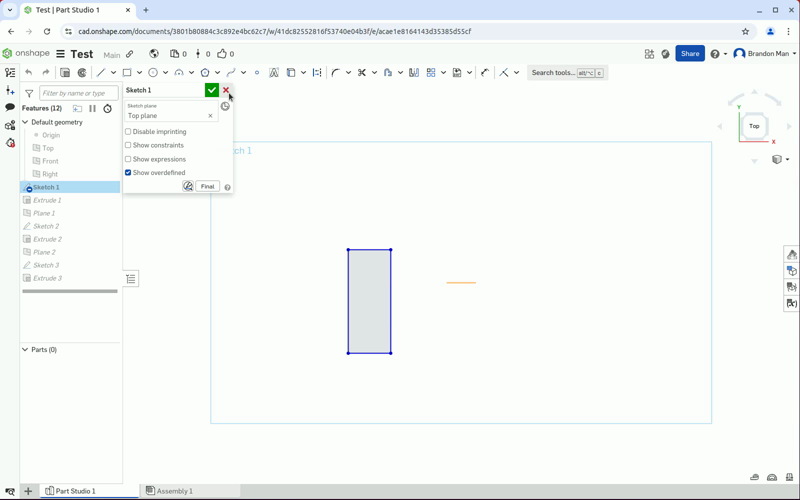
click(229, 92)
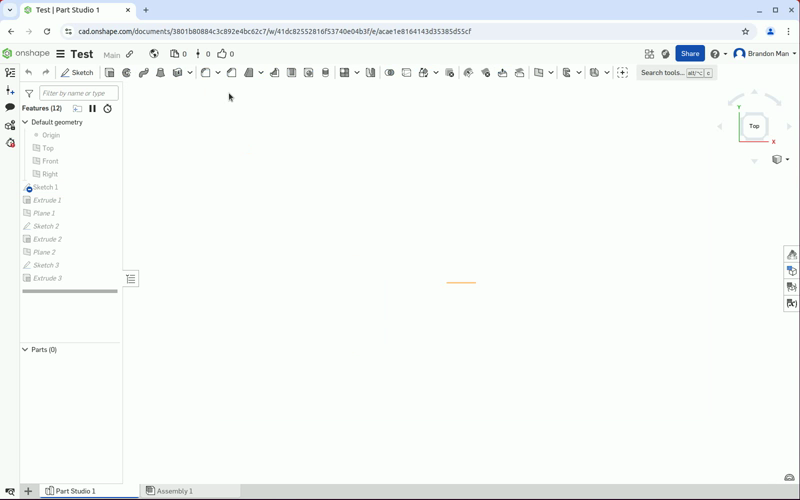
key(shift+s)
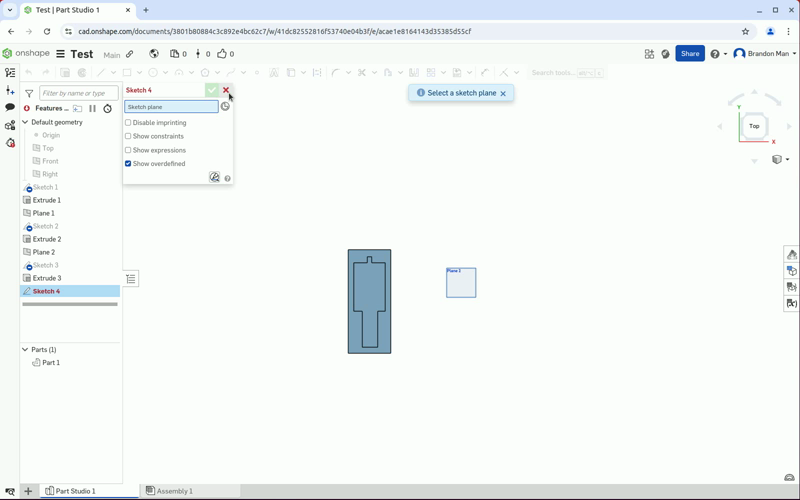
mouse_move(73, 254)
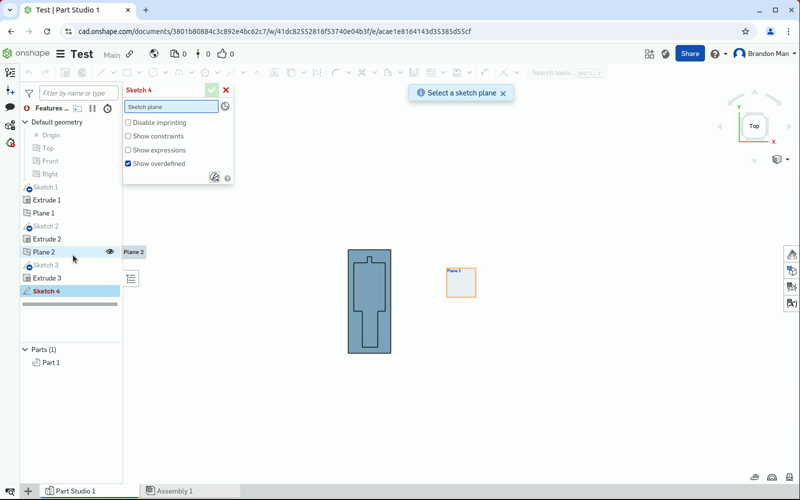
click(73, 254)
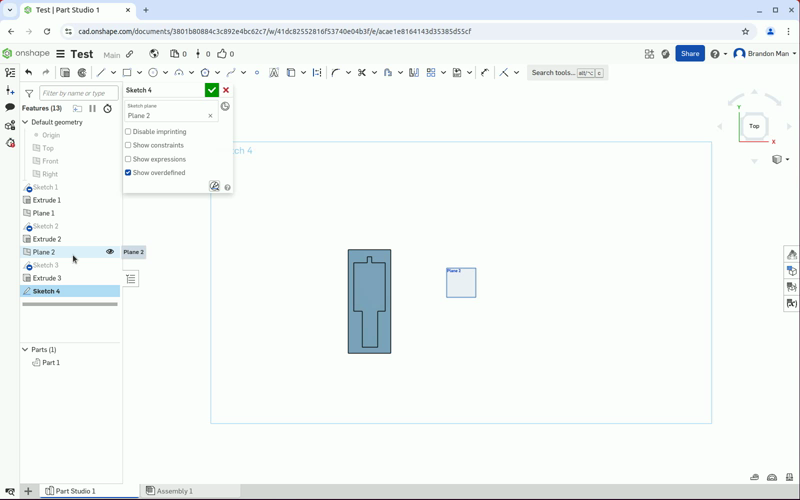
mouse_move(73, 352)
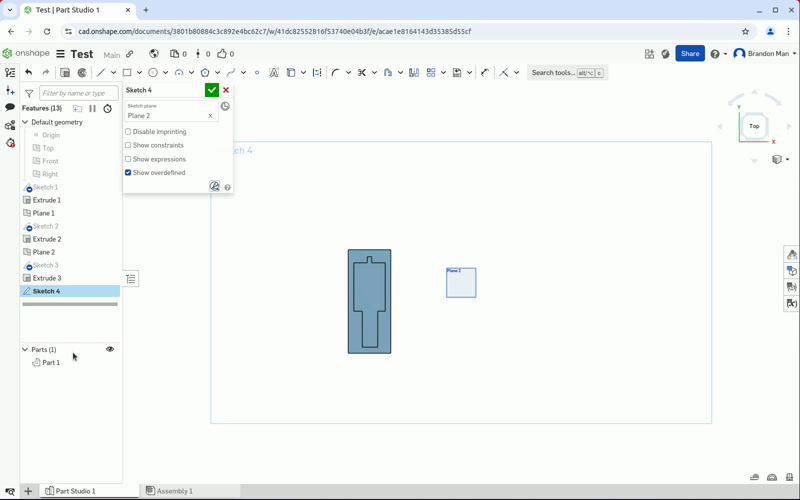
key(y)
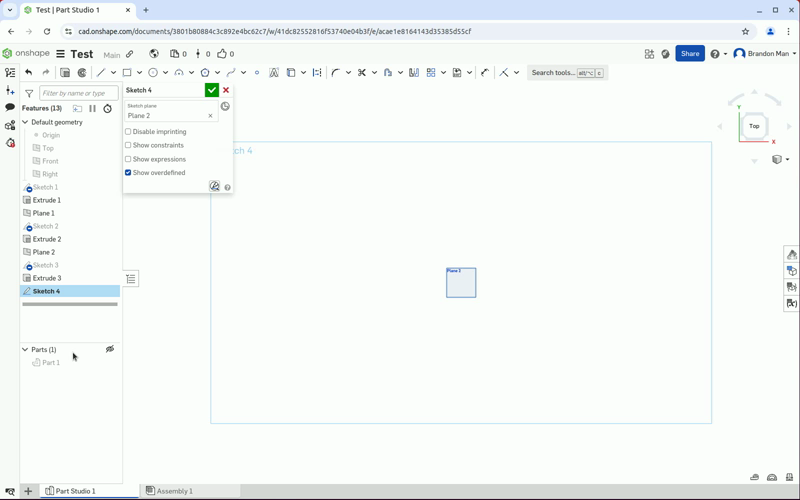
key(c)
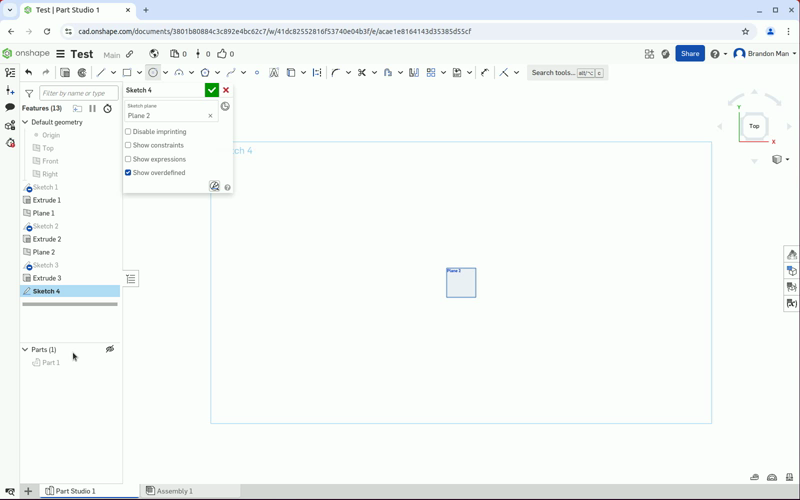
key_down(shift)
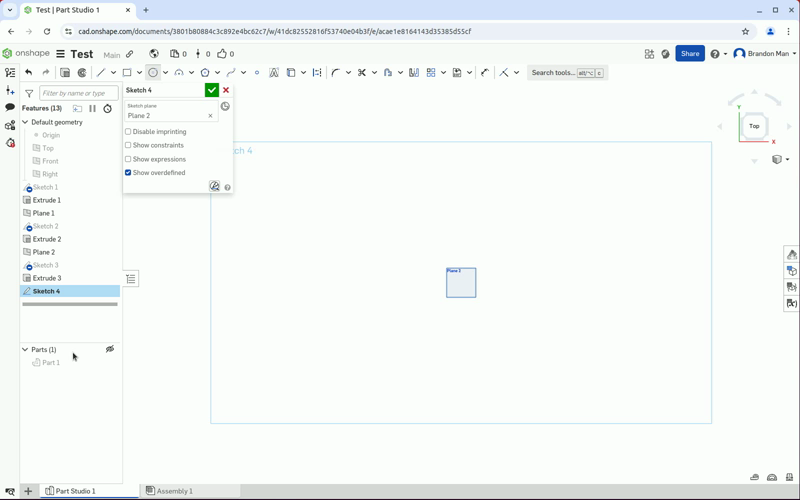
mouse_move(369, 276)
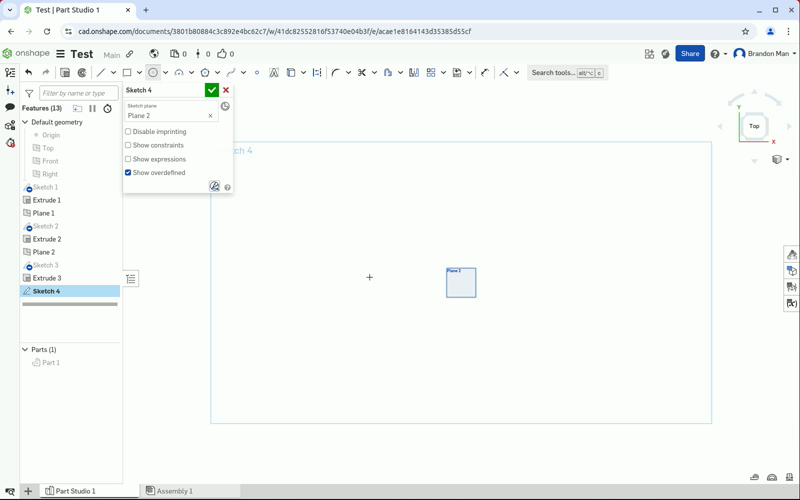
click(369, 276)
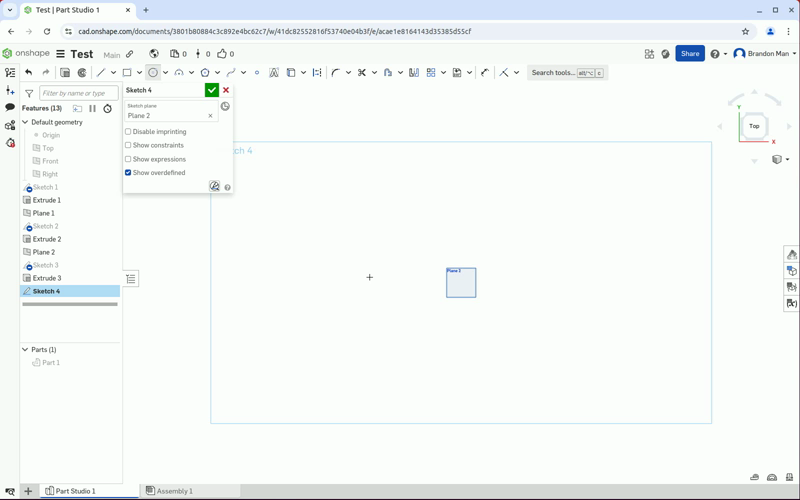
key_up(shift)
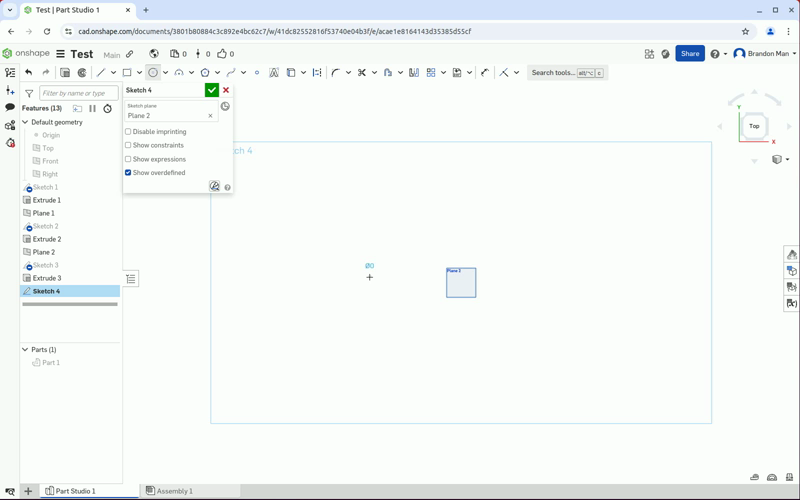
mouse_move(378, 276)
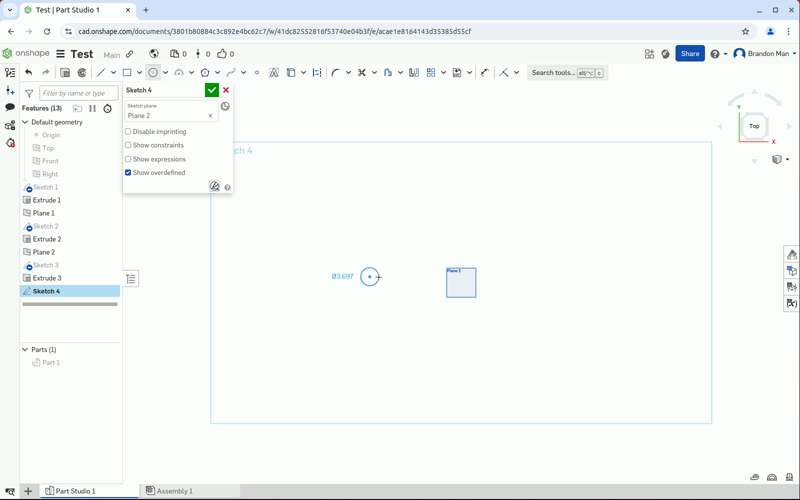
click(378, 276)
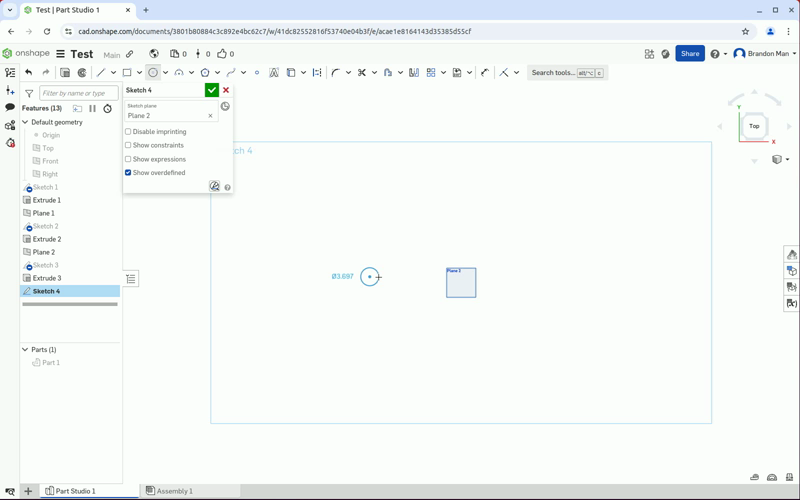
key(esc)
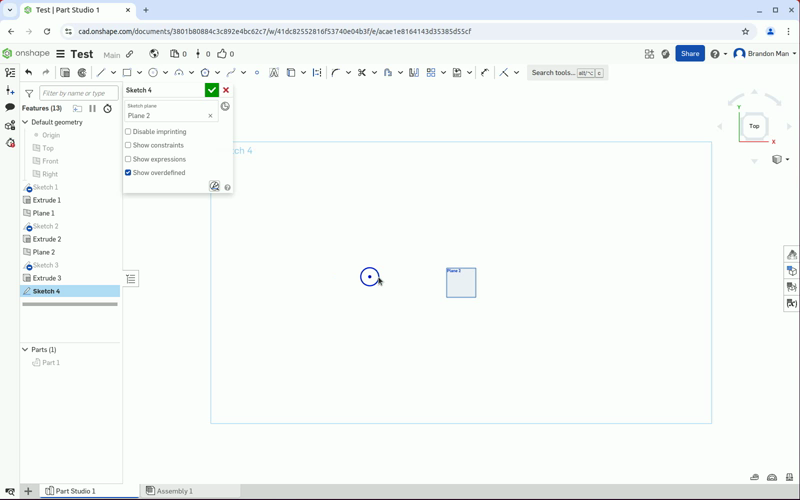
key(c)
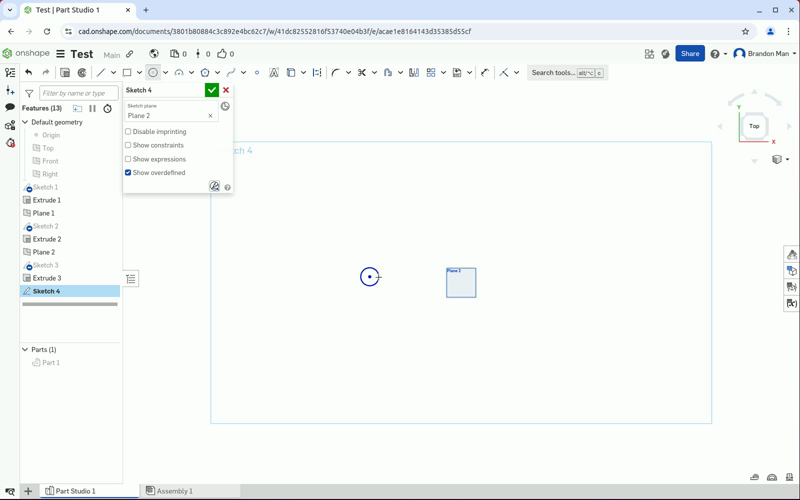
key_down(shift)
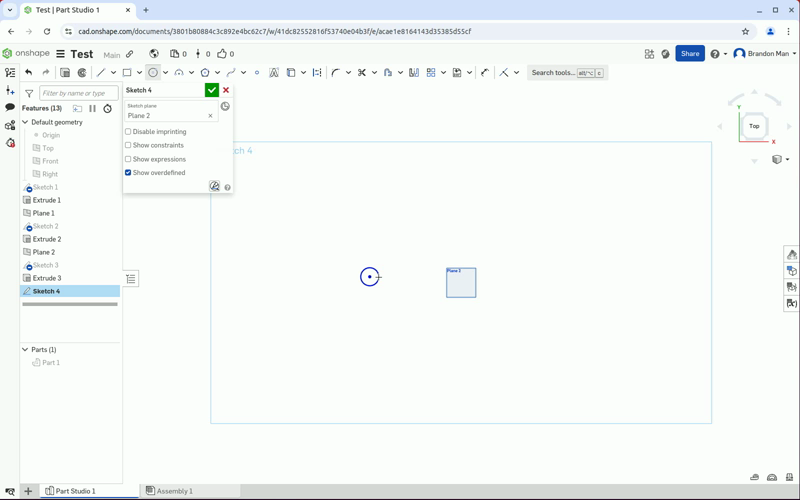
mouse_move(369, 276)
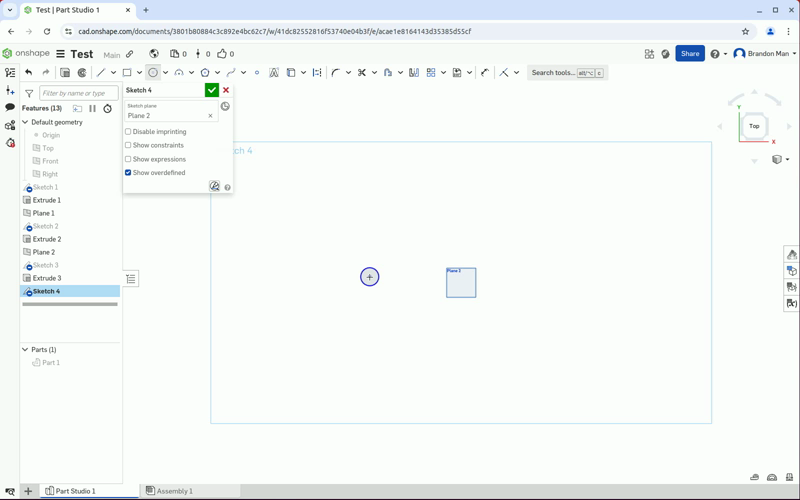
click(369, 276)
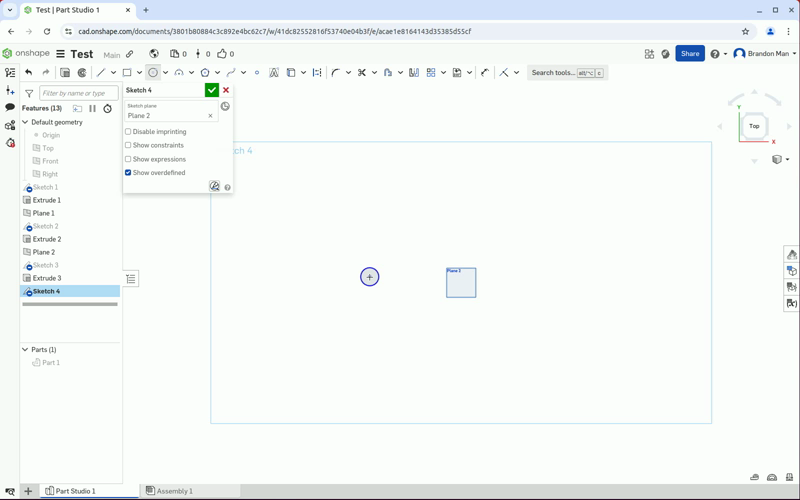
key_up(shift)
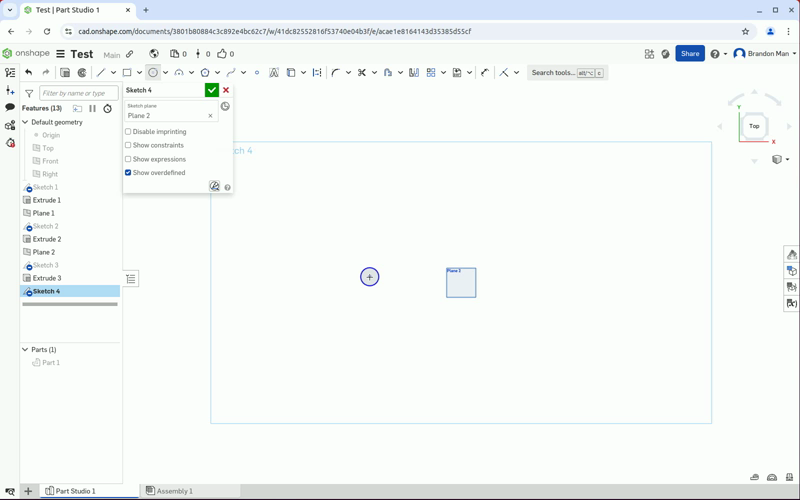
mouse_move(375, 276)
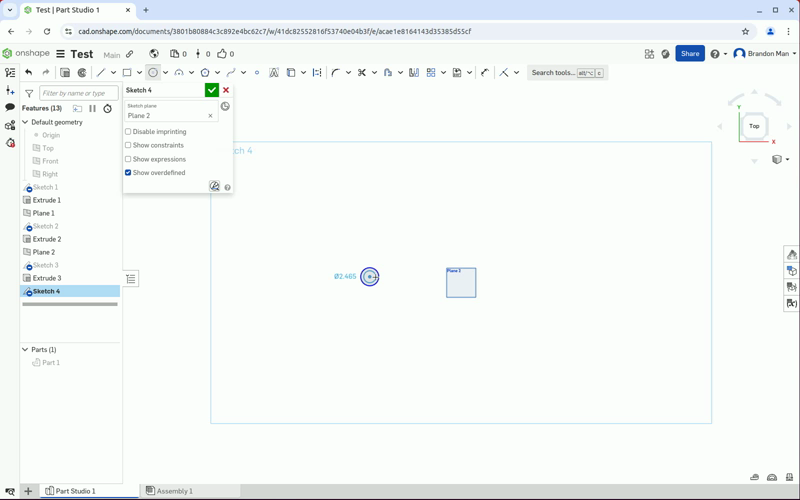
scroll(6)
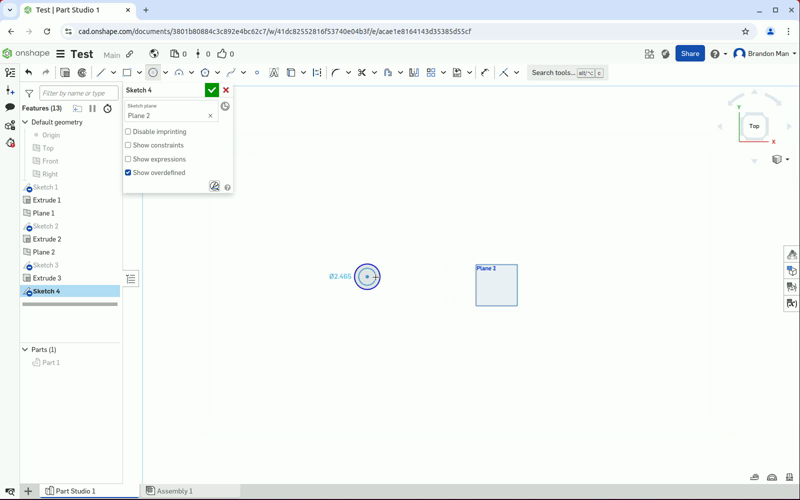
scroll(6)
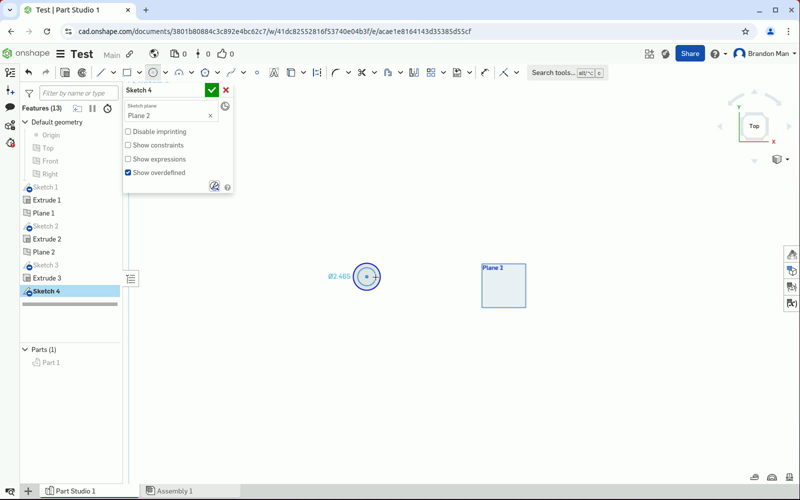
scroll(6)
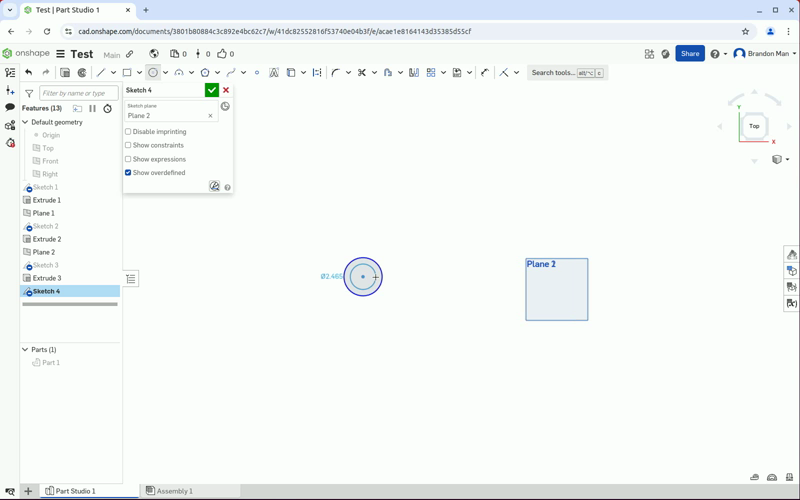
scroll(6)
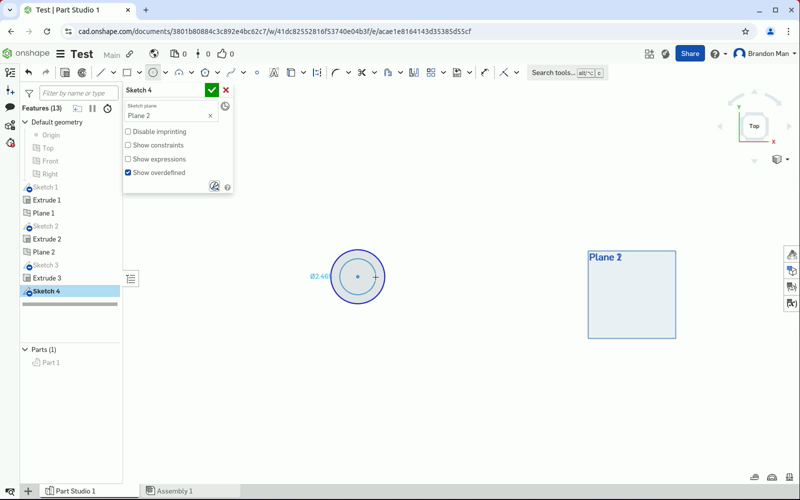
scroll(6)
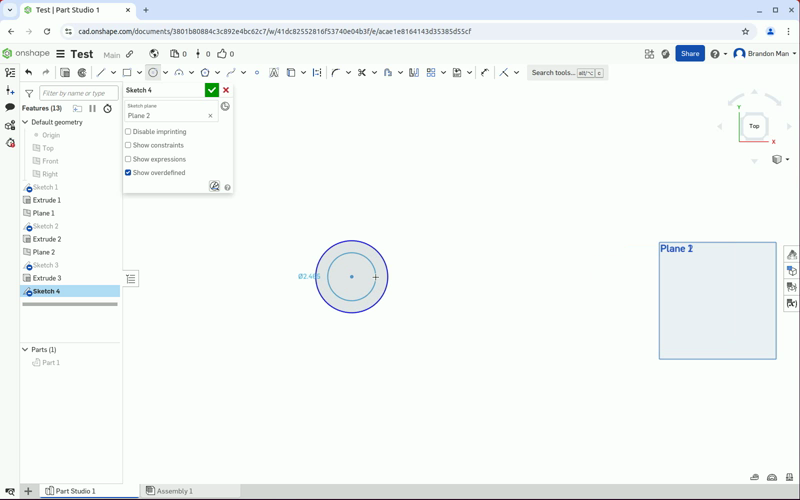
scroll(6)
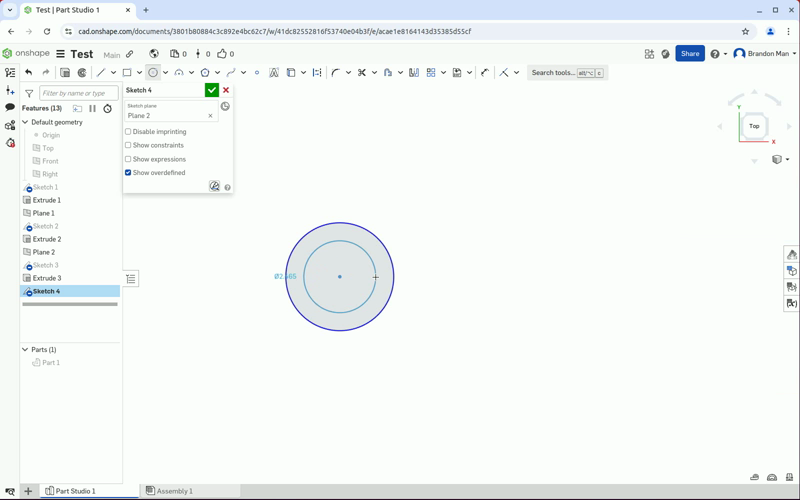
scroll(6)
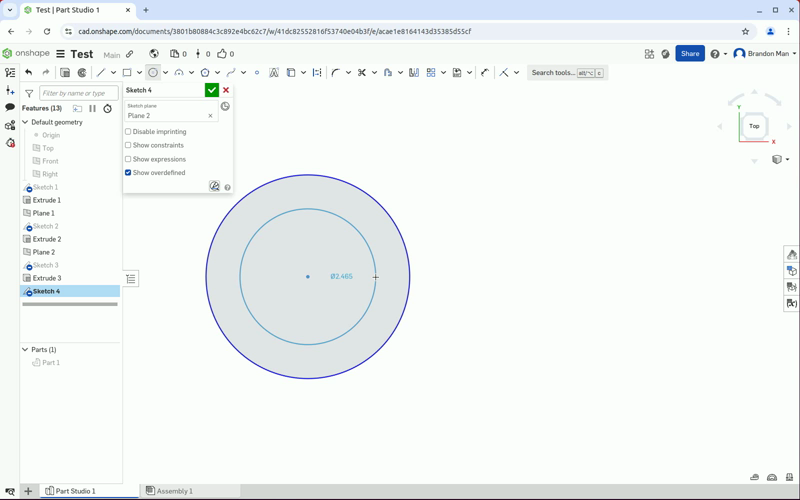
click(375, 276)
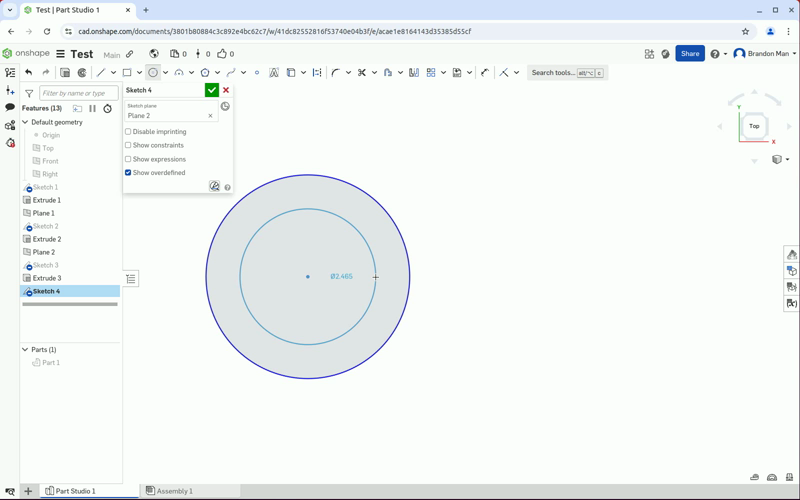
scroll(-6)
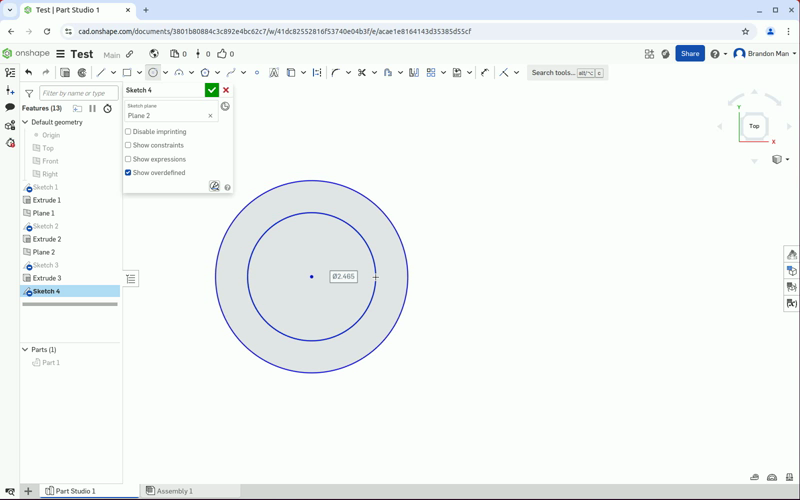
scroll(-6)
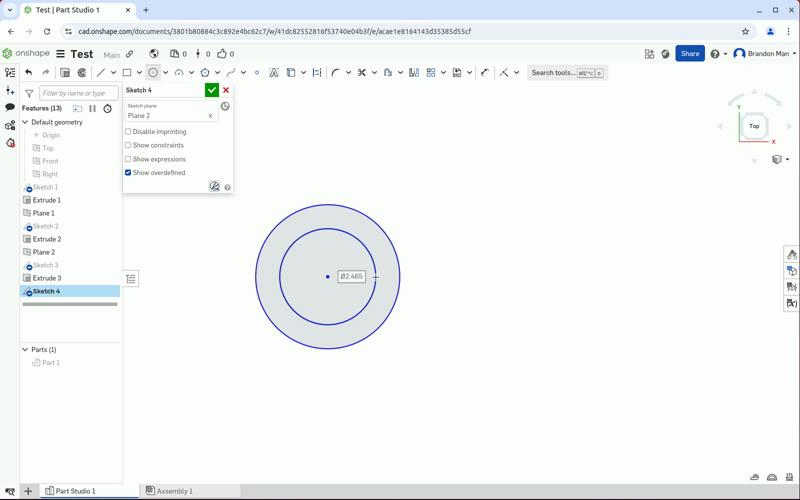
scroll(-6)
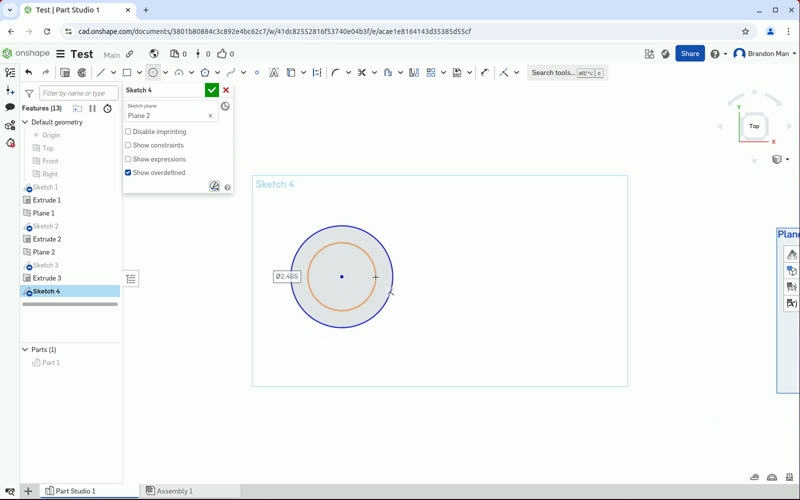
scroll(-6)
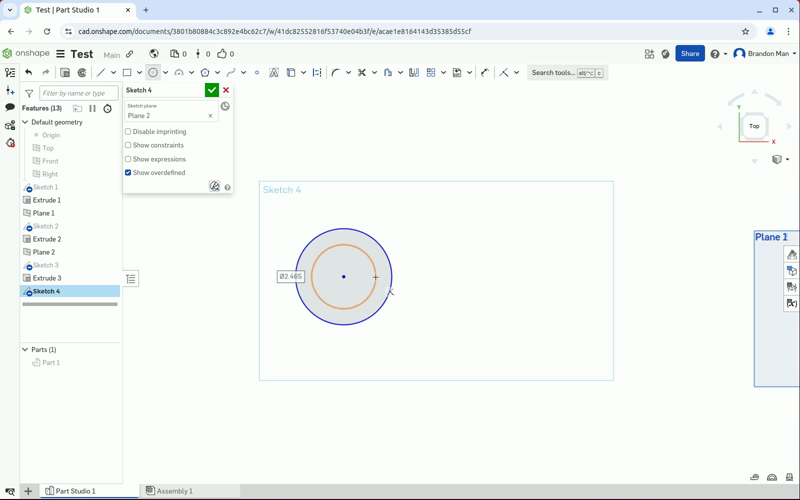
scroll(-6)
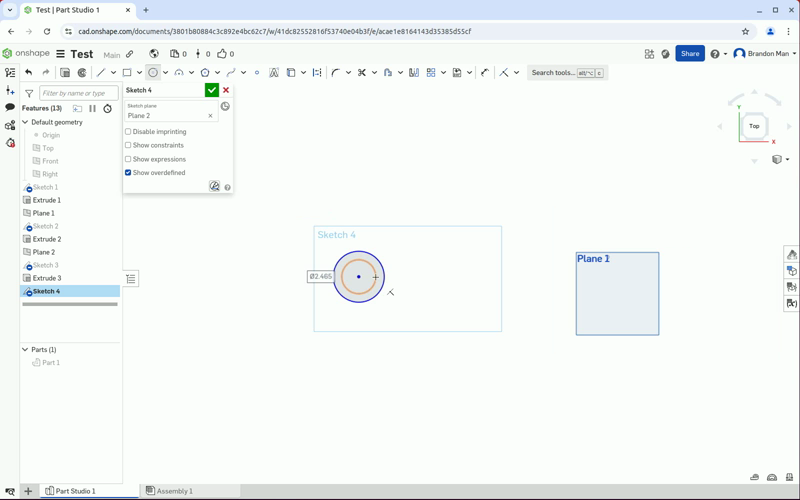
scroll(-6)
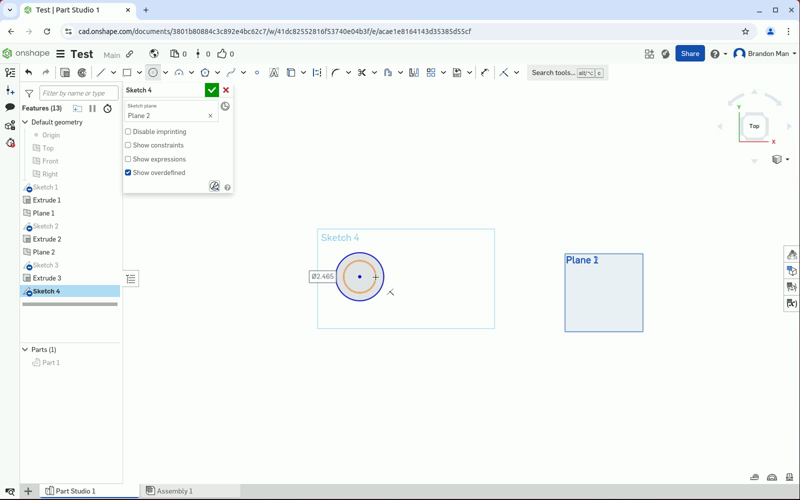
scroll(-6)
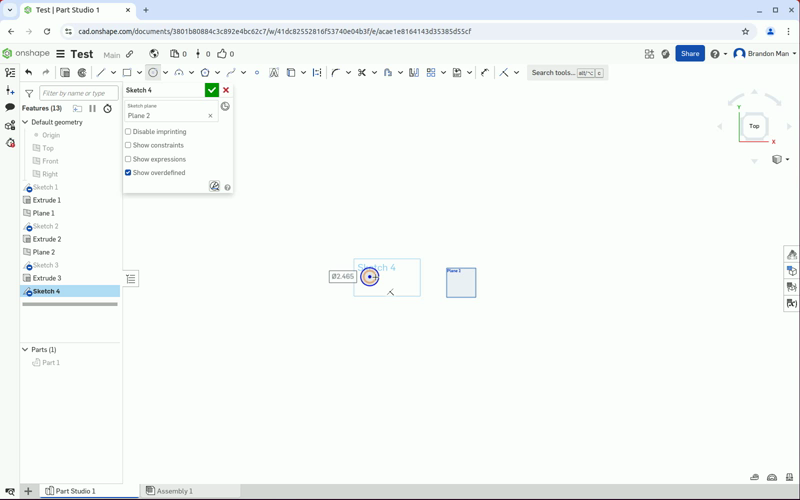
key(esc)
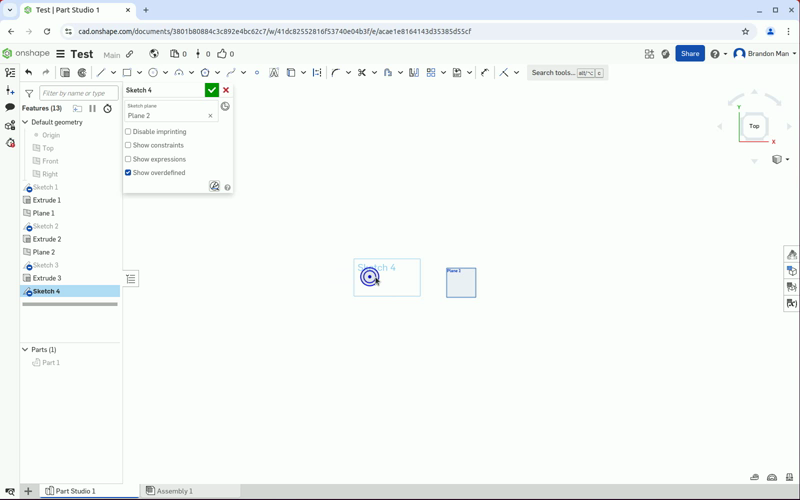
mouse_move(369, 285)
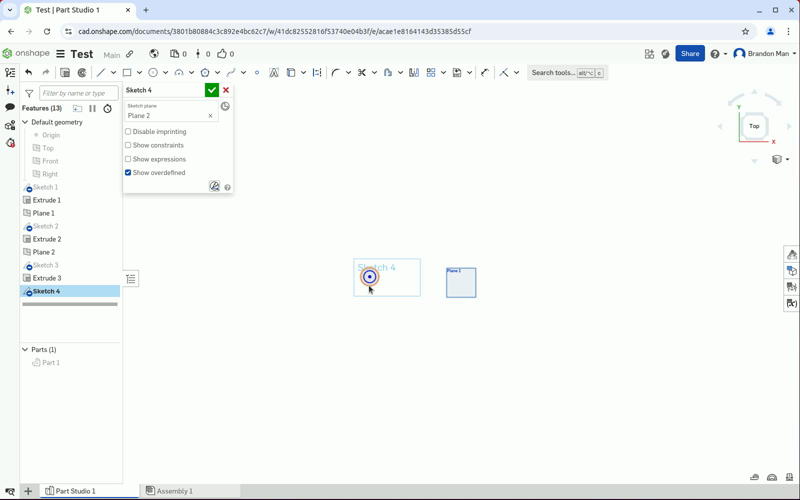
scroll(6)
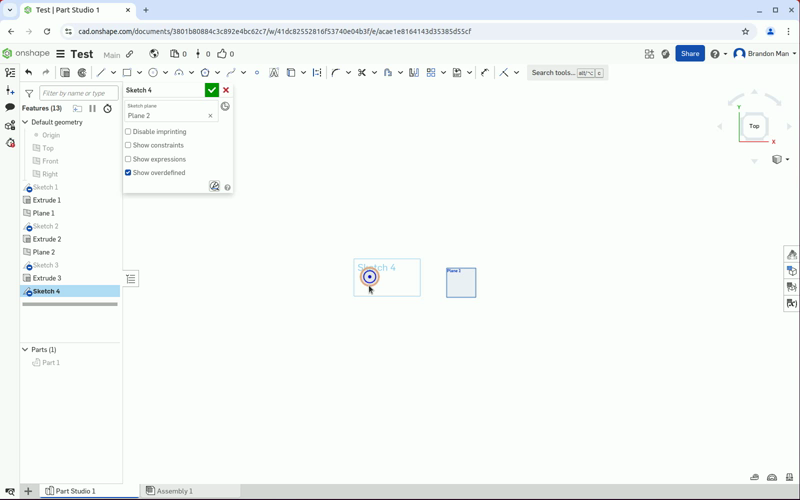
scroll(6)
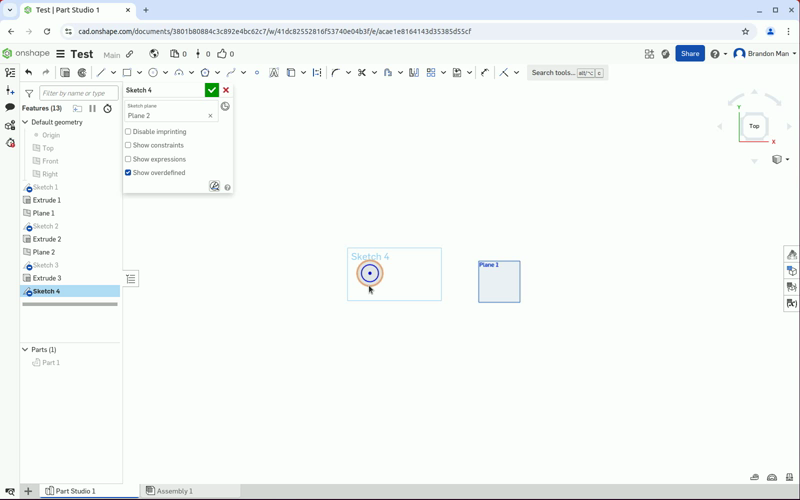
scroll(6)
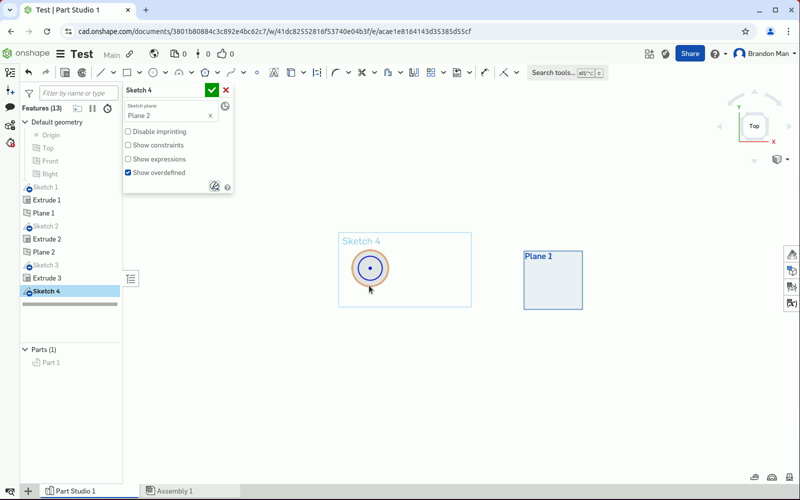
scroll(6)
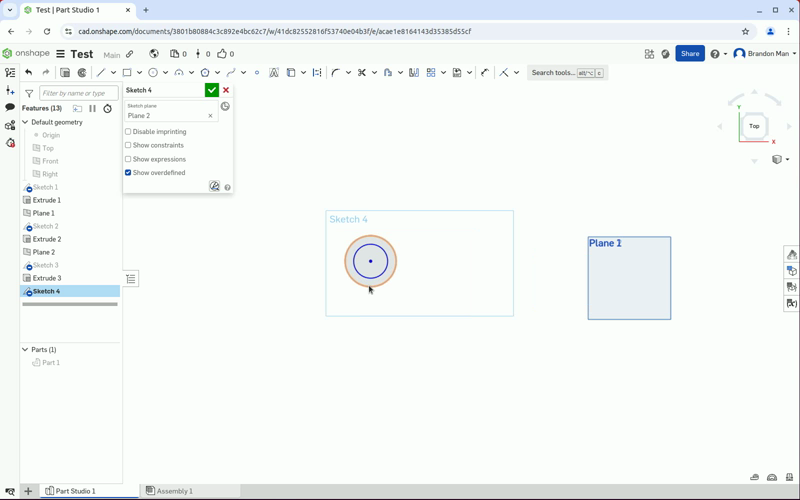
scroll(6)
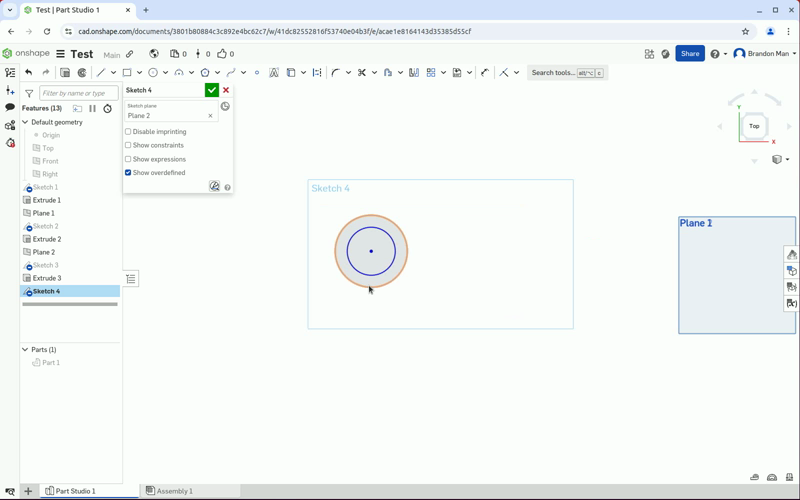
scroll(6)
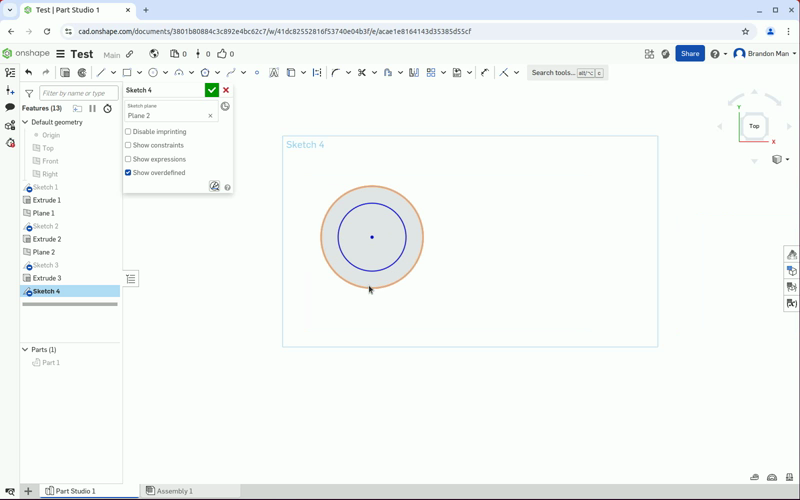
scroll(6)
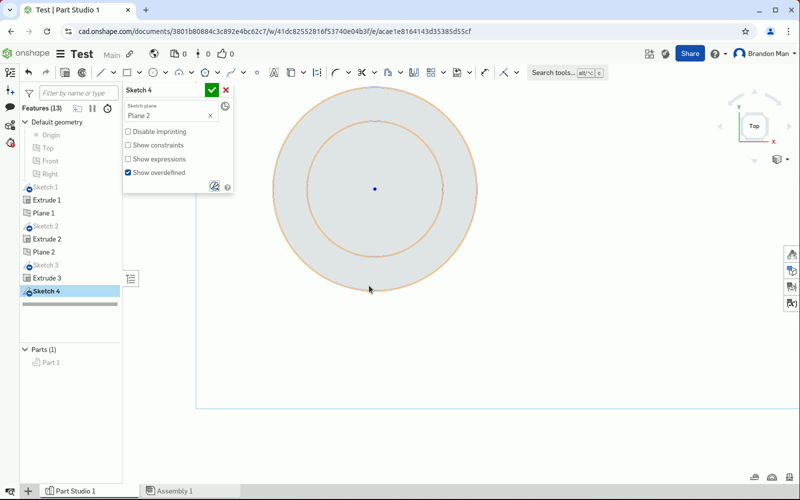
click(369, 285)
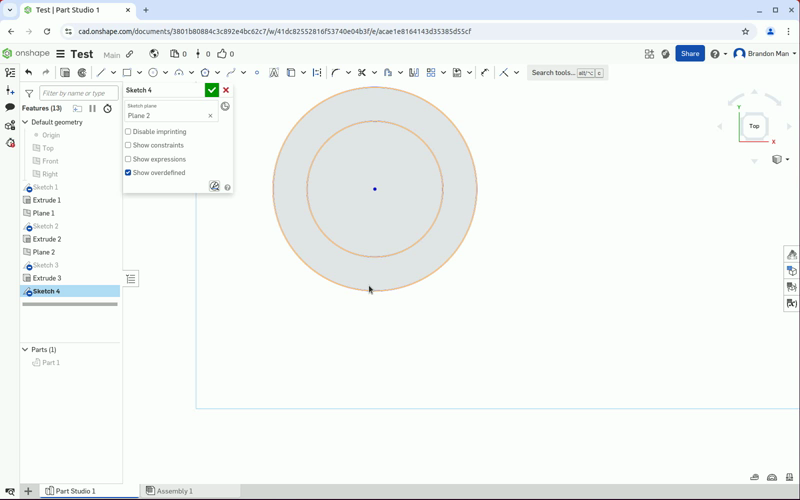
scroll(-6)
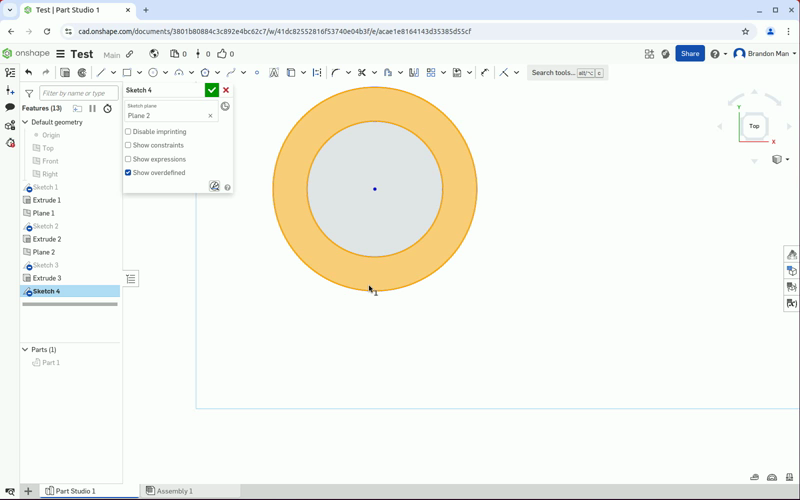
scroll(-6)
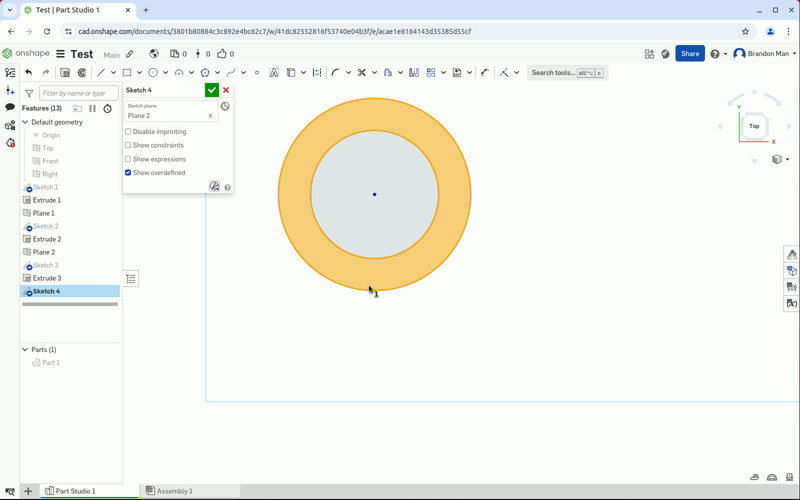
scroll(-6)
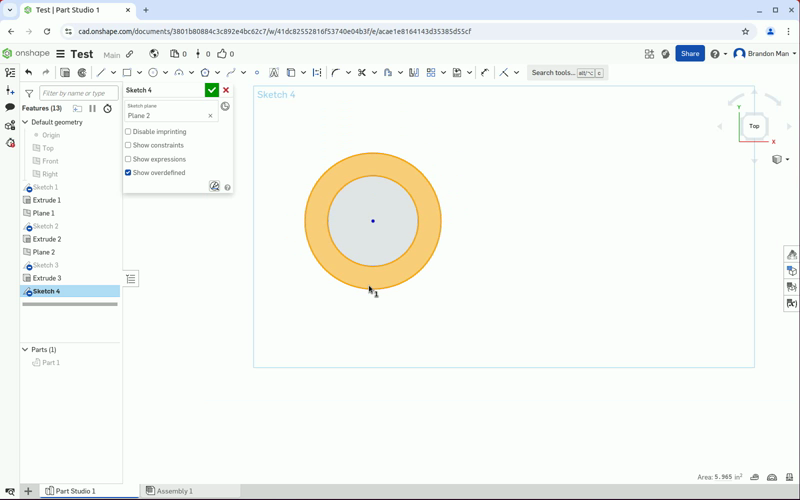
scroll(-6)
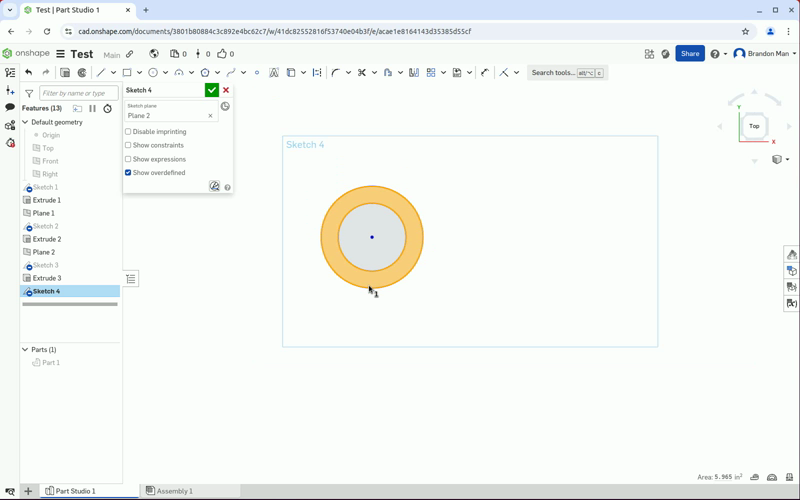
scroll(-6)
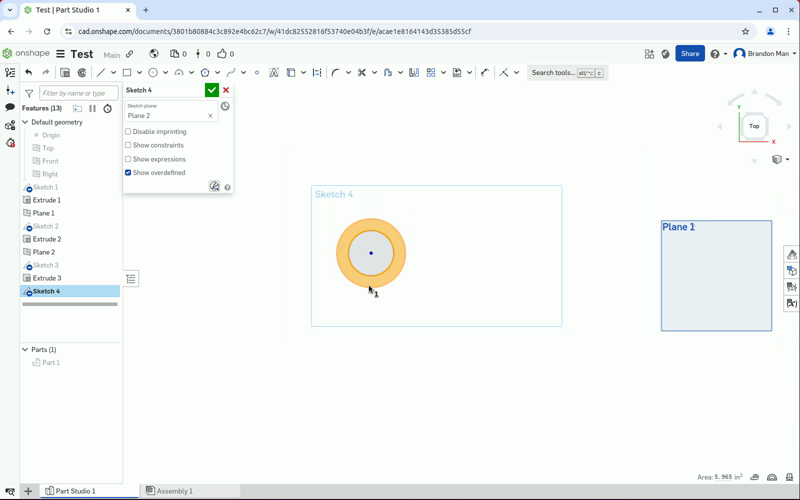
scroll(-6)
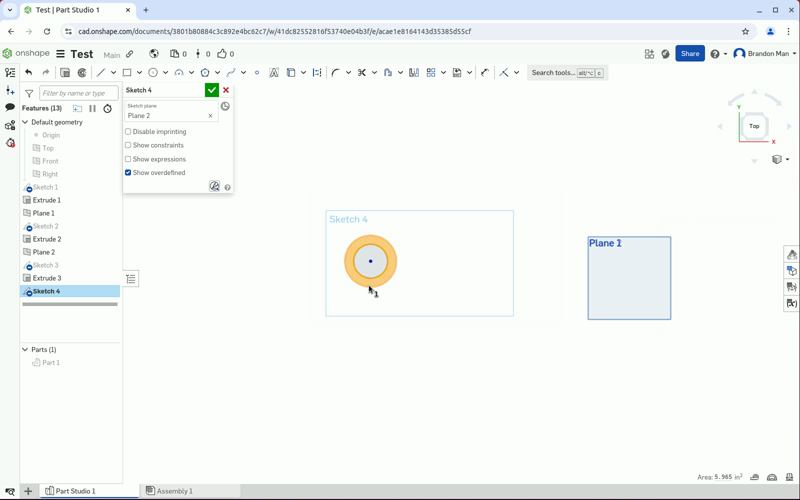
scroll(-6)
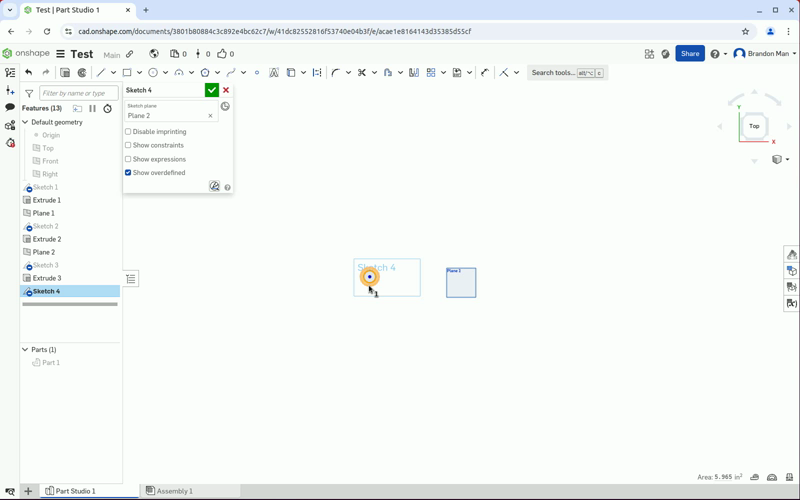
mouse_move(73, 352)
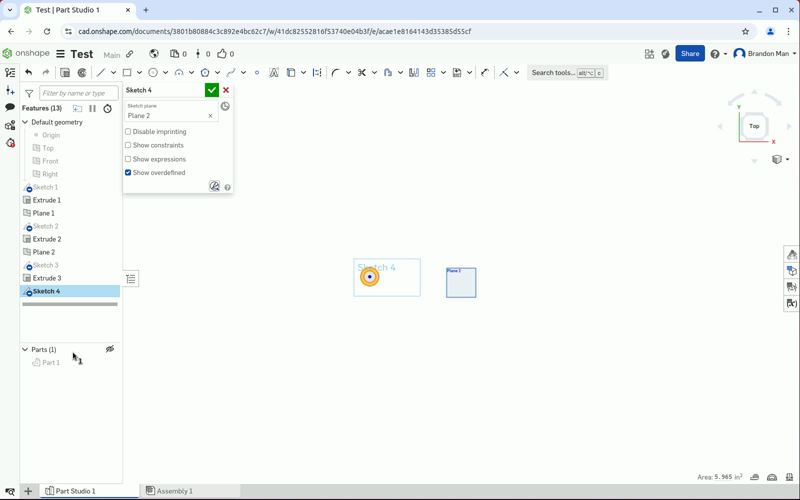
key(shift+y)
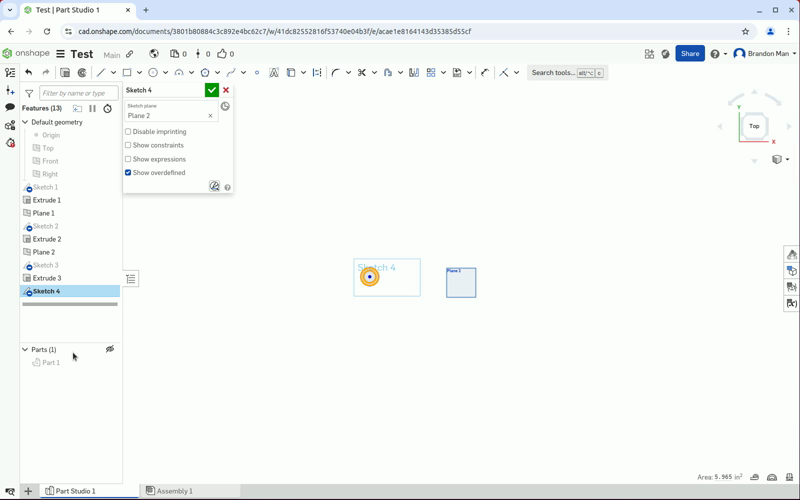
key(shift+e)
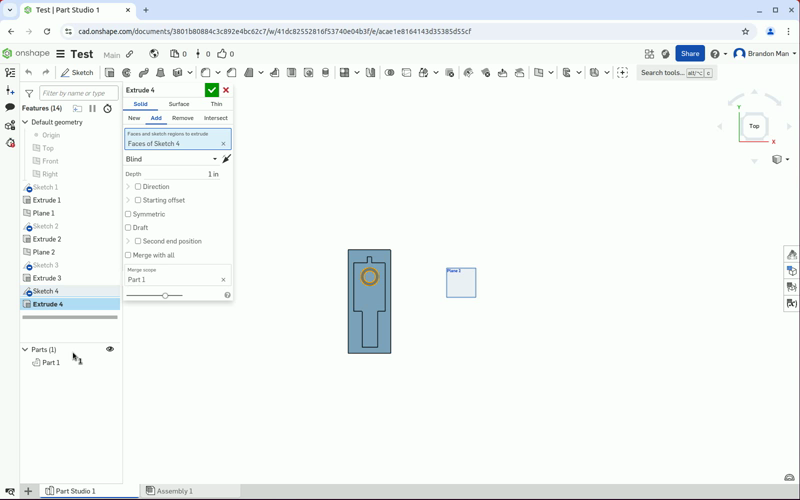
mouse_move(143, 106)
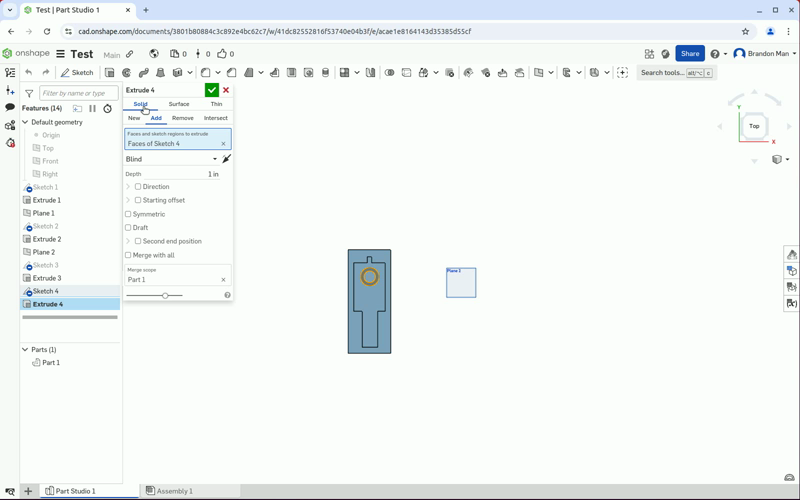
click(143, 106)
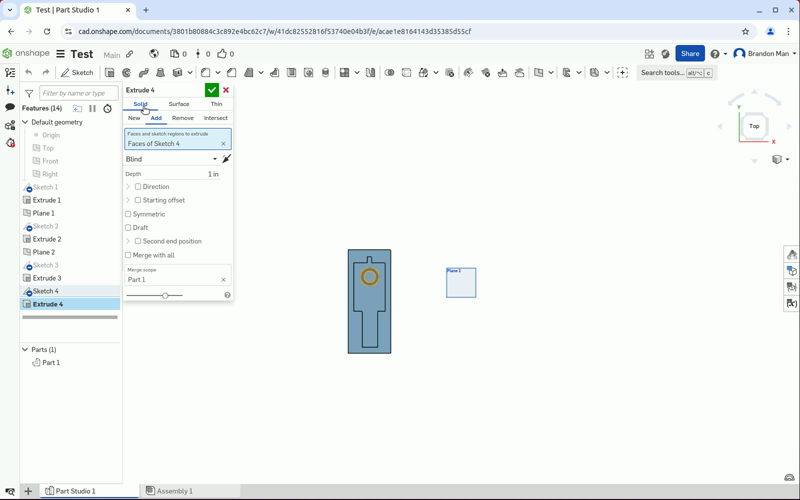
mouse_move(186, 120)
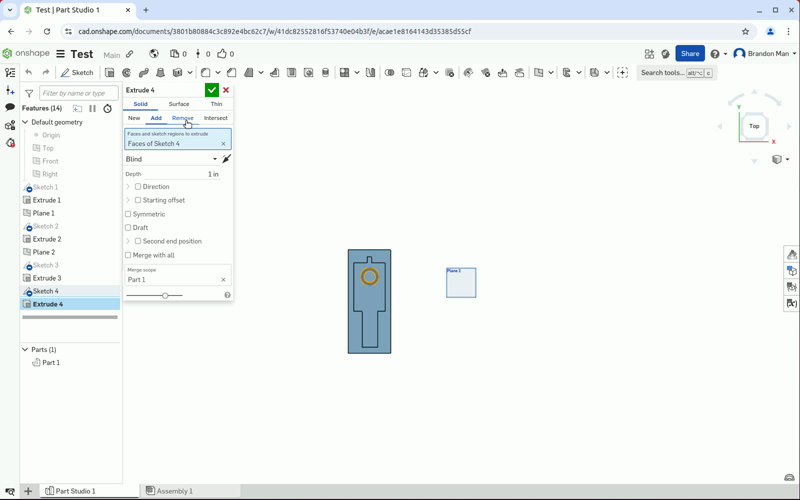
click(186, 120)
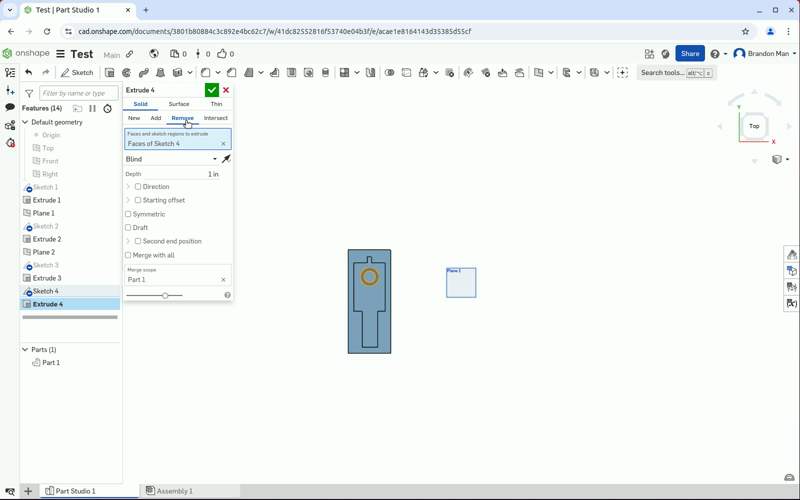
key(tab, 4)
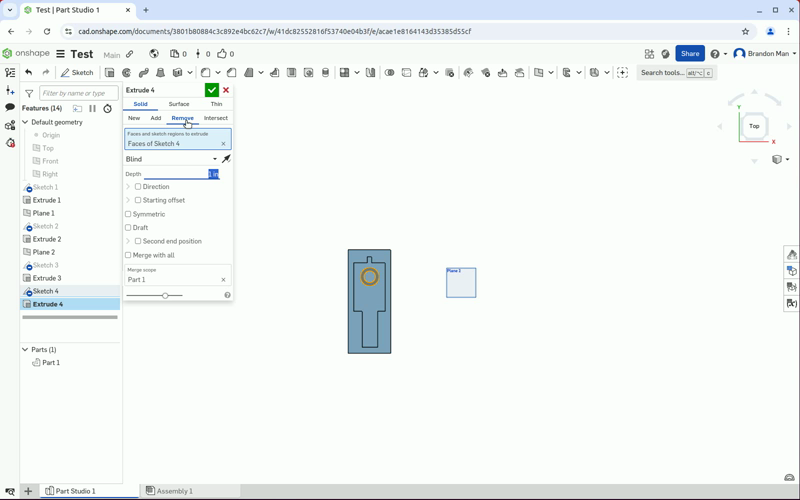
text(0.722)
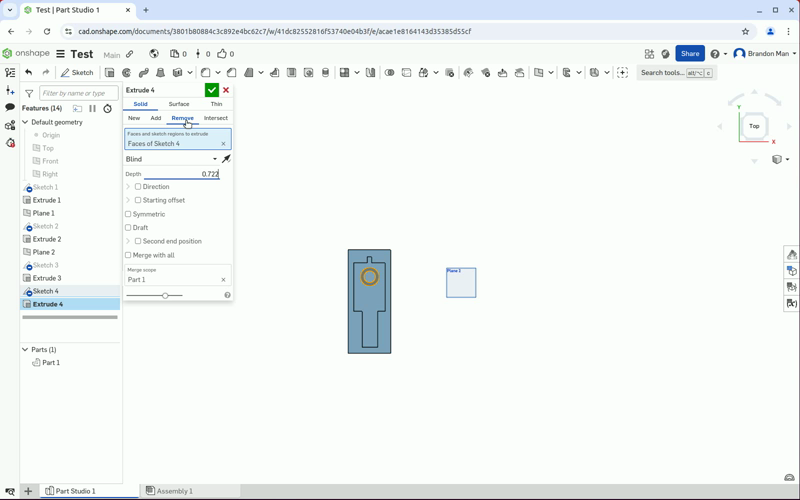
key(tab, 6)
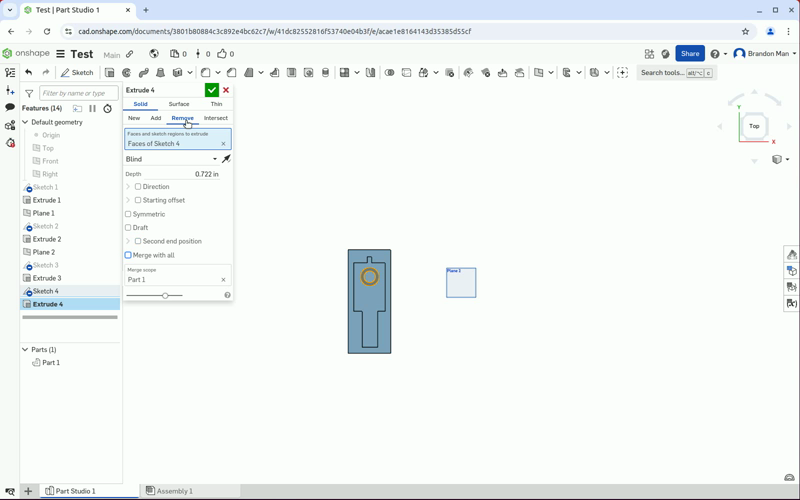
key(space)
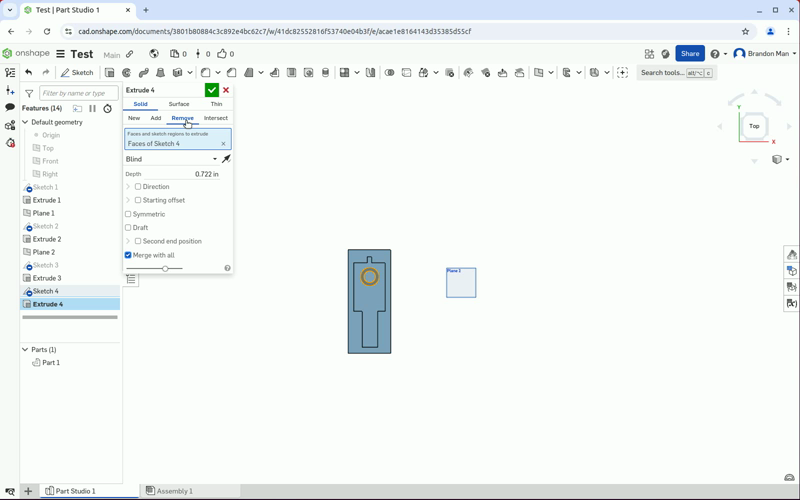
key(enter)
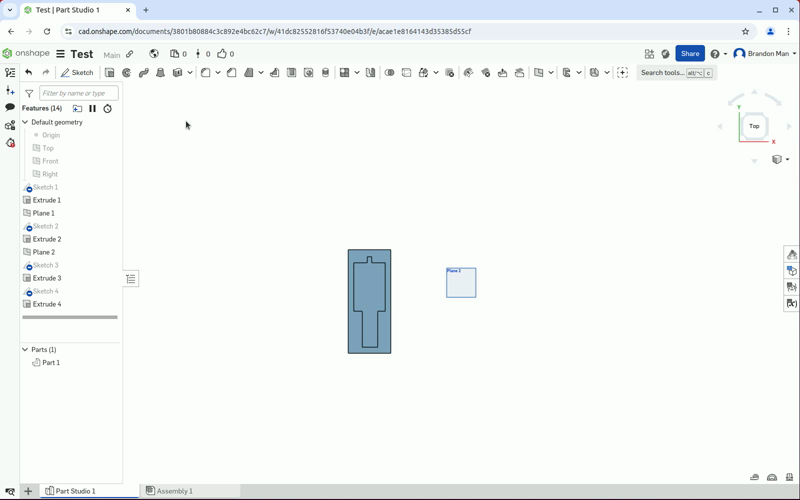
key(shift+h)
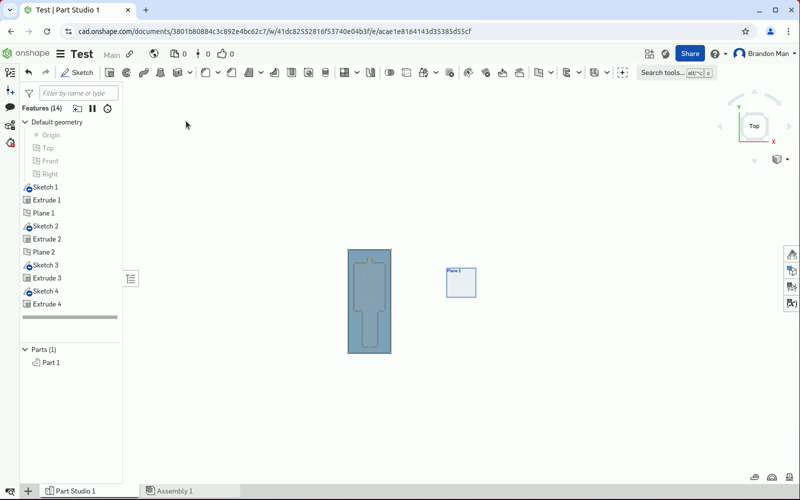
key(shift+h)
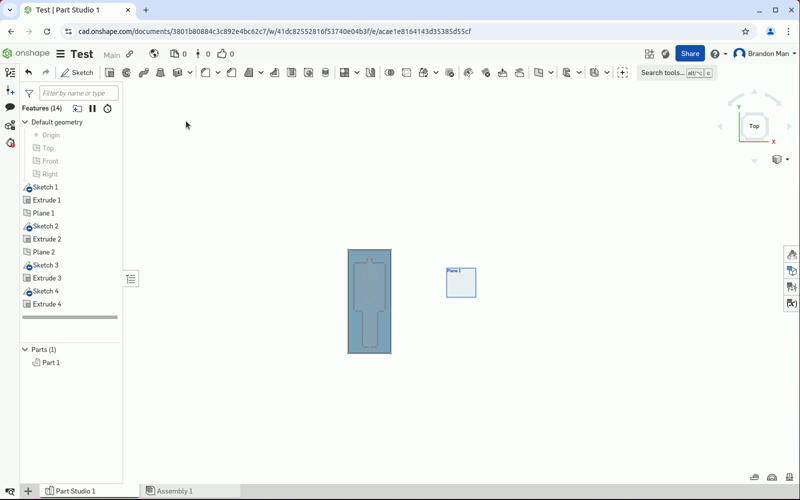
key(shift+7)
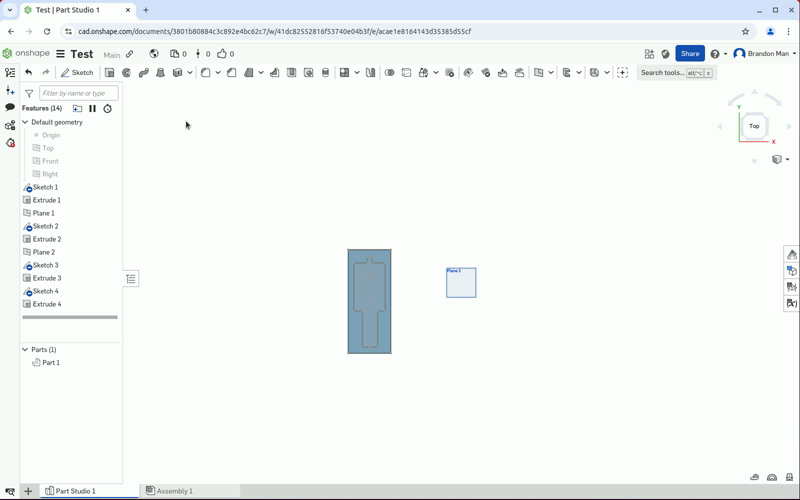
key(up, 3)
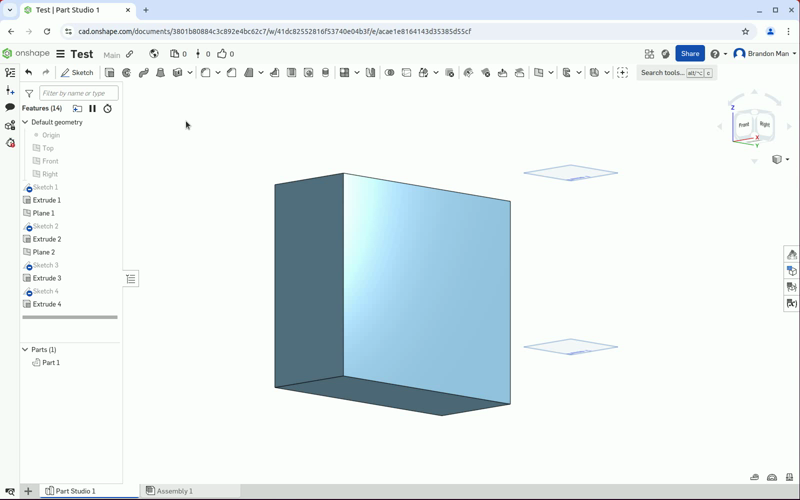
key(left, 3)
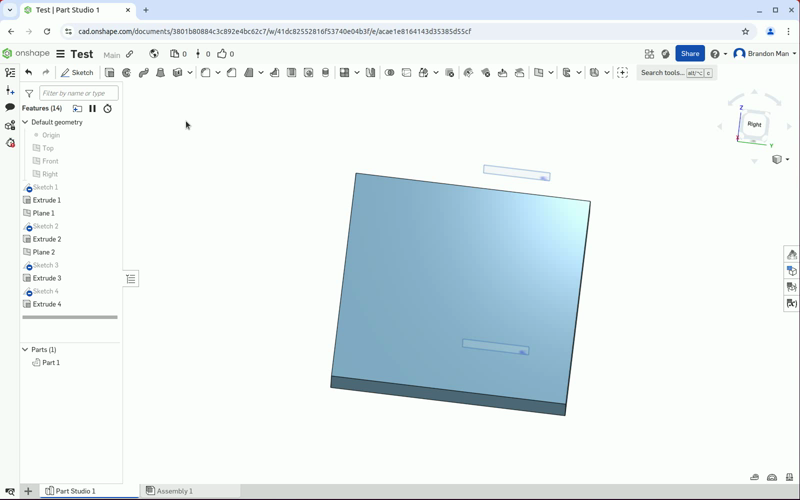
key(right, 3)
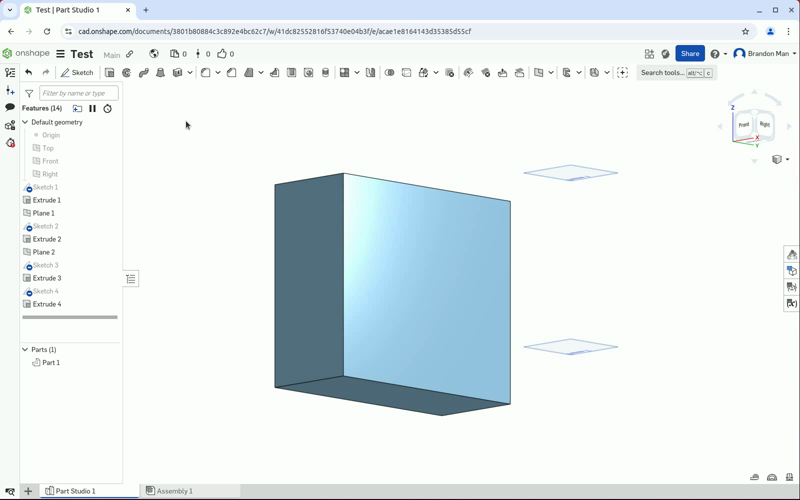
key(down, 3)
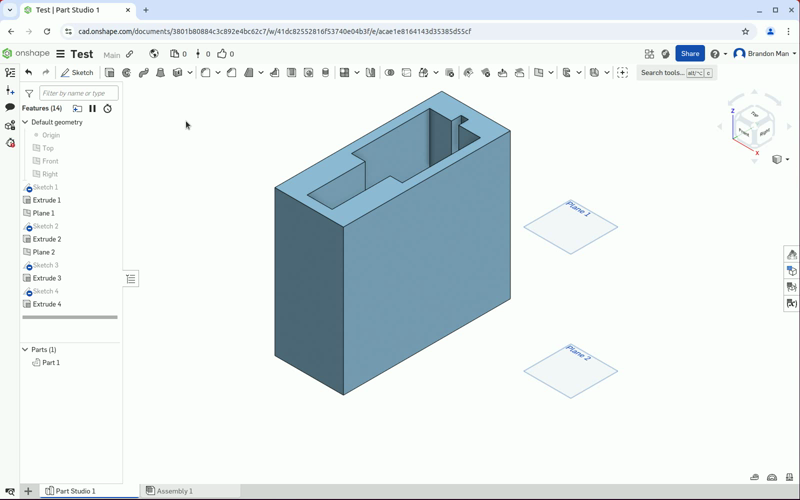
mouse_move(73, 189)
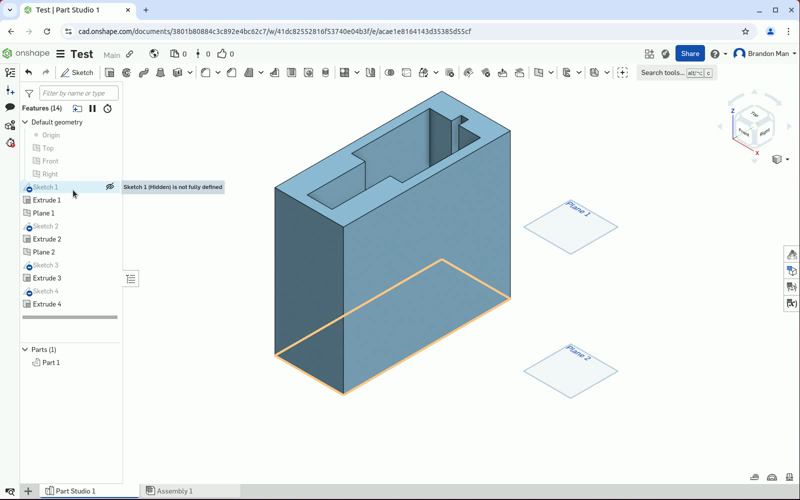
click(73, 189)